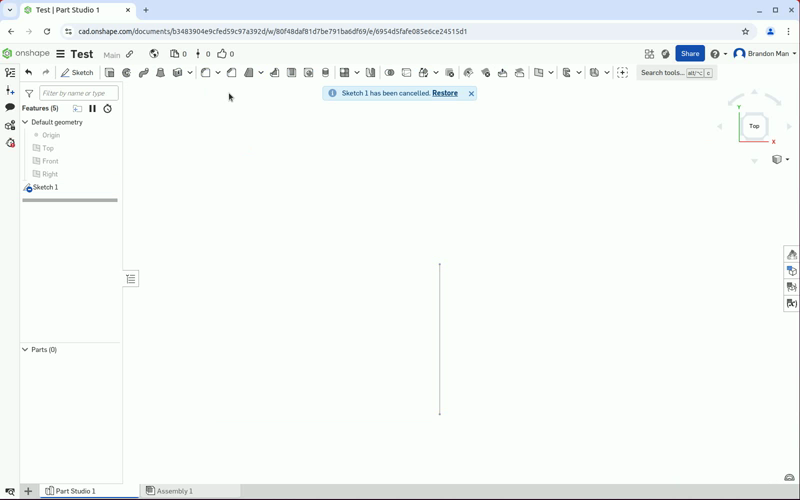
key(shift+h)
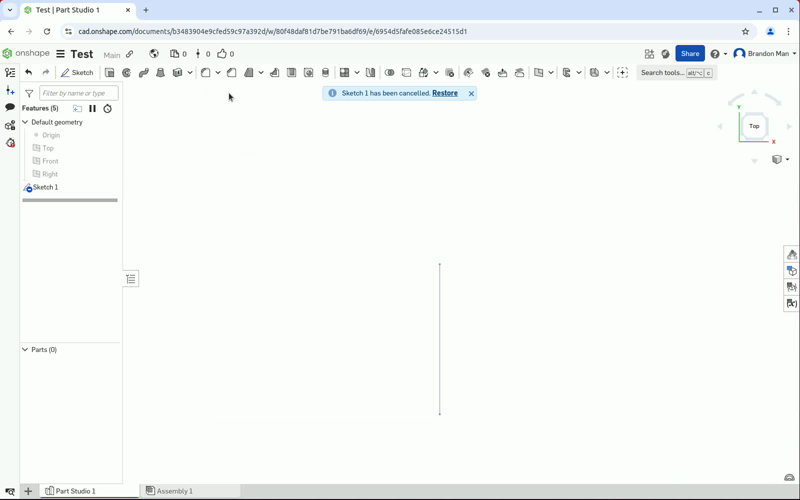
key(shift+s)
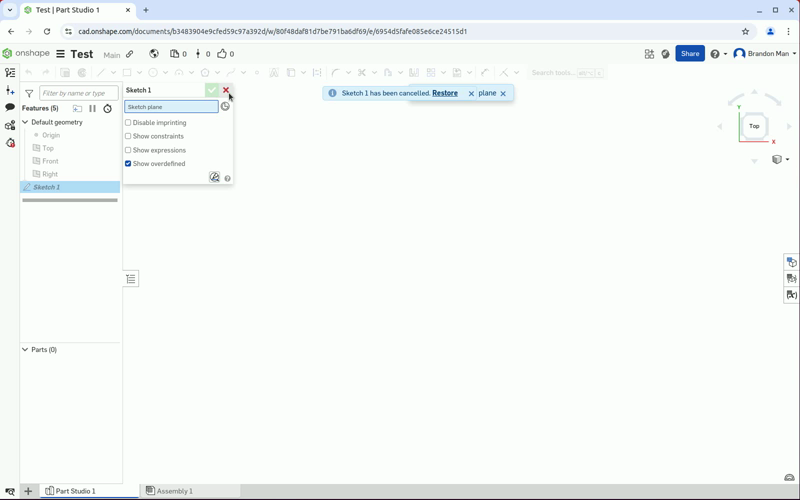
mouse_move(73, 150)
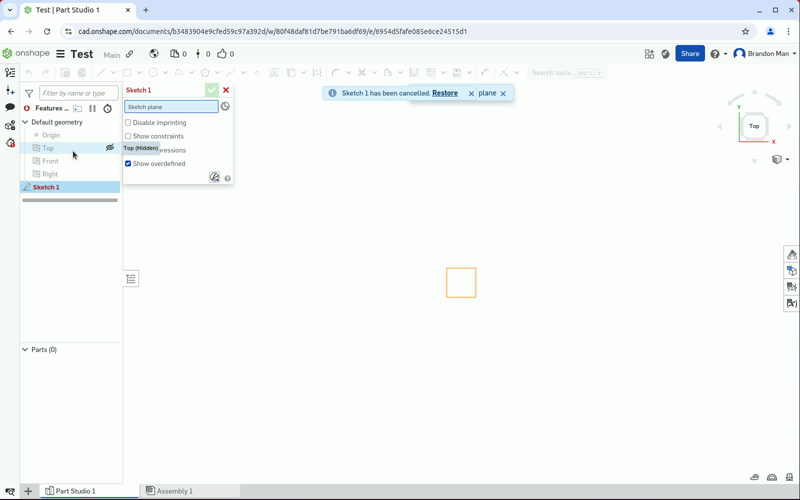
click(73, 150)
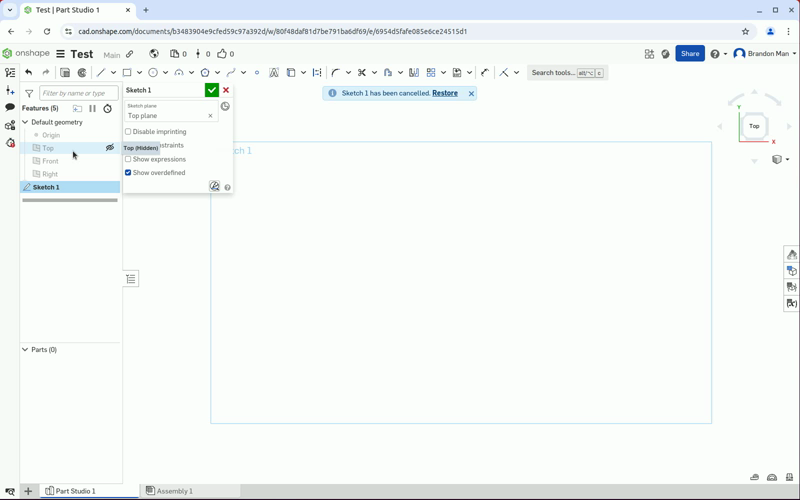
mouse_move(73, 352)
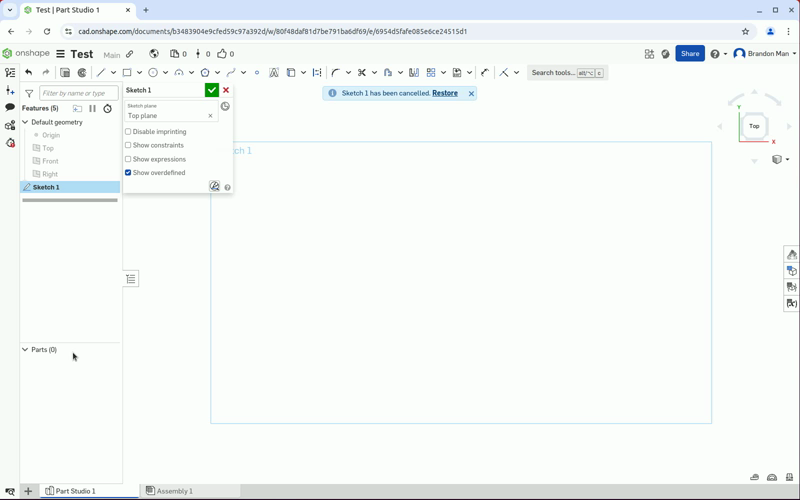
key(y)
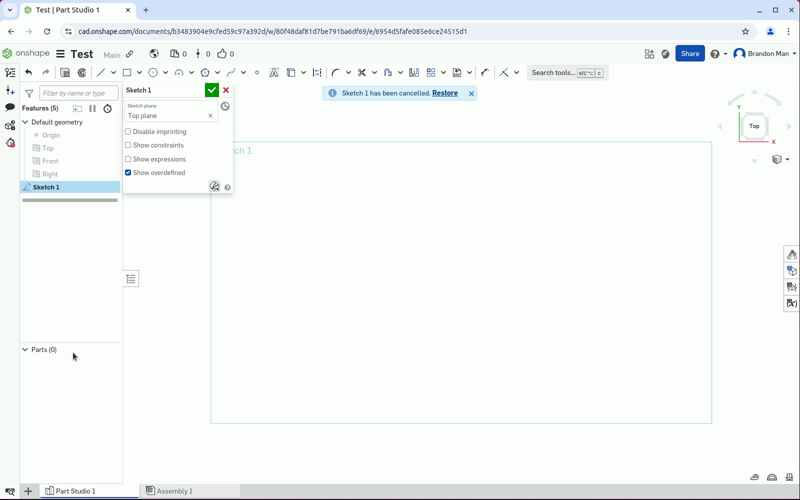
key(l)
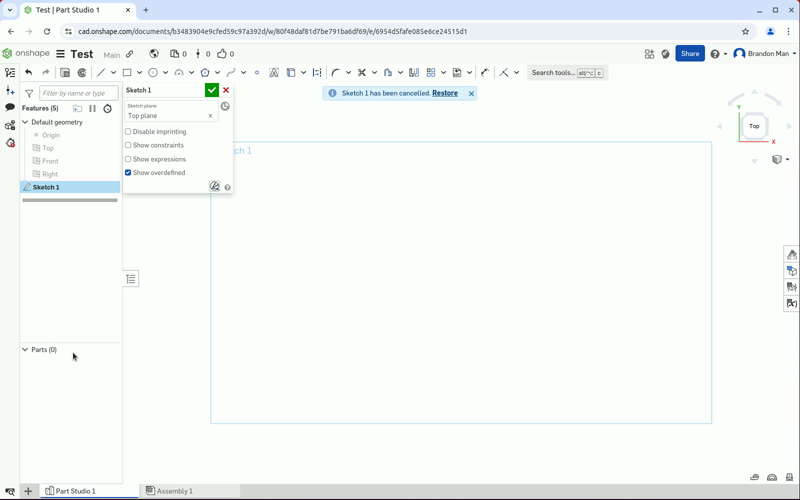
key_down(shift)
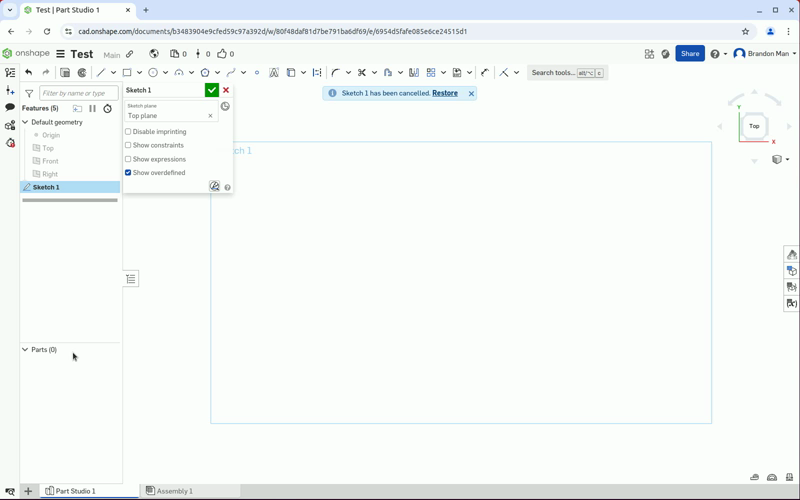
mouse_move(426, 282)
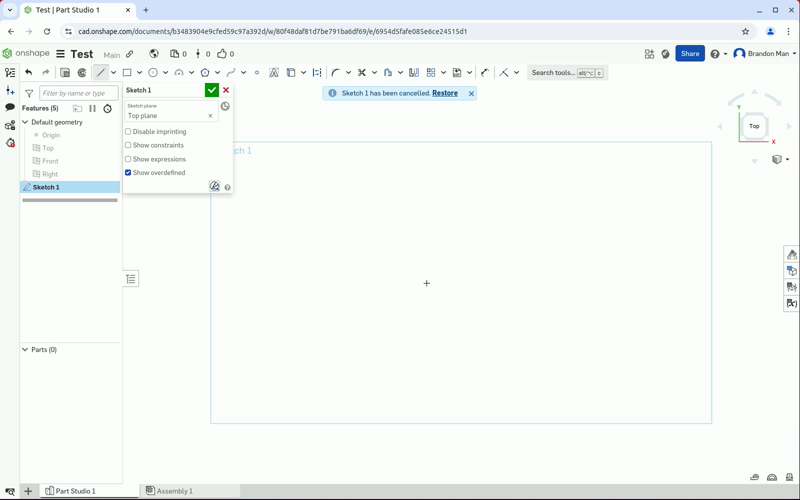
click(426, 282)
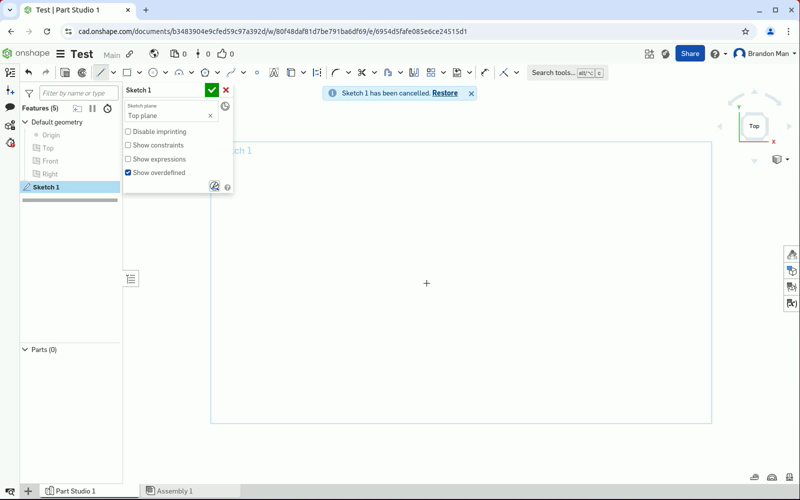
key_up(shift)
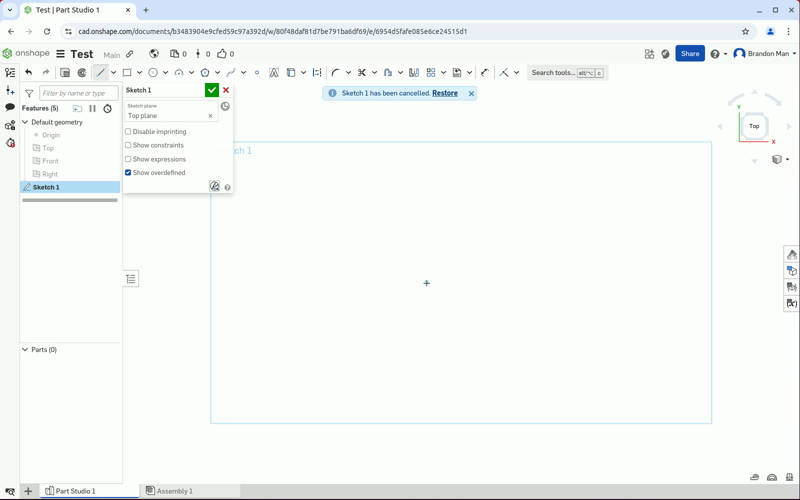
key_down(shift)
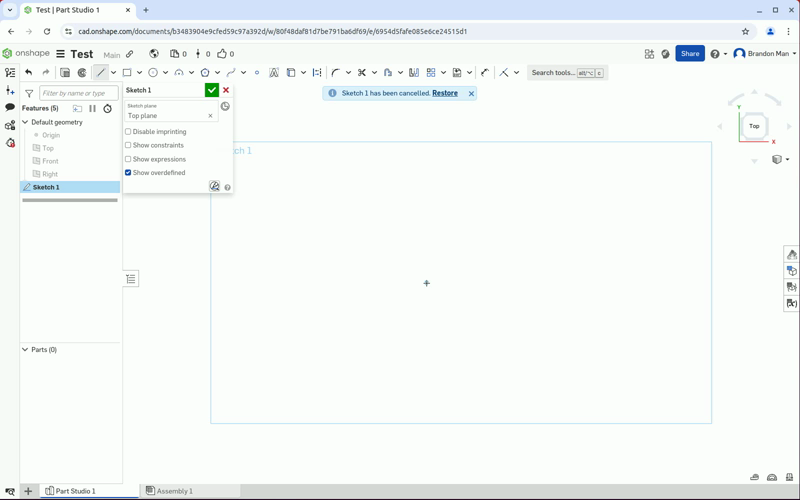
mouse_move(456, 282)
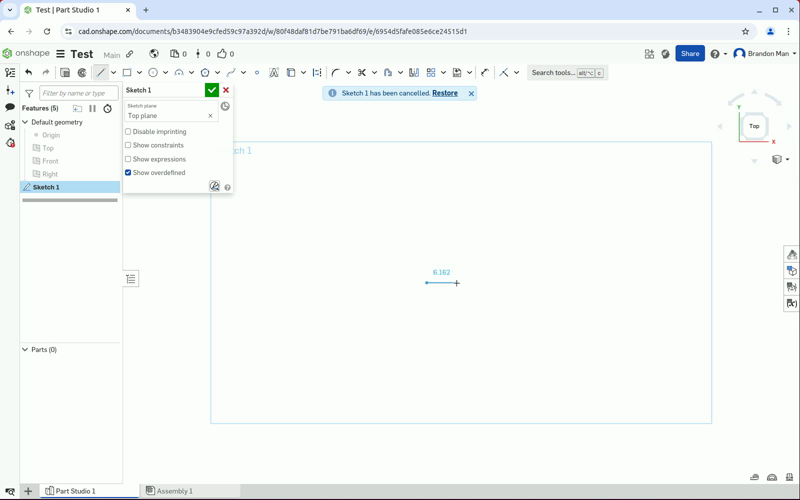
mouse_move(443, 282)
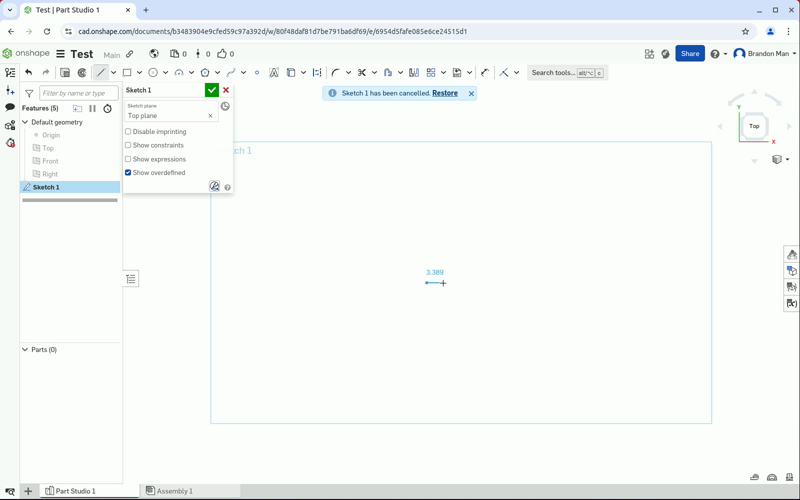
click(443, 282)
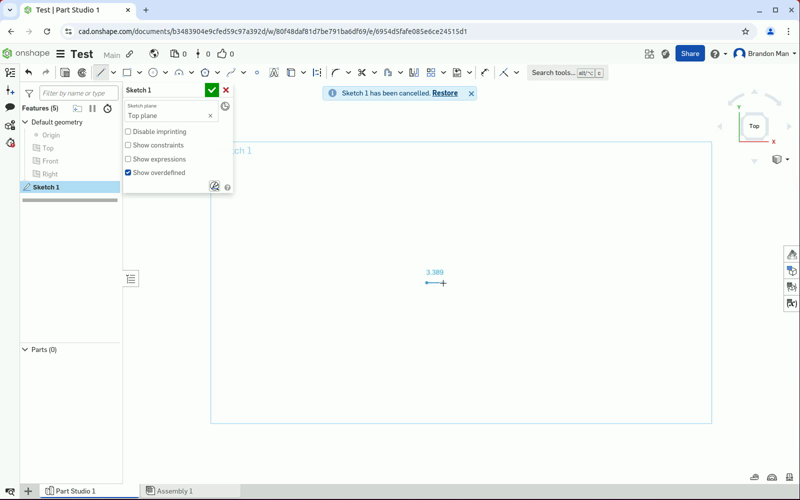
key_up(shift)
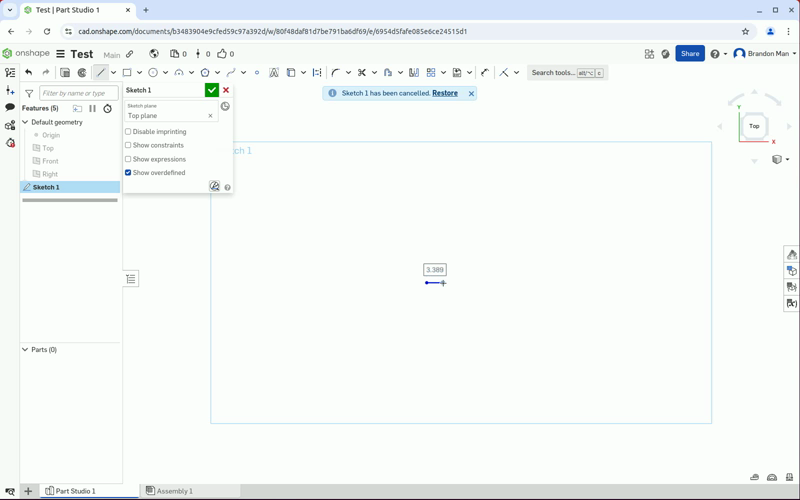
key_down(shift)
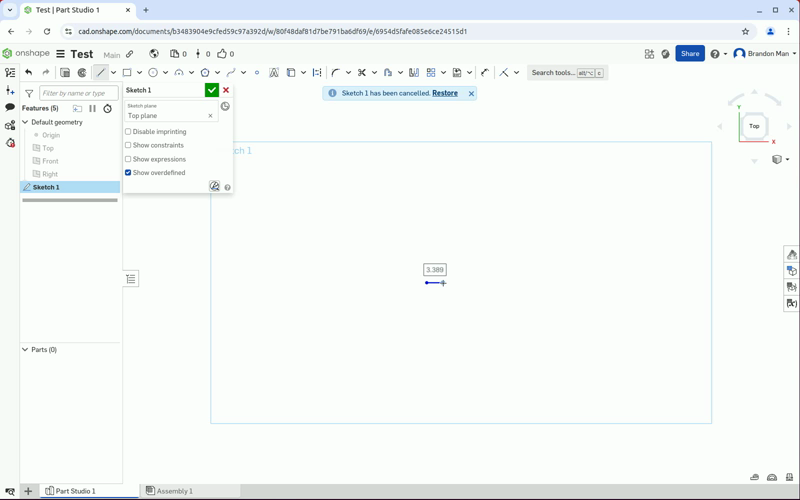
mouse_move(443, 170)
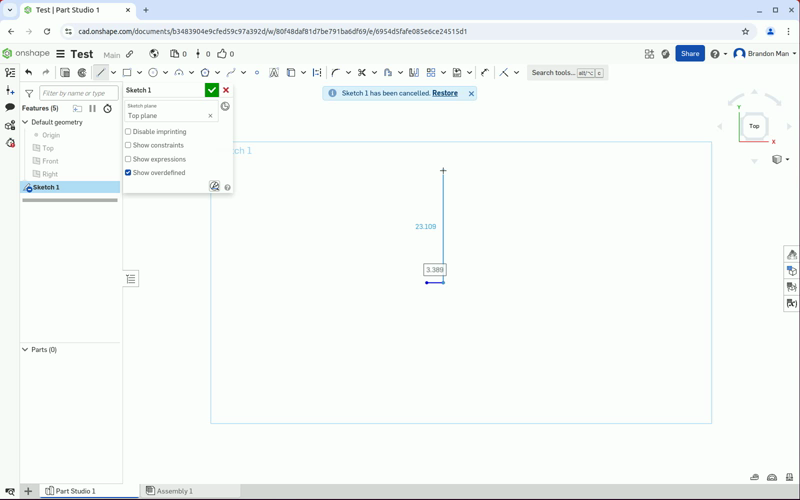
click(443, 170)
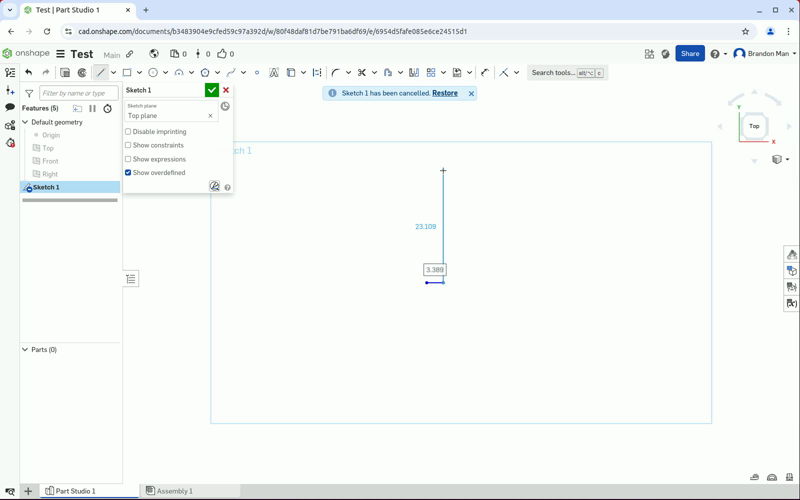
key_up(shift)
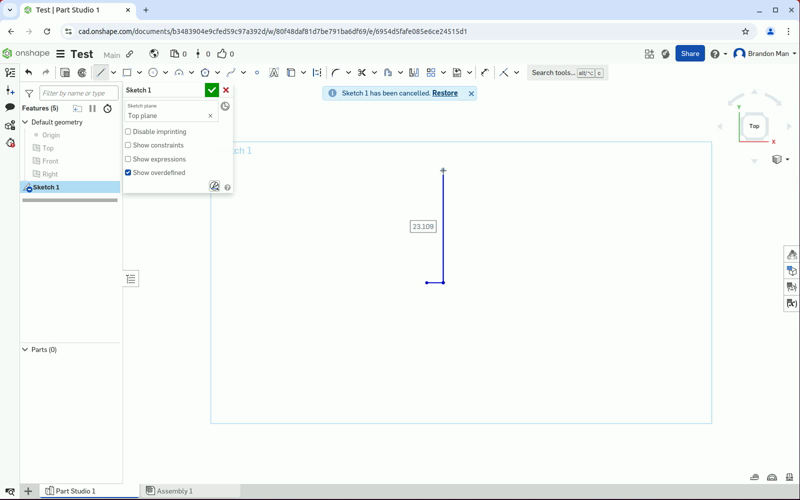
key_down(shift)
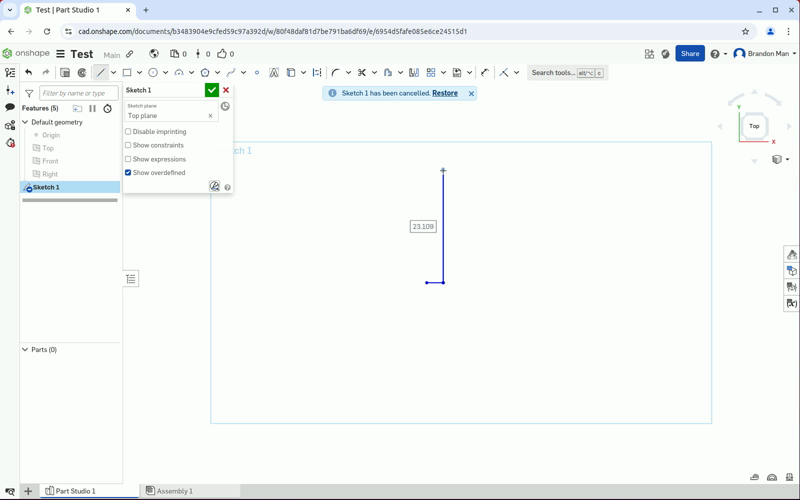
mouse_move(473, 170)
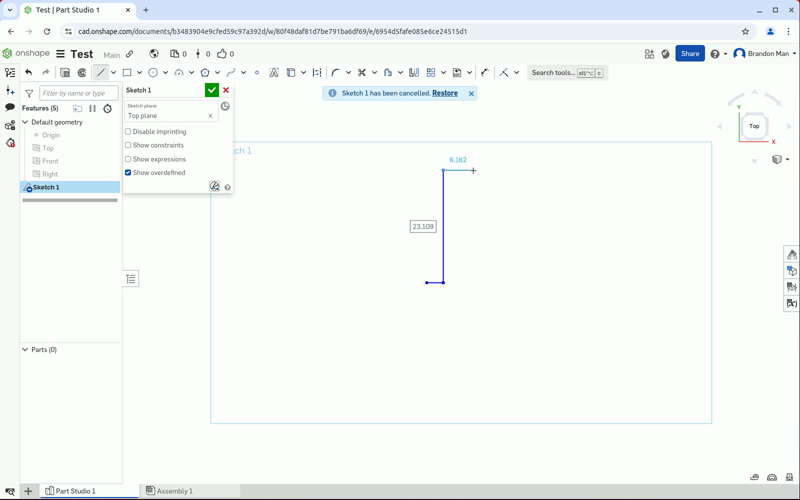
mouse_move(426, 170)
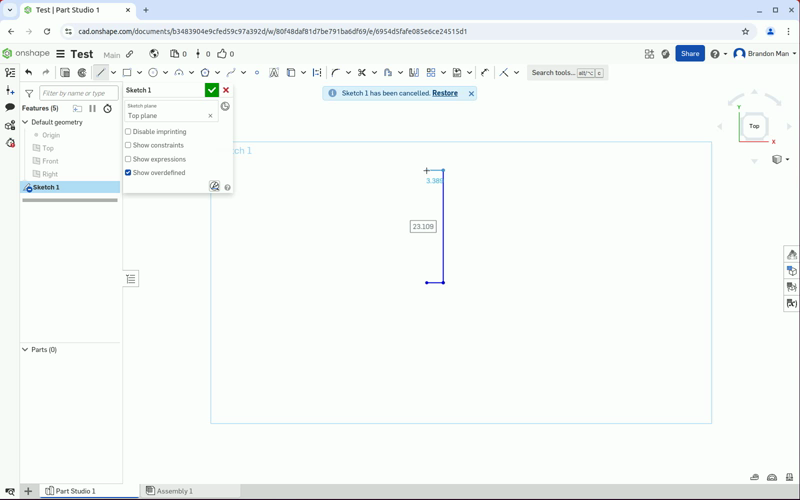
click(426, 170)
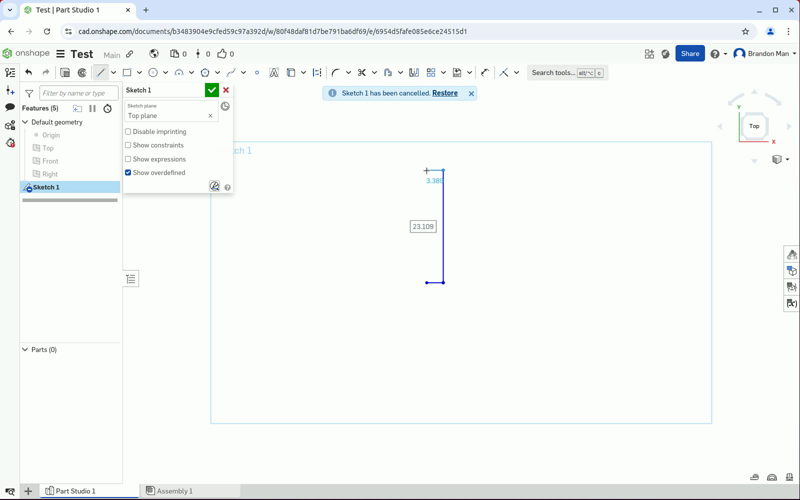
key_up(shift)
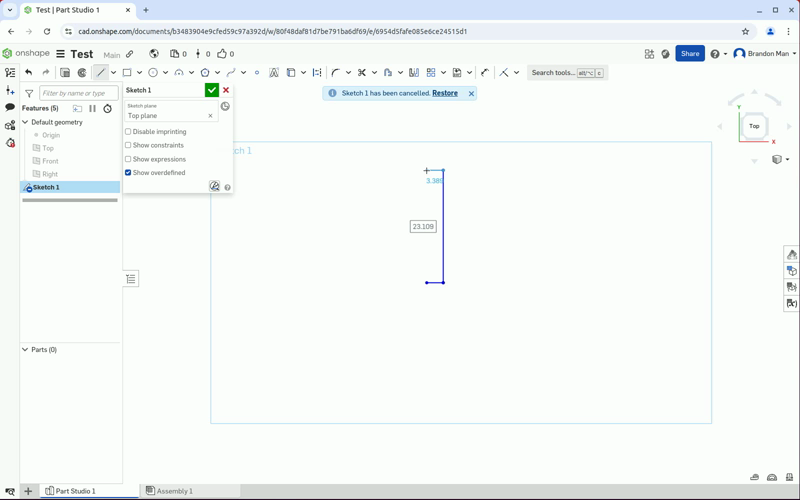
key_down(shift)
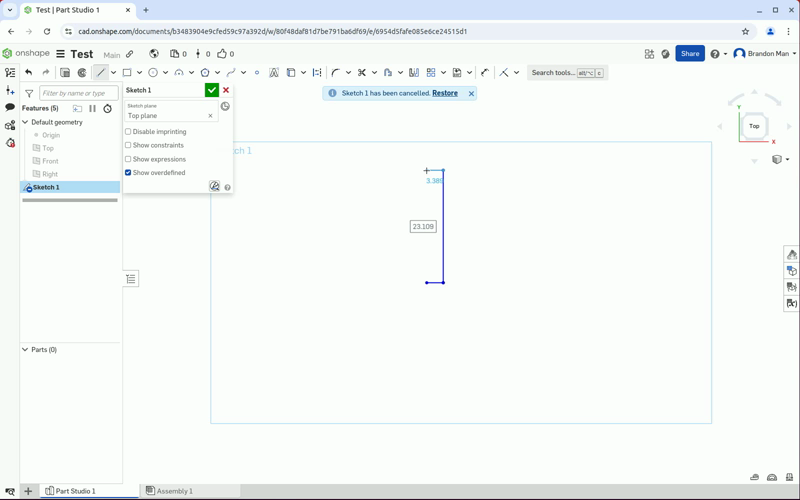
mouse_move(456, 170)
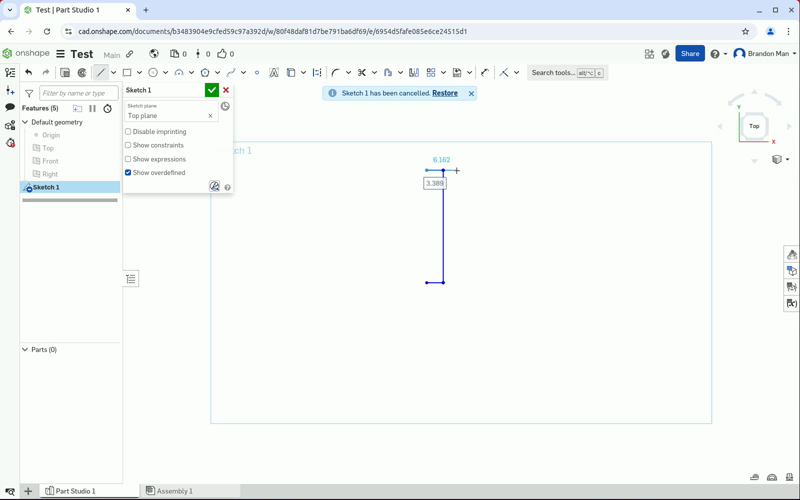
mouse_move(426, 178)
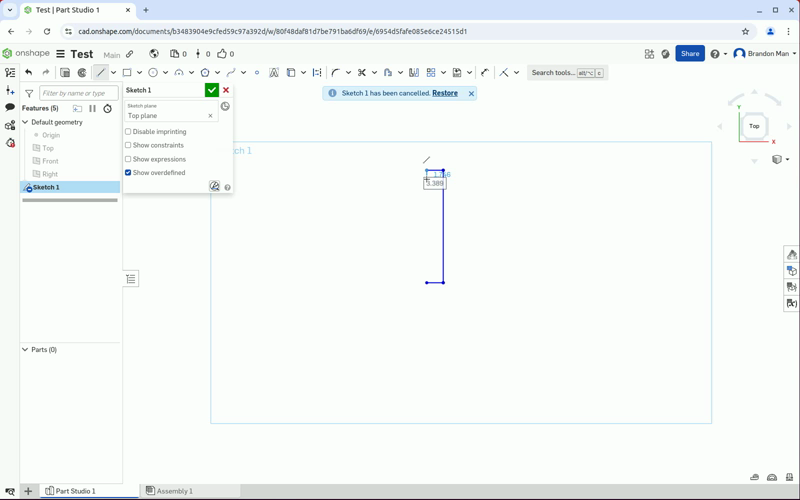
click(426, 178)
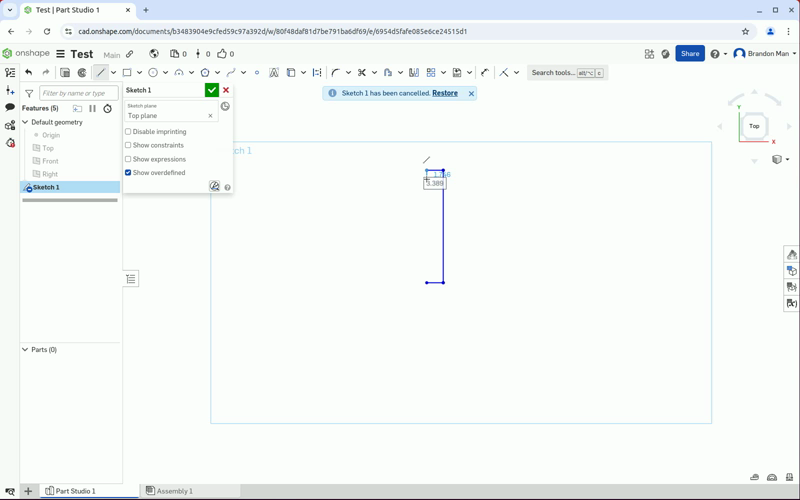
key_up(shift)
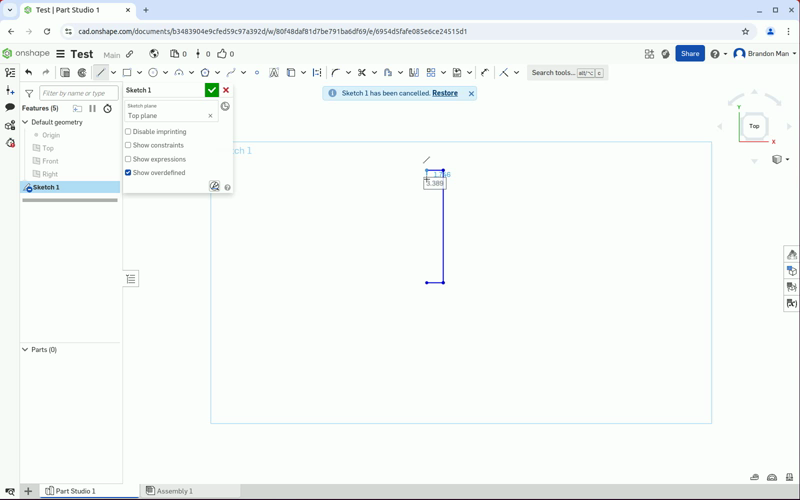
key_down(shift)
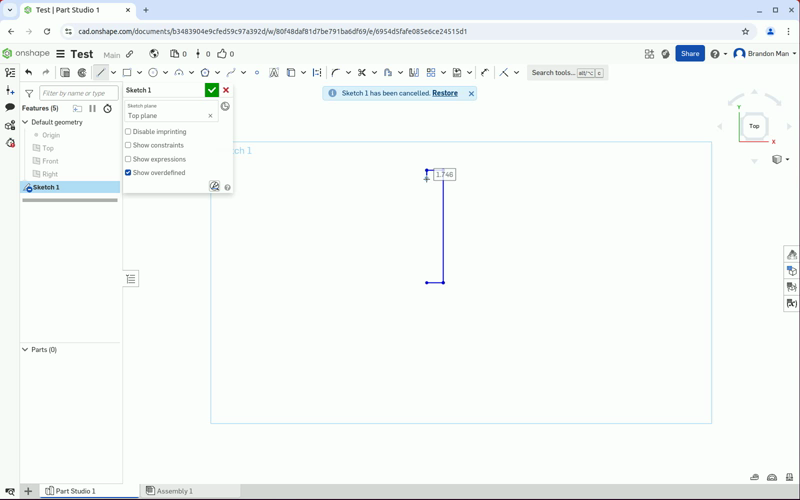
mouse_move(456, 178)
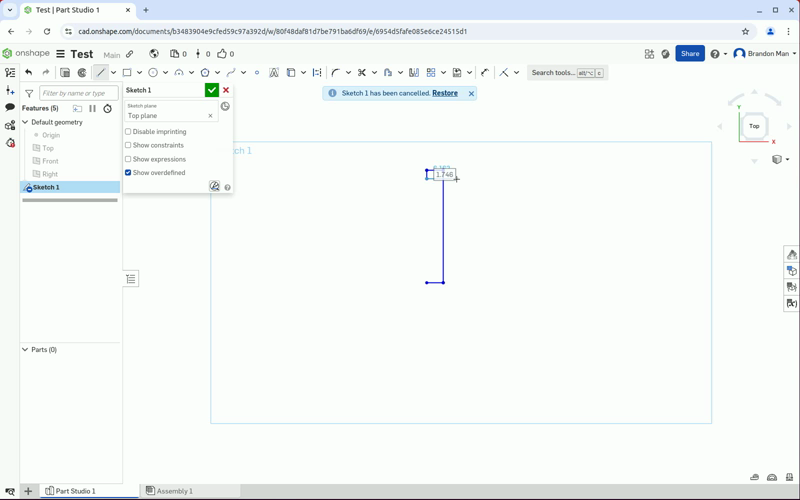
mouse_move(426, 186)
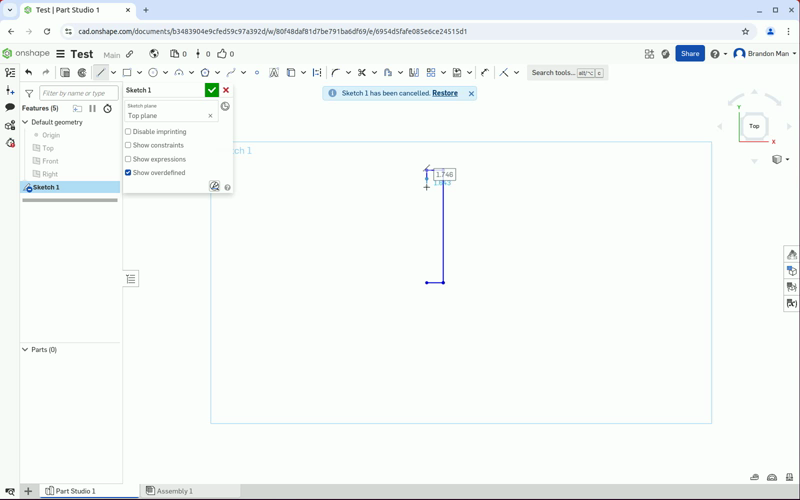
click(426, 186)
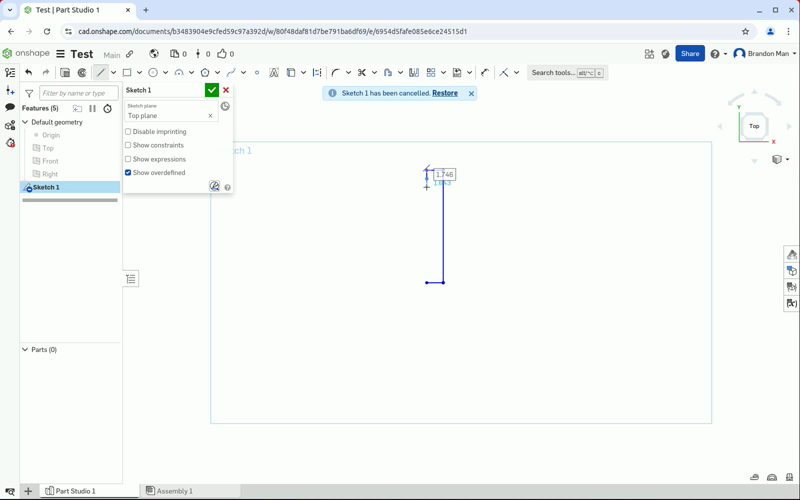
key_up(shift)
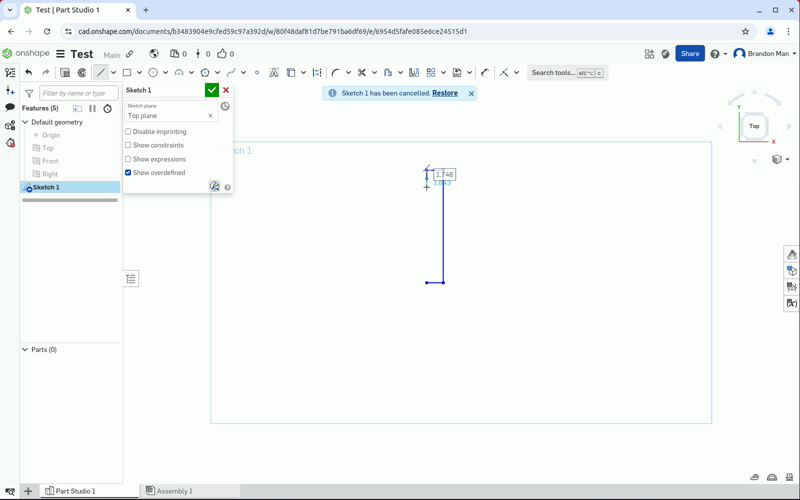
key_down(shift)
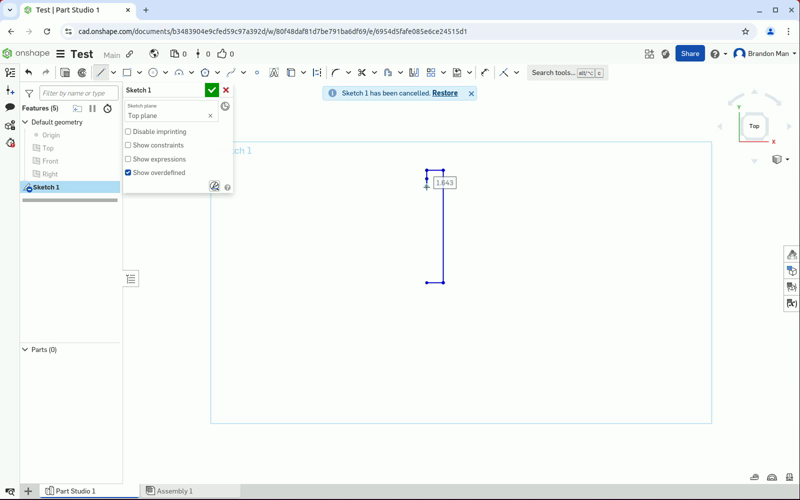
mouse_move(456, 186)
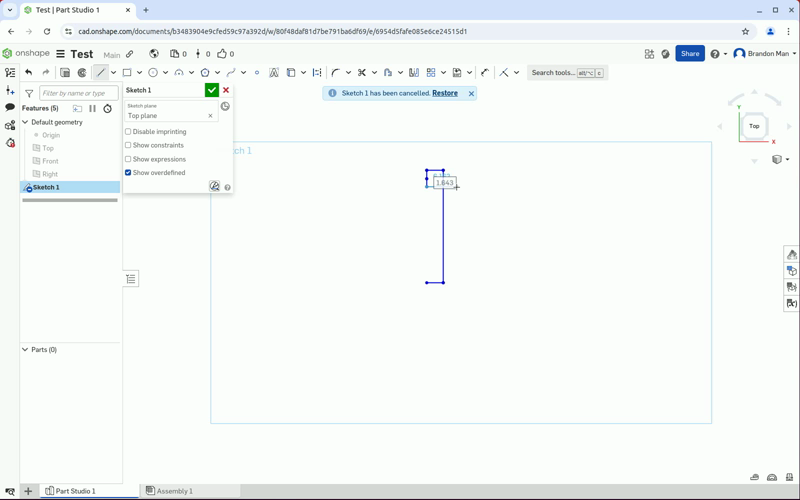
mouse_move(426, 194)
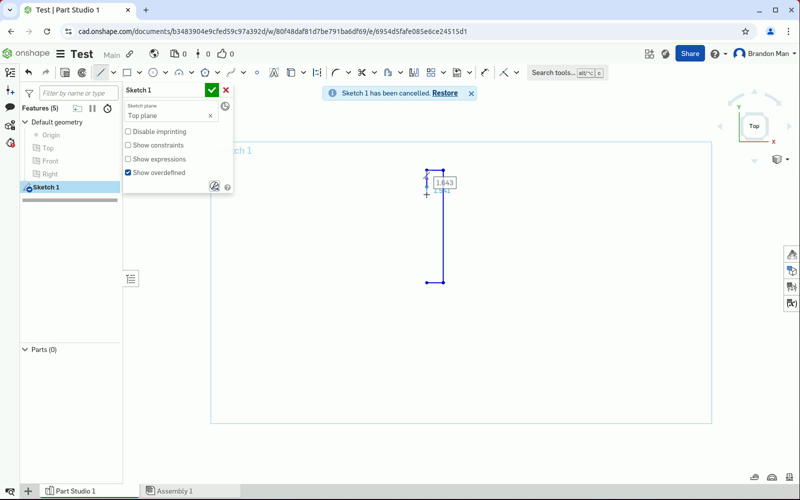
scroll(6)
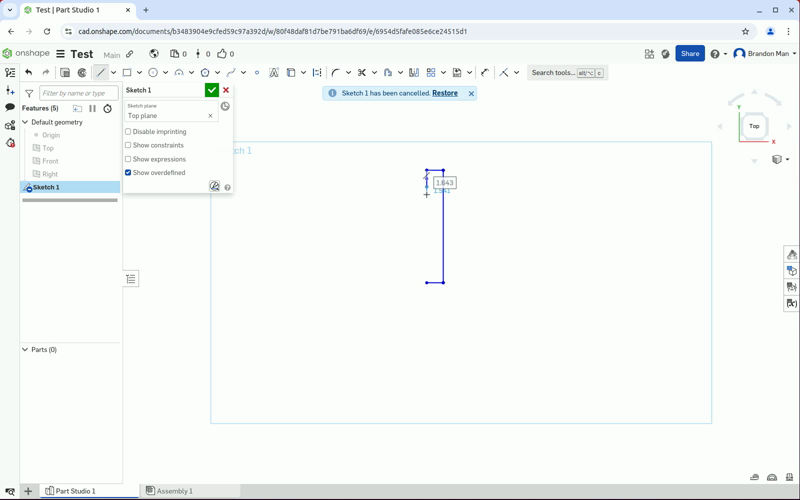
scroll(6)
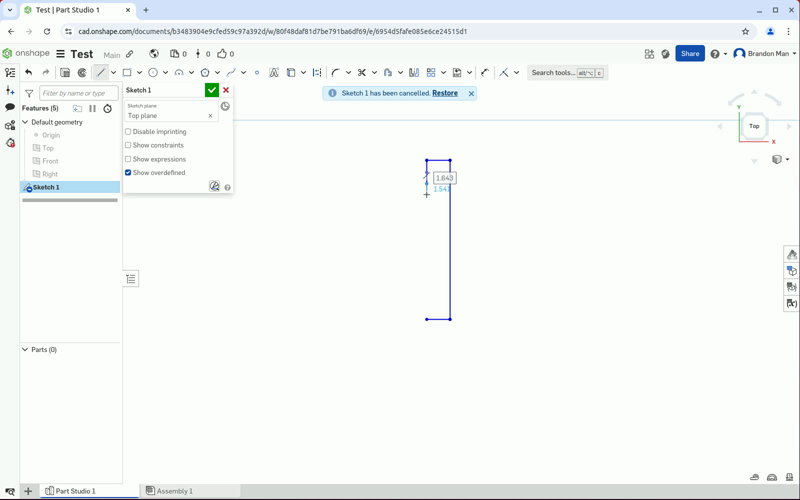
scroll(6)
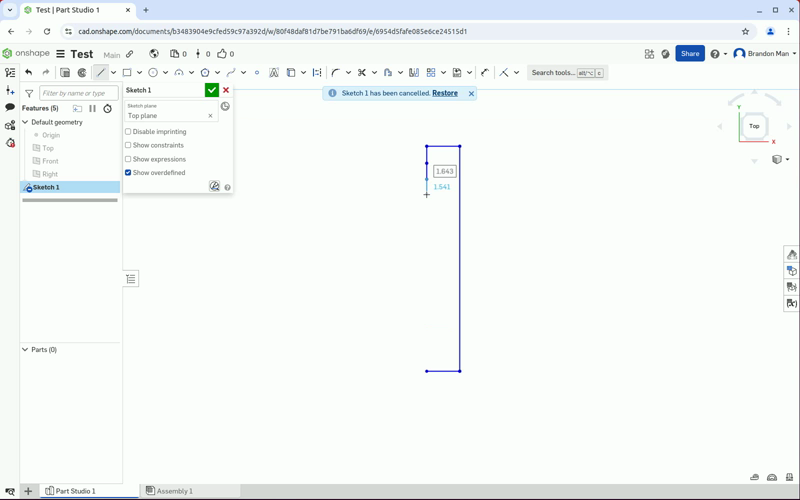
scroll(6)
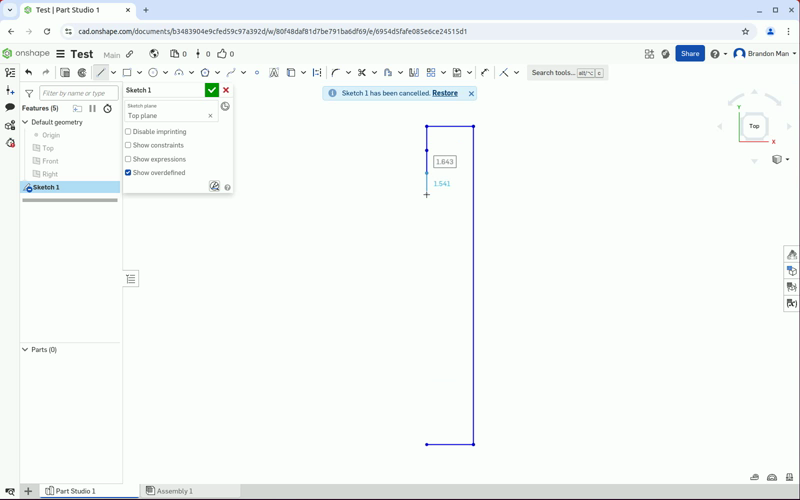
scroll(6)
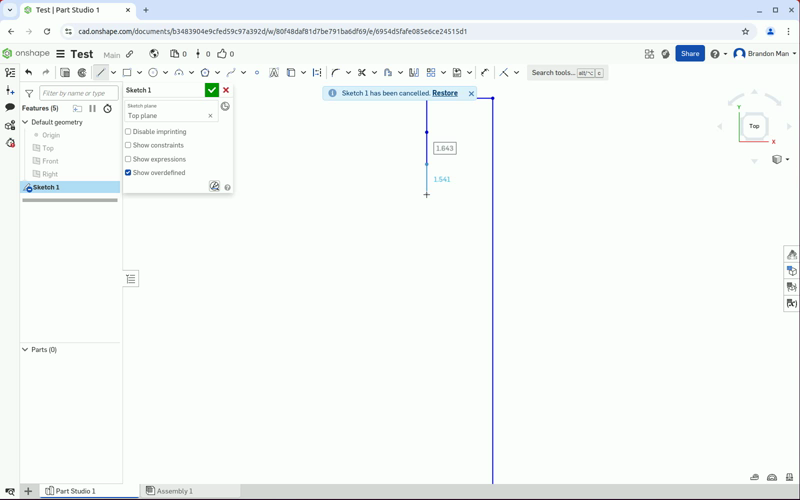
scroll(6)
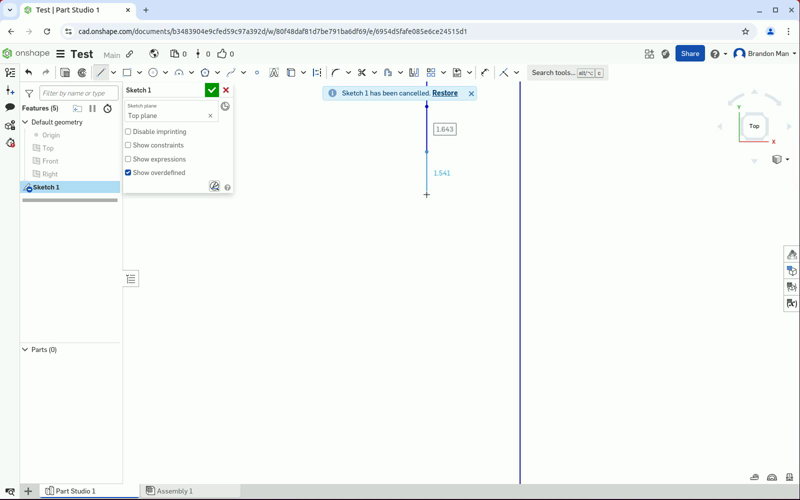
scroll(6)
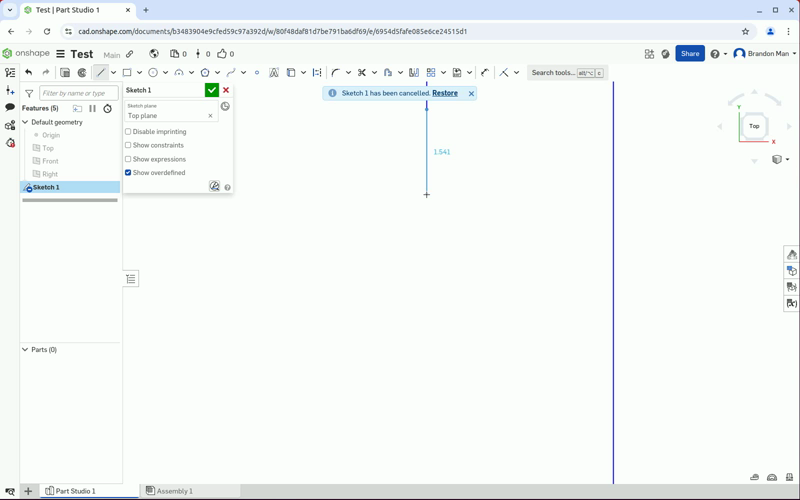
click(426, 194)
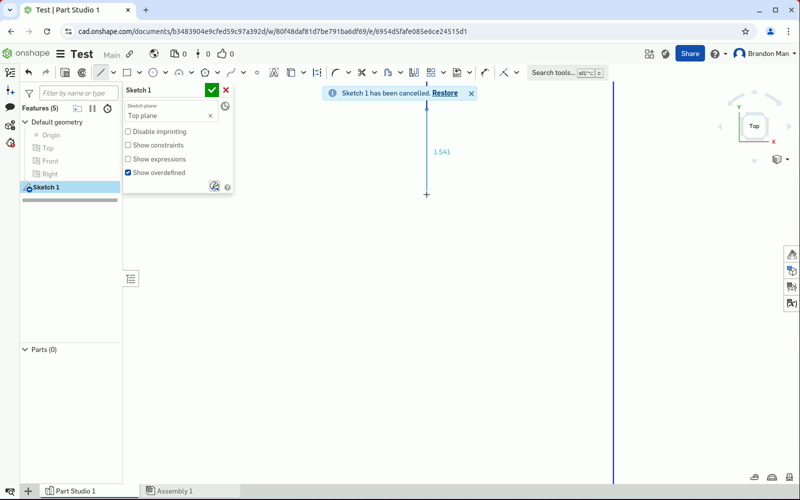
scroll(-6)
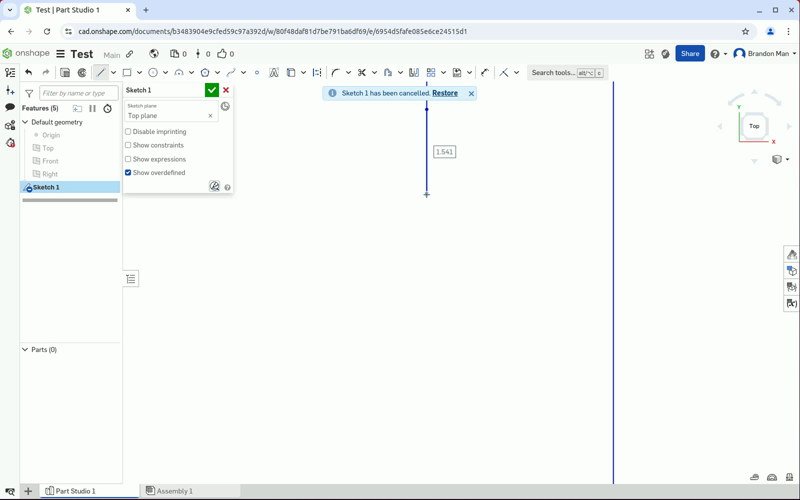
scroll(-6)
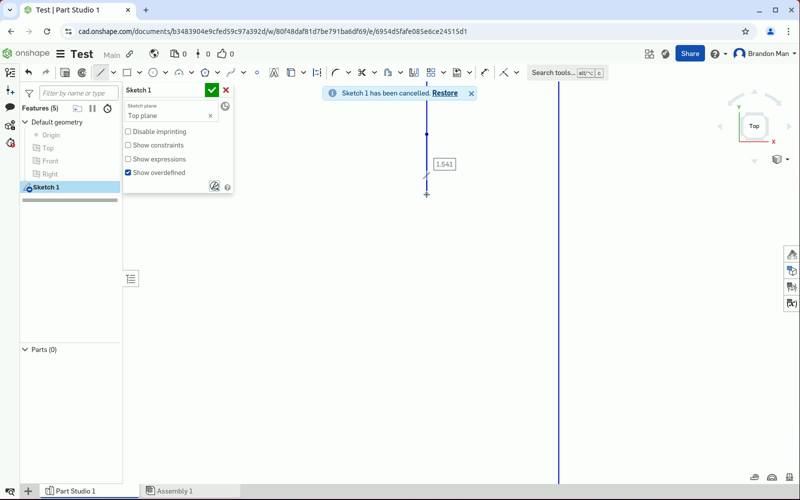
scroll(-6)
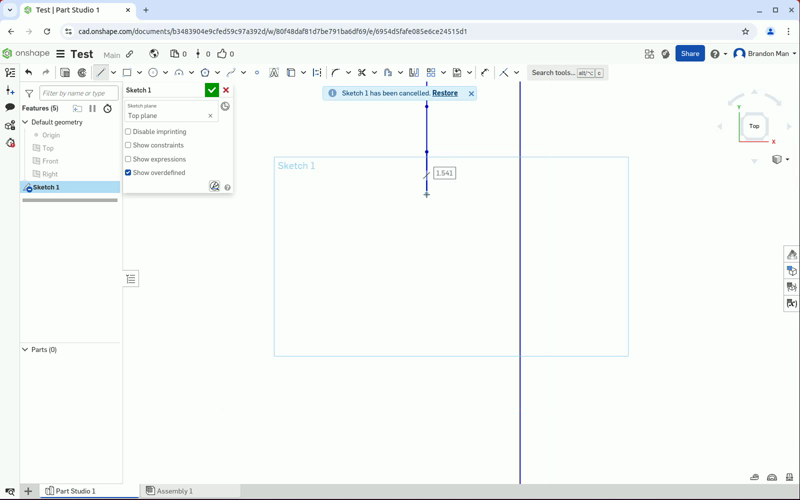
scroll(-6)
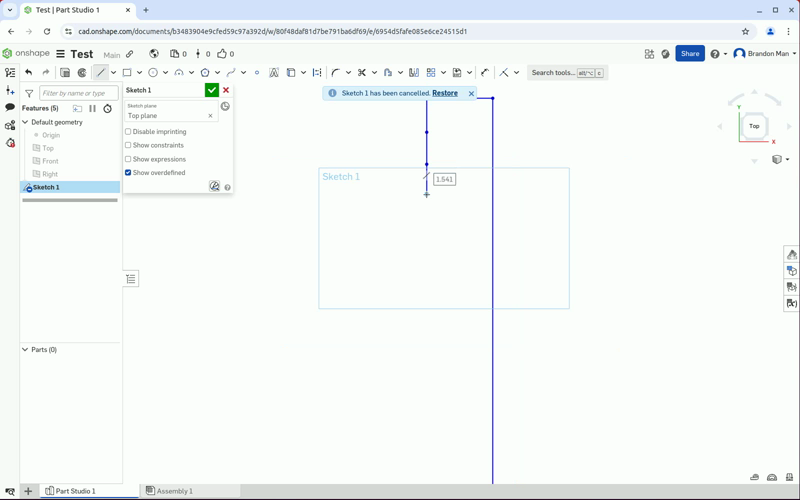
scroll(-6)
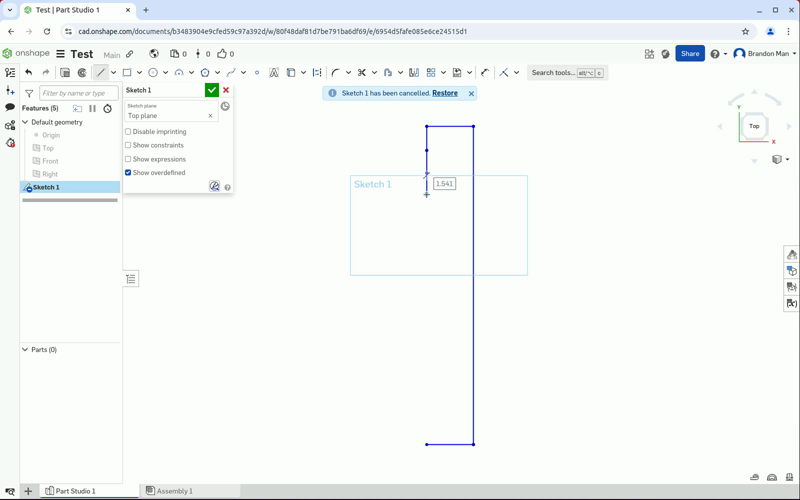
scroll(-6)
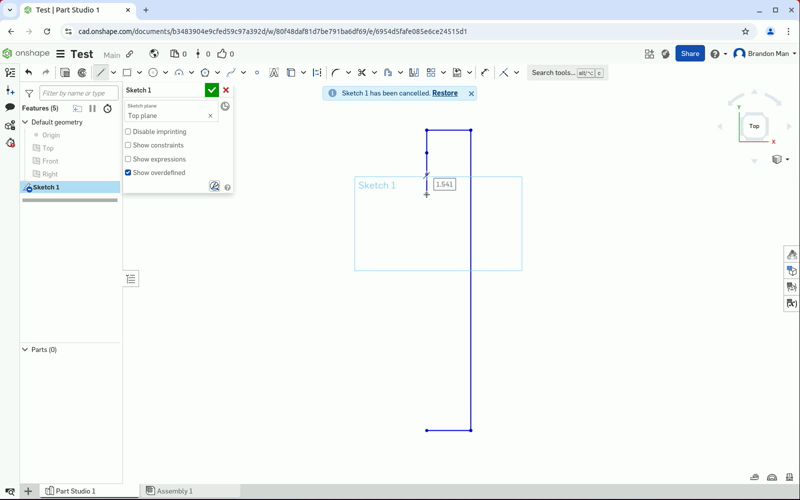
scroll(-6)
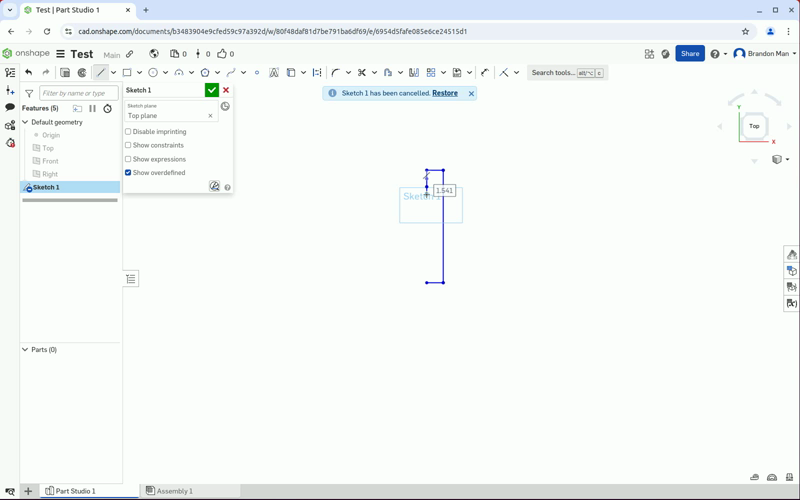
key_up(shift)
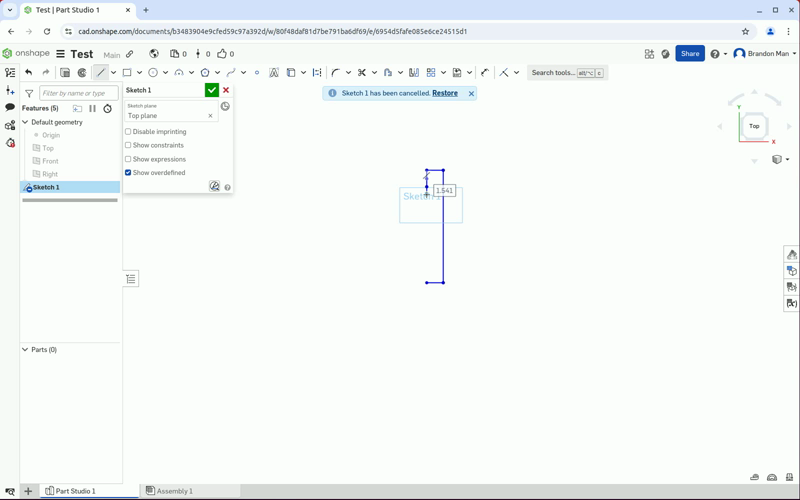
key(esc)
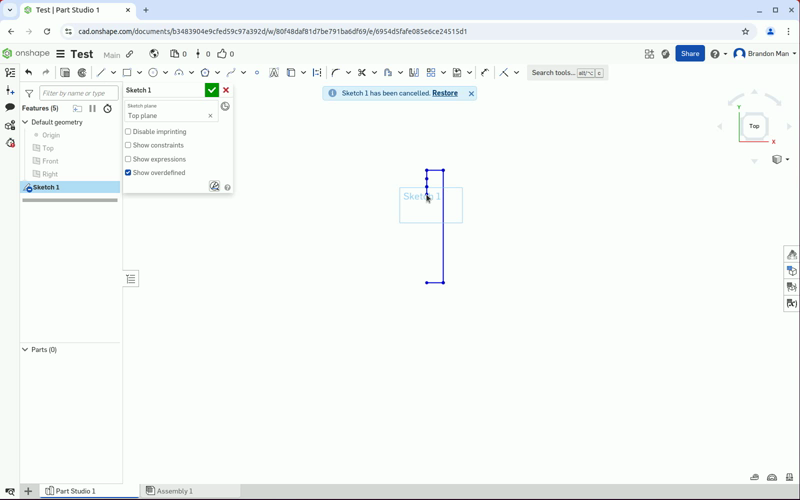
key(a)
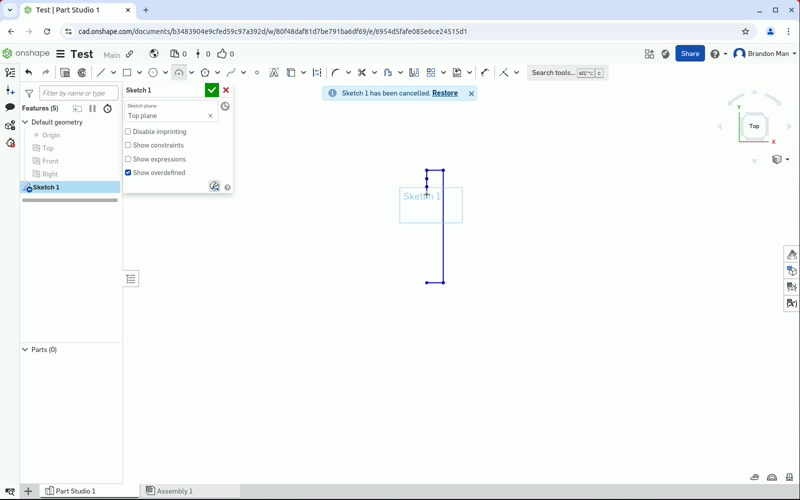
mouse_move(426, 194)
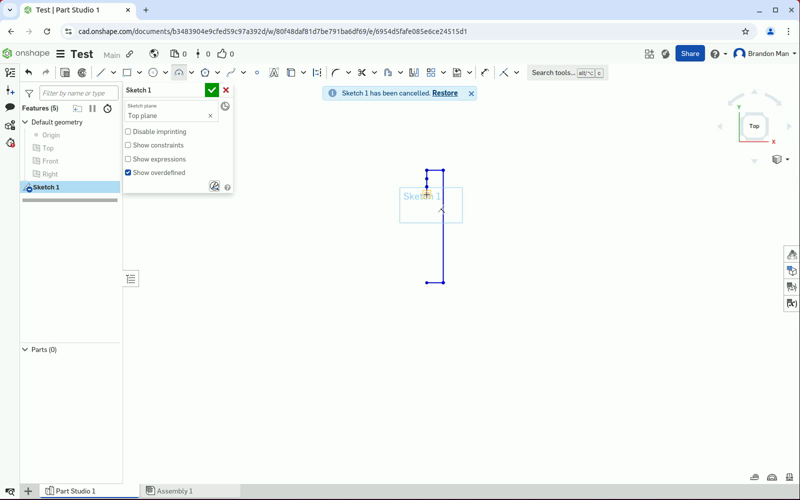
click(426, 194)
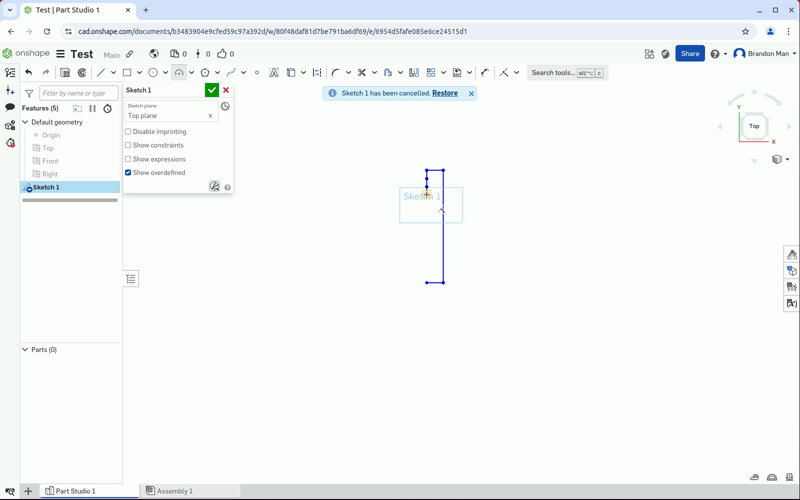
key_down(shift)
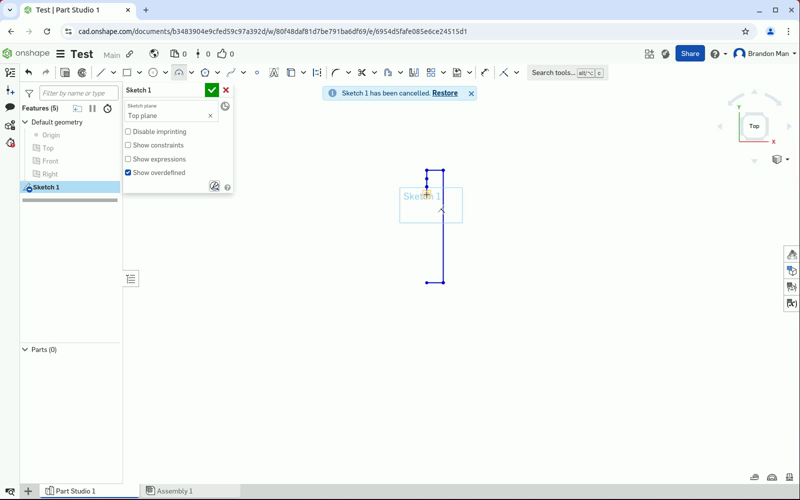
mouse_move(426, 197)
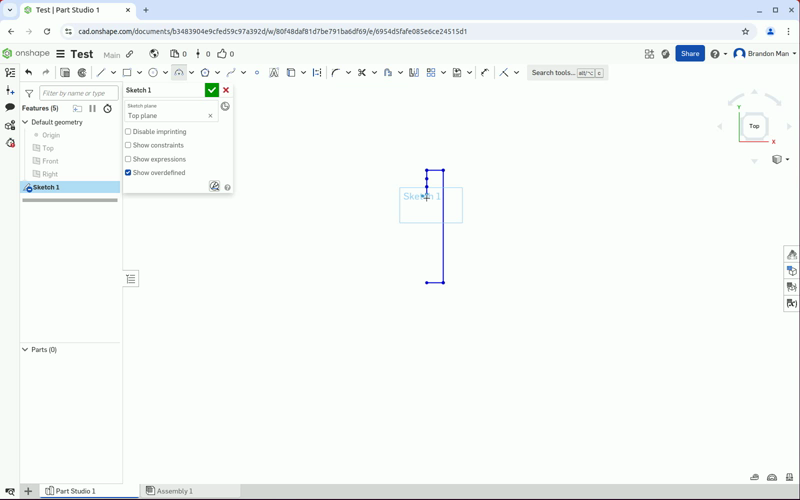
scroll(6)
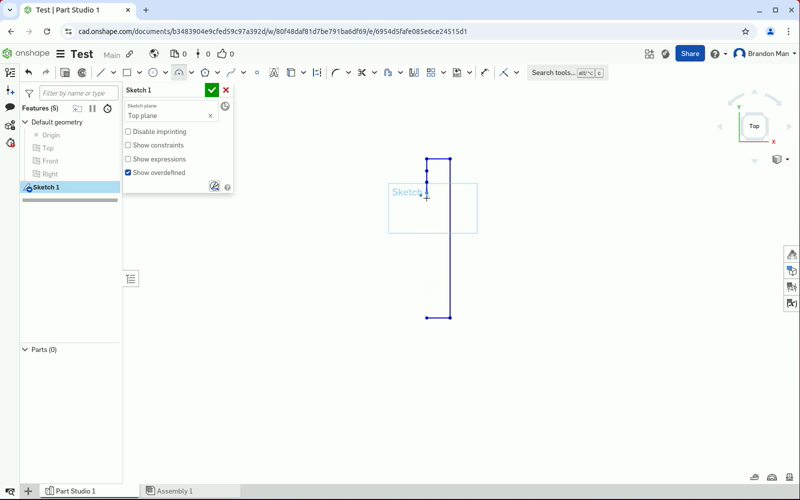
scroll(6)
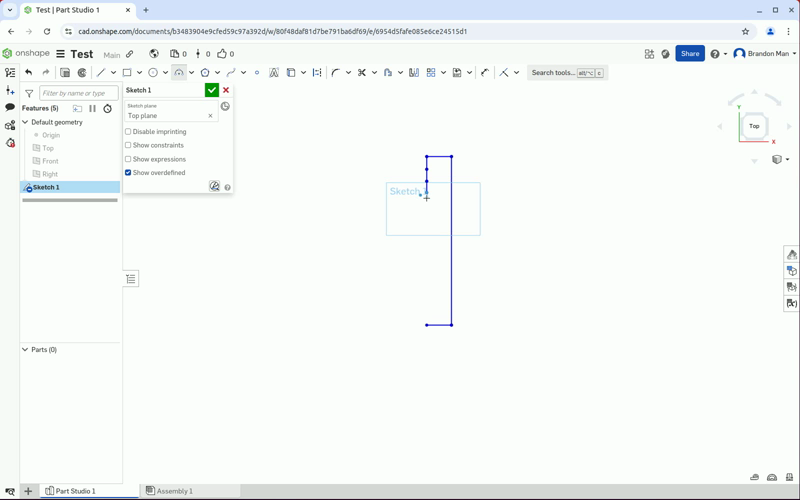
scroll(6)
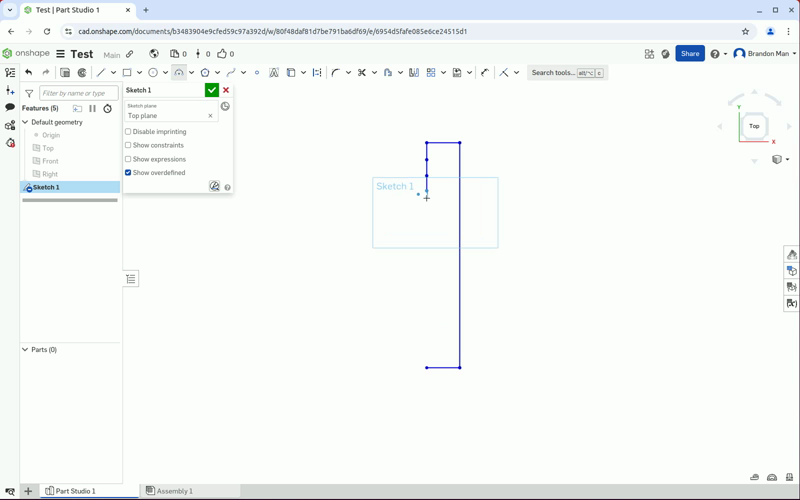
scroll(6)
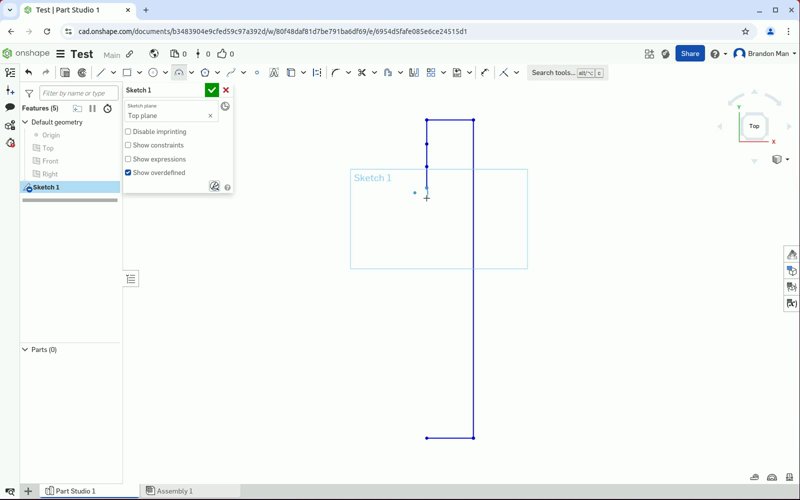
scroll(6)
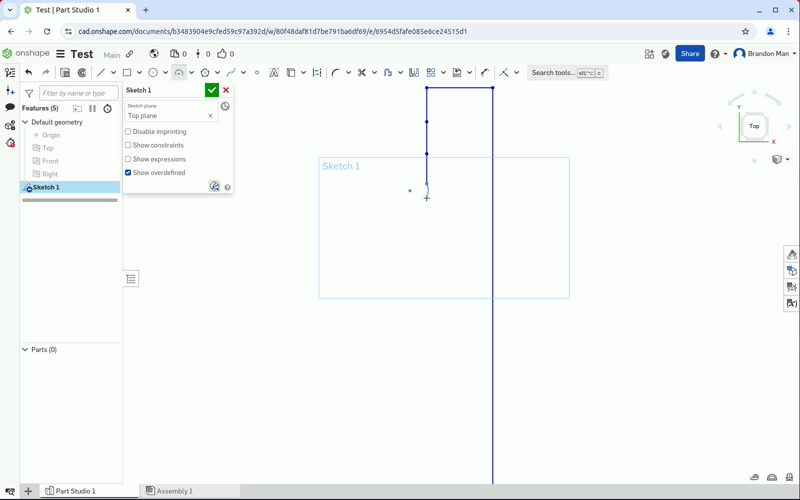
scroll(6)
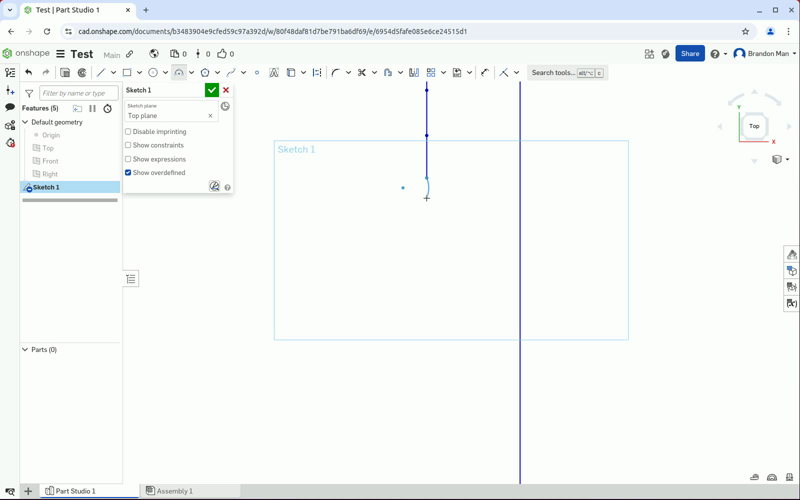
scroll(6)
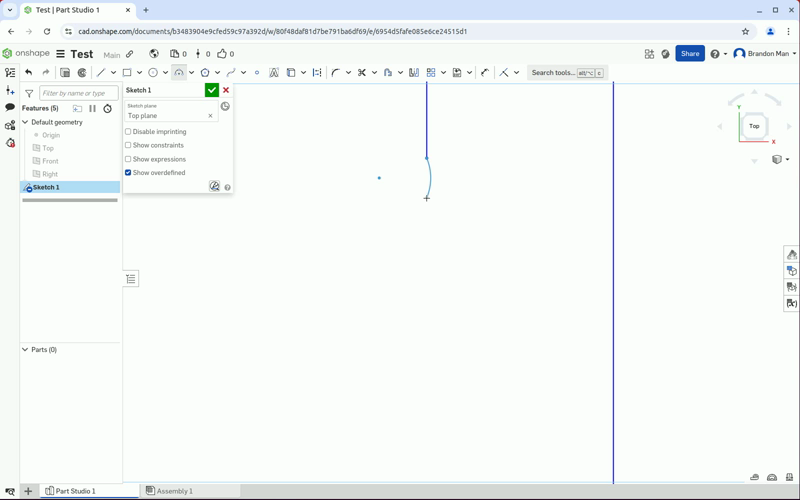
click(426, 197)
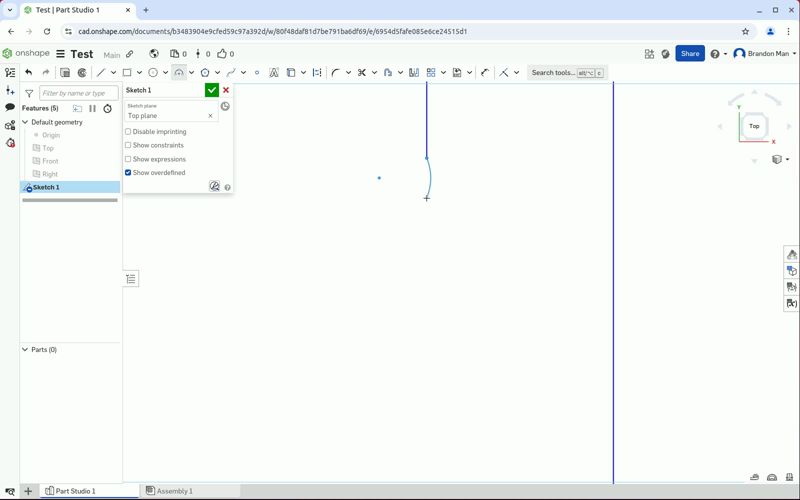
scroll(-6)
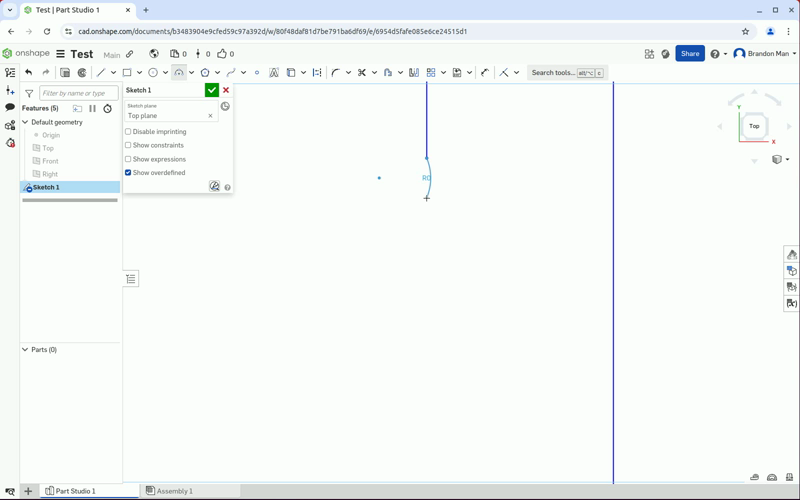
scroll(-6)
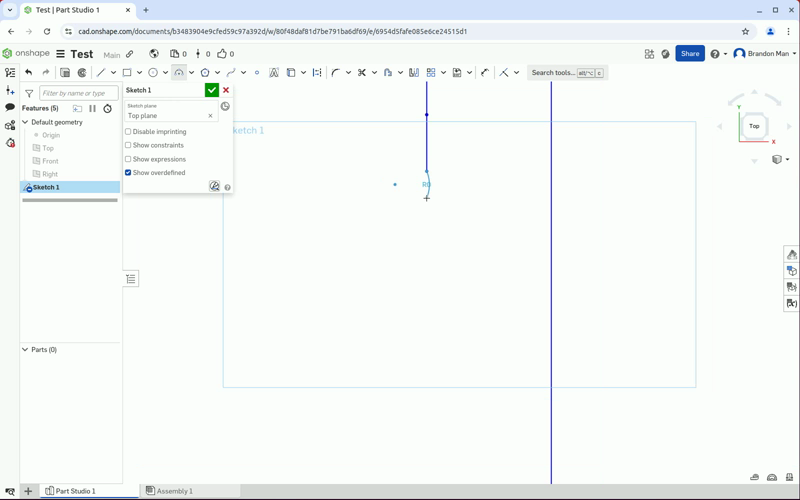
scroll(-6)
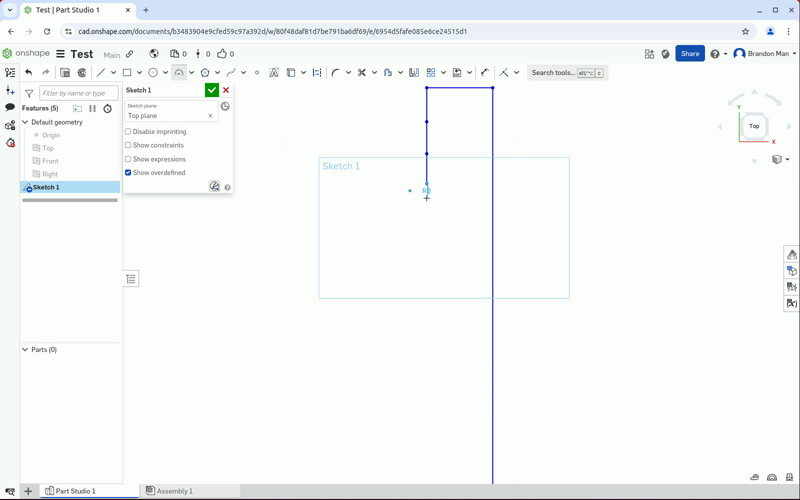
scroll(-6)
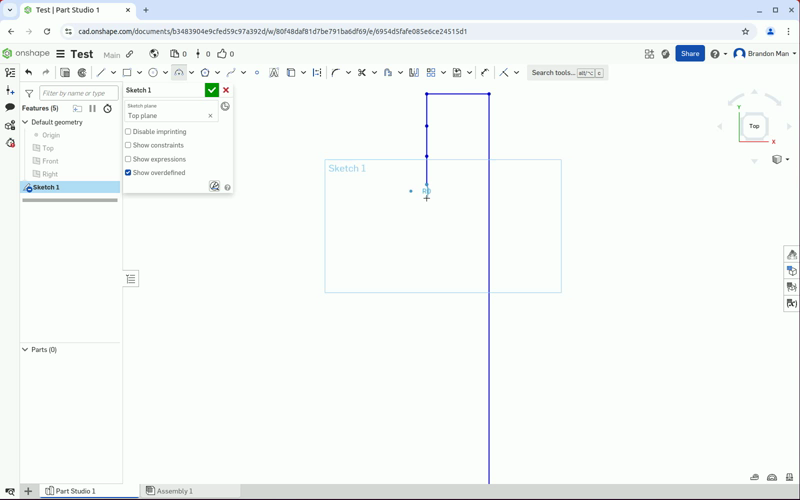
scroll(-6)
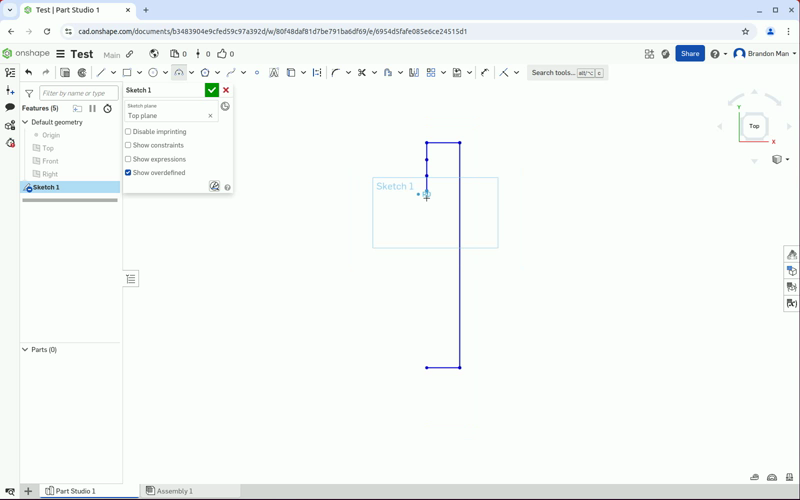
scroll(-6)
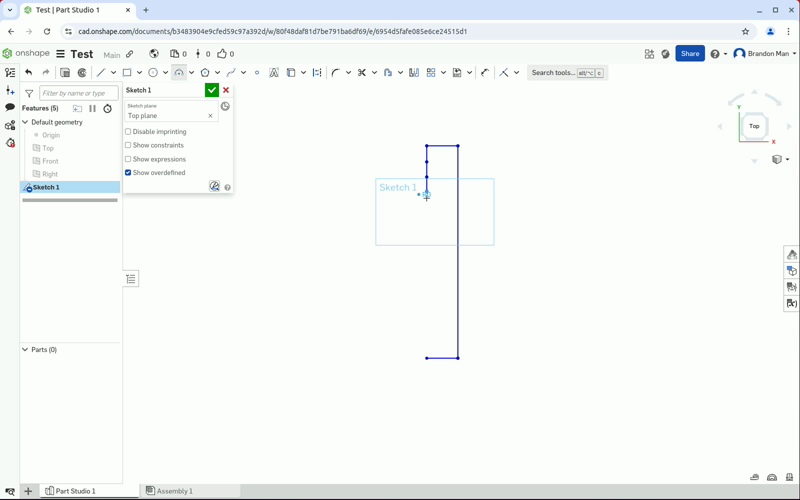
scroll(-6)
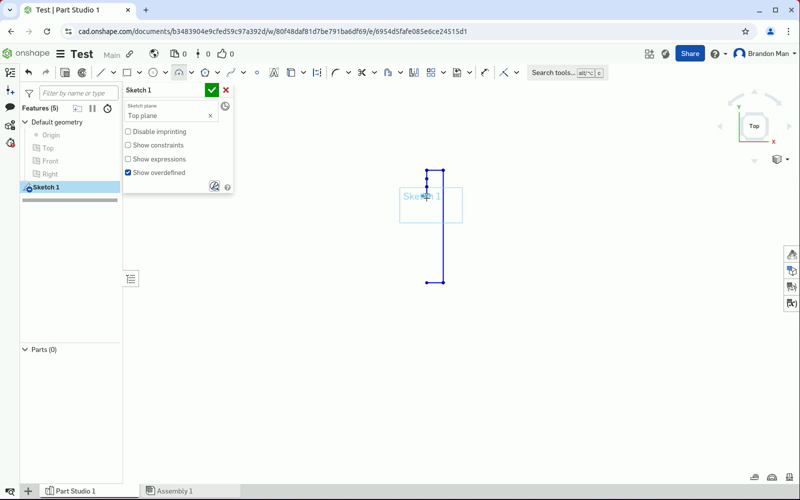
mouse_move(428, 195)
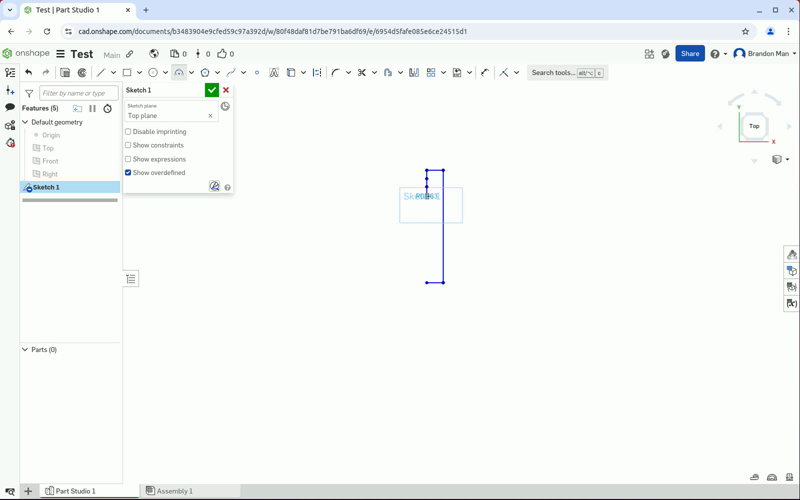
scroll(6)
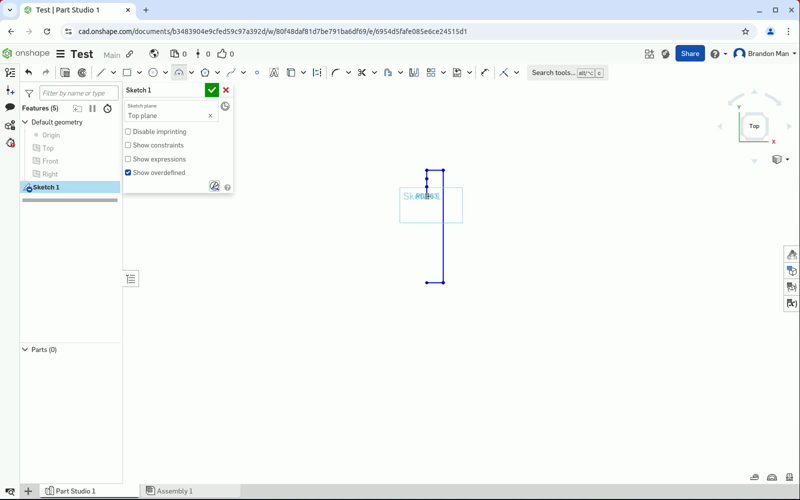
scroll(6)
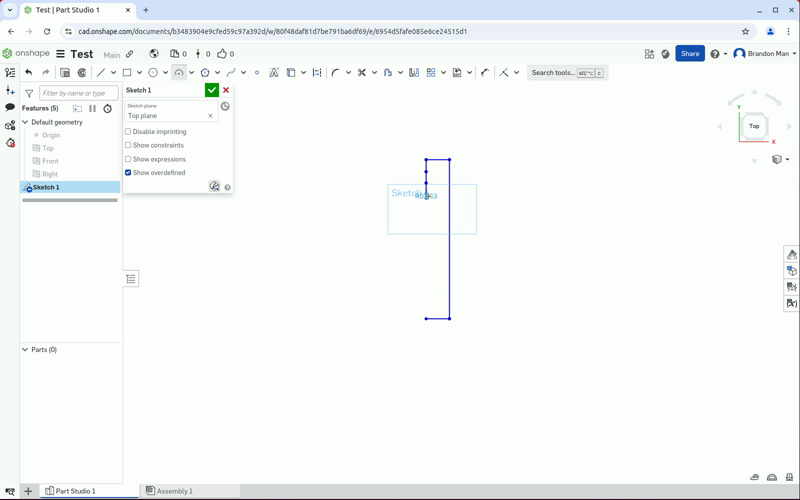
scroll(6)
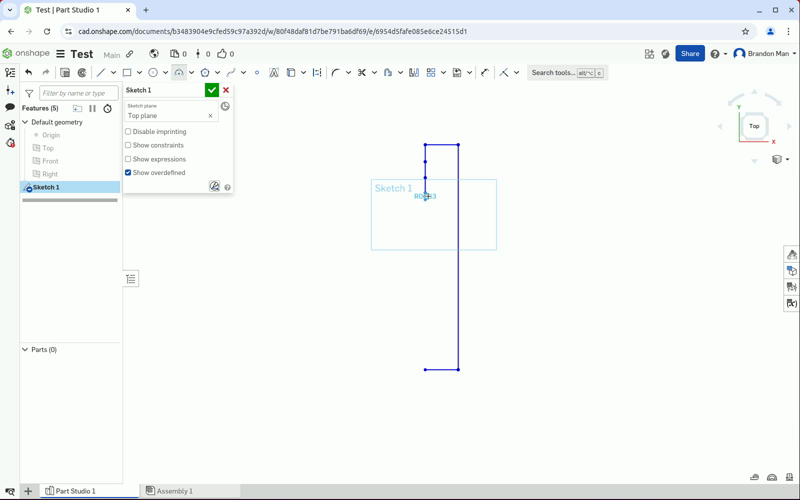
scroll(6)
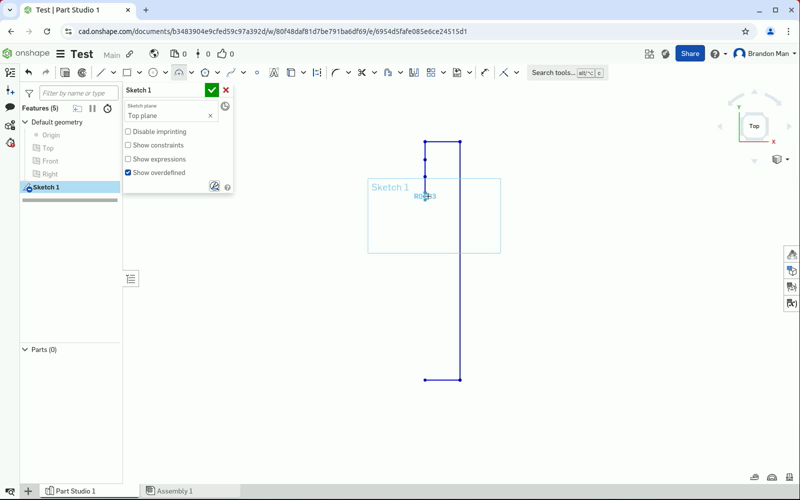
scroll(6)
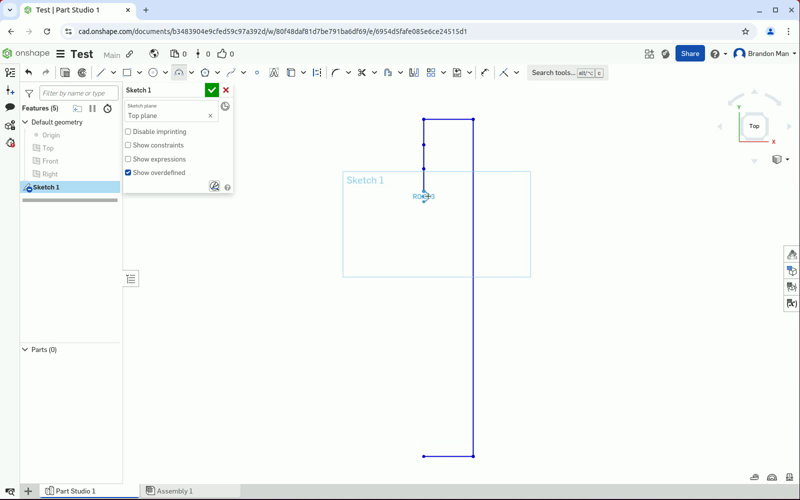
scroll(6)
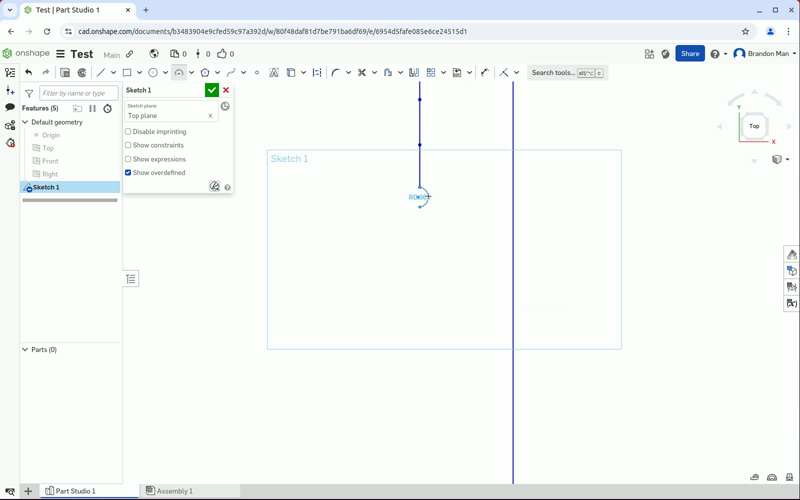
scroll(6)
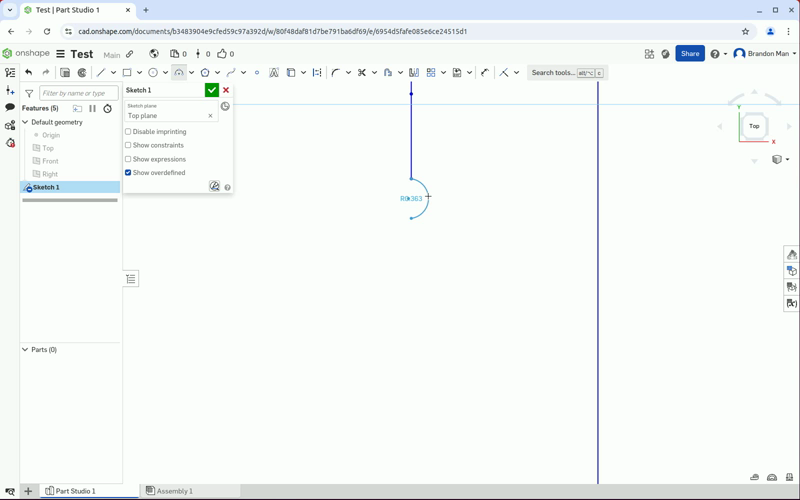
click(428, 195)
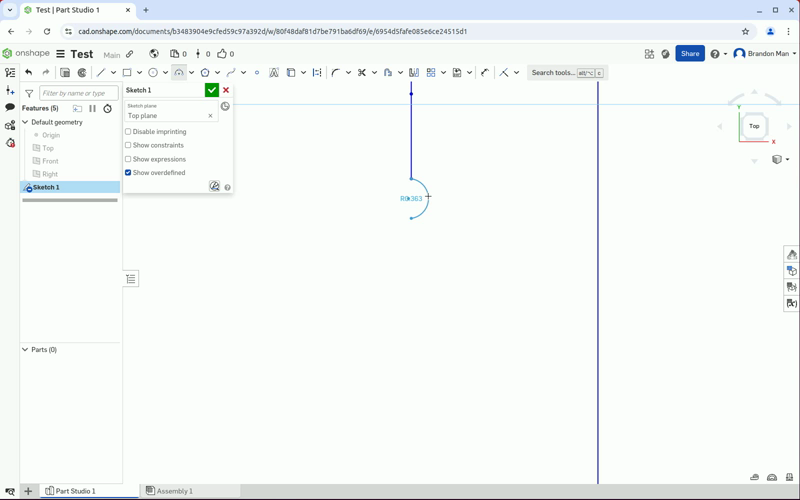
scroll(-6)
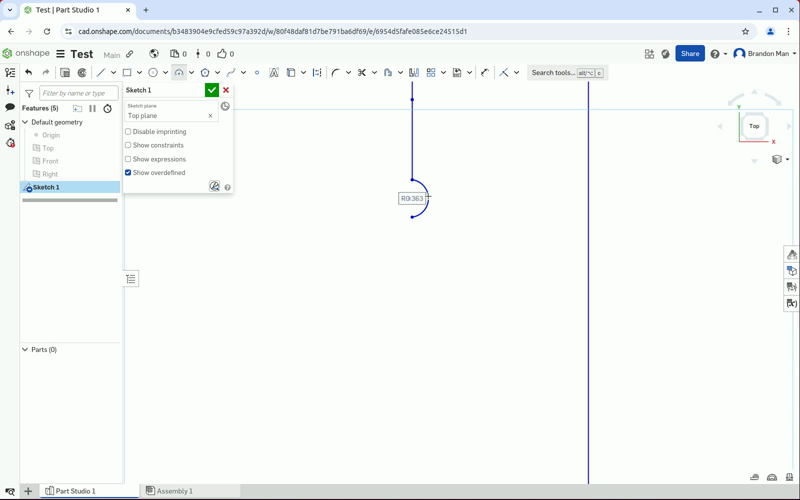
scroll(-6)
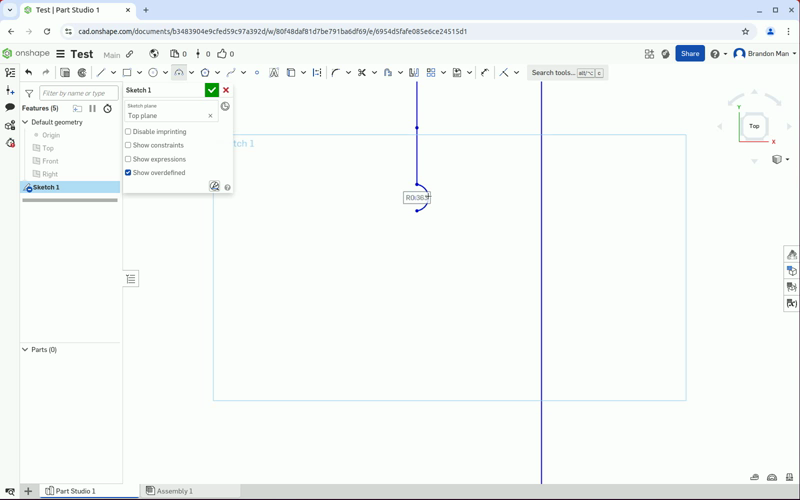
scroll(-6)
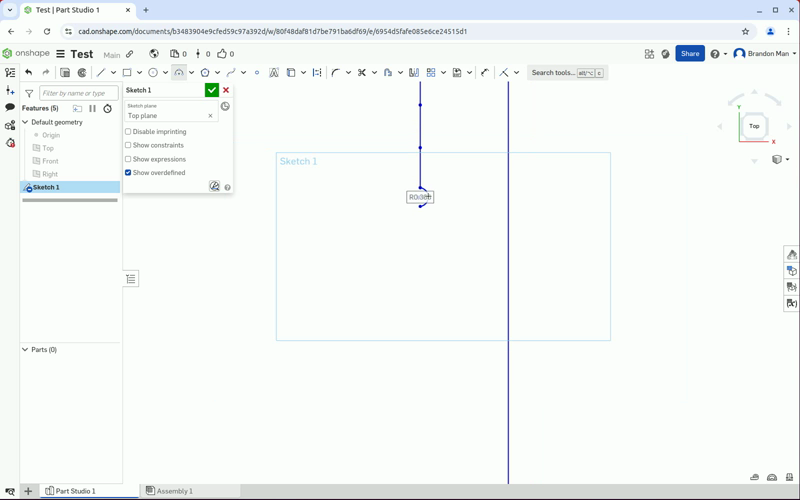
scroll(-6)
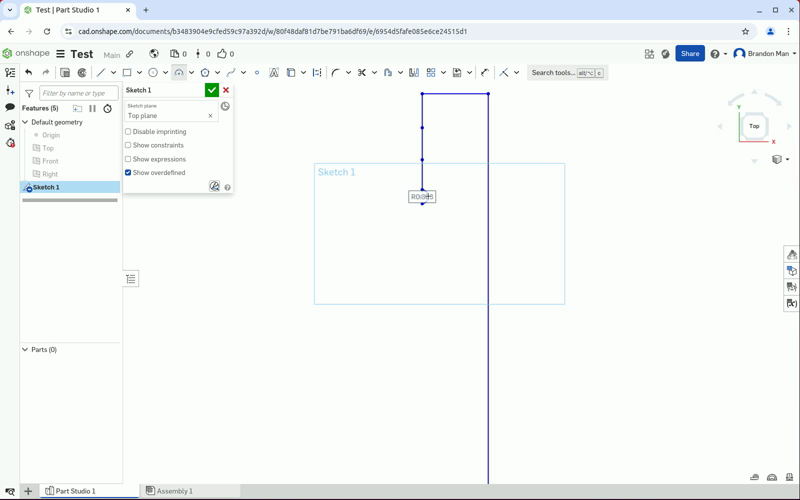
scroll(-6)
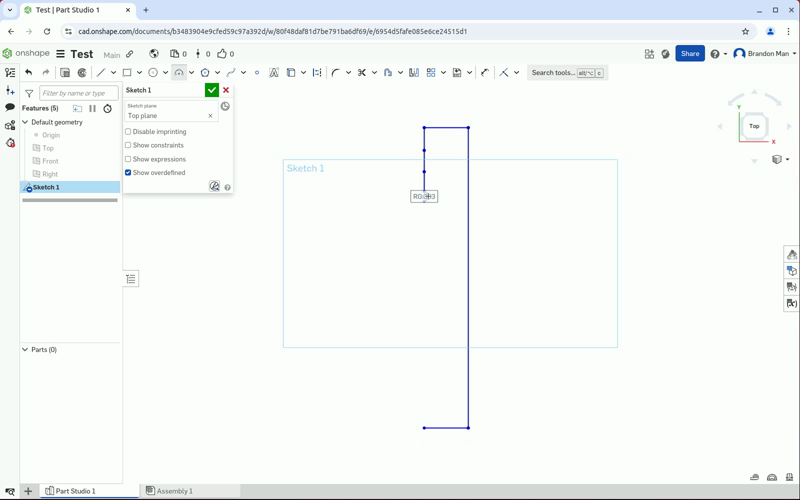
scroll(-6)
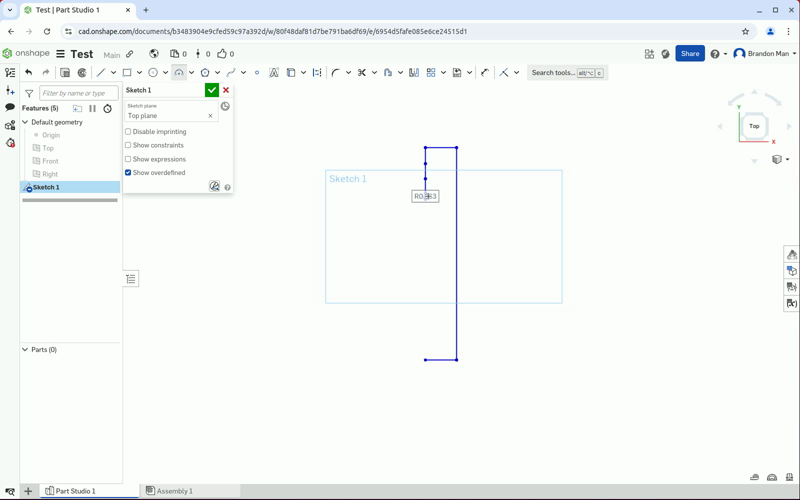
scroll(-6)
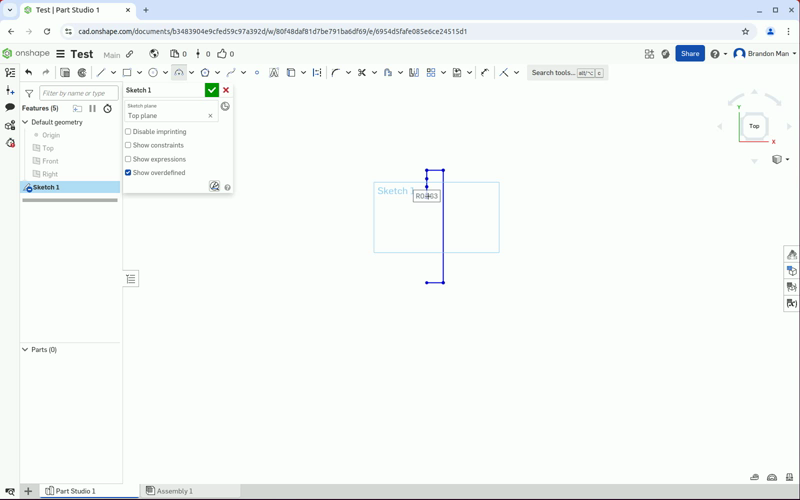
key_up(shift)
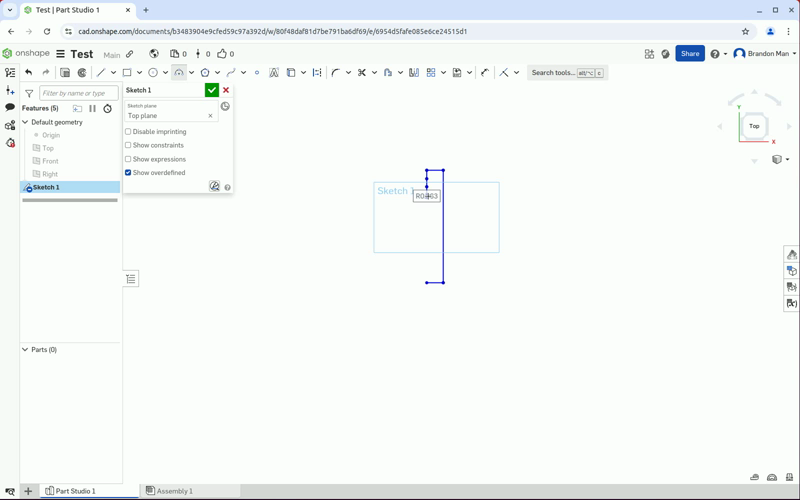
key(esc)
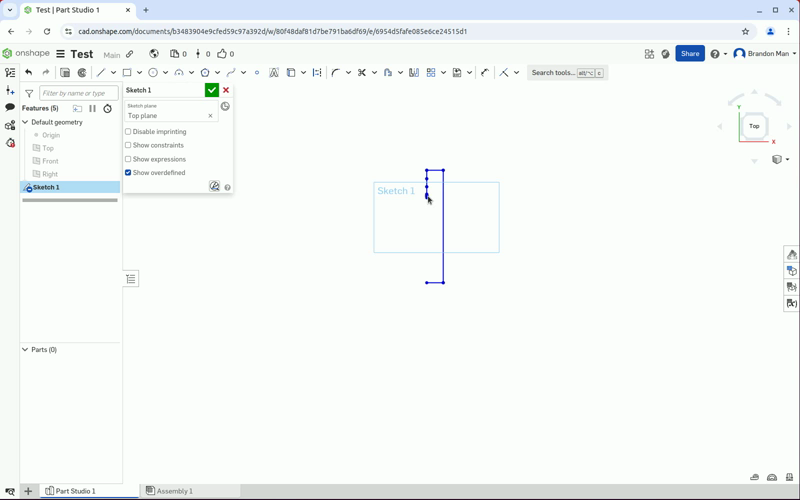
key(l)
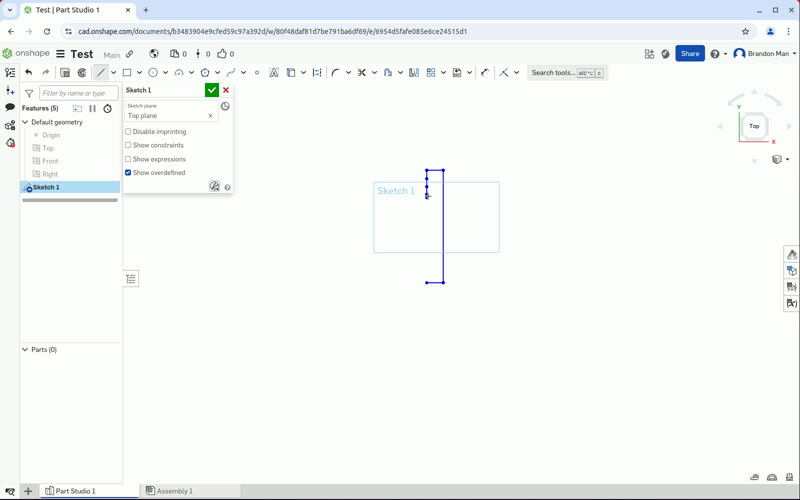
mouse_move(426, 197)
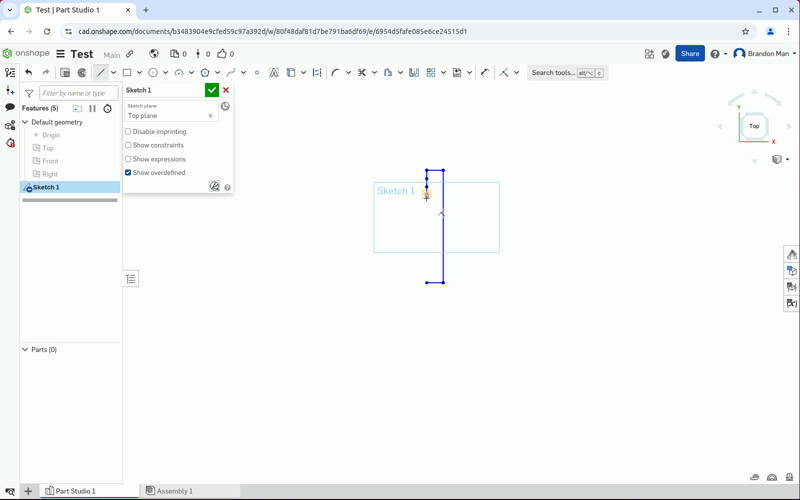
scroll(6)
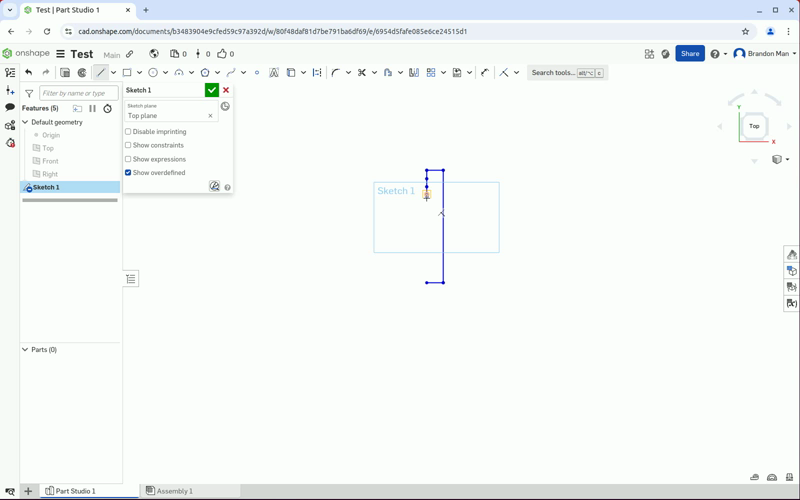
scroll(6)
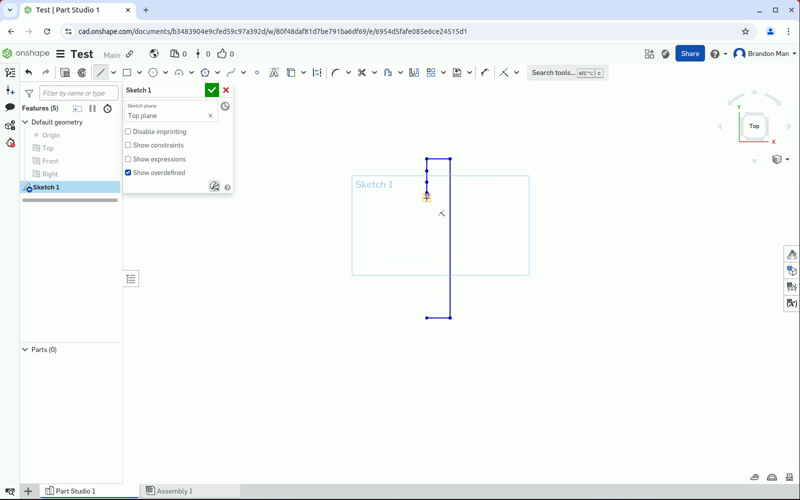
scroll(6)
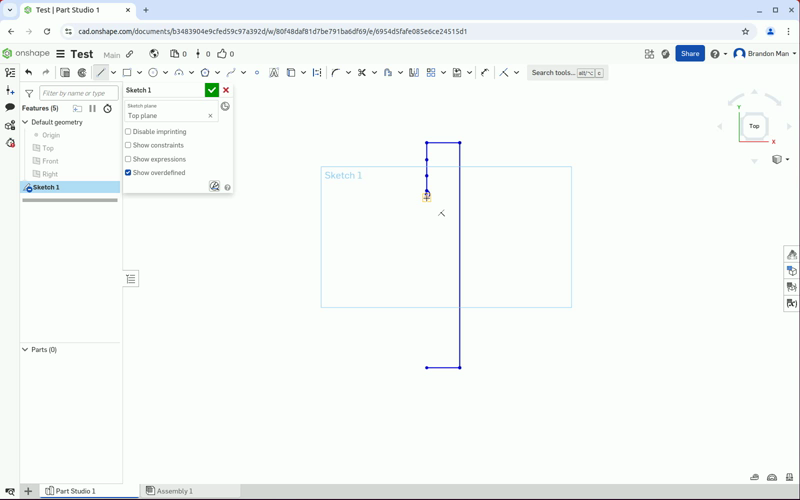
scroll(6)
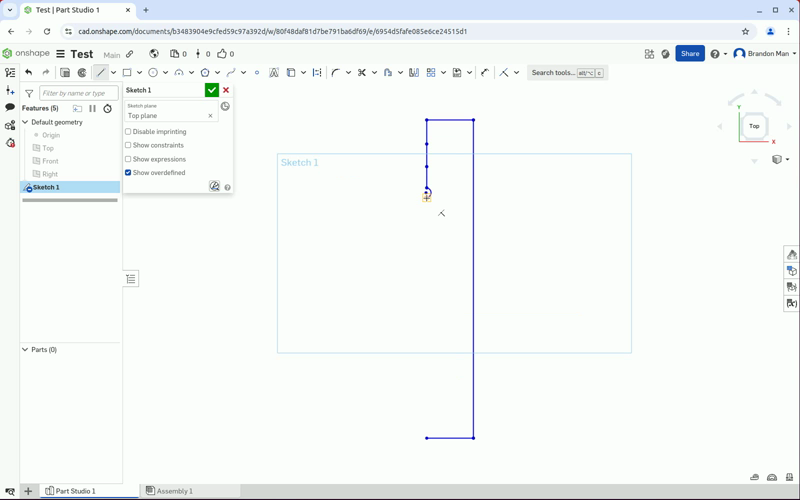
scroll(6)
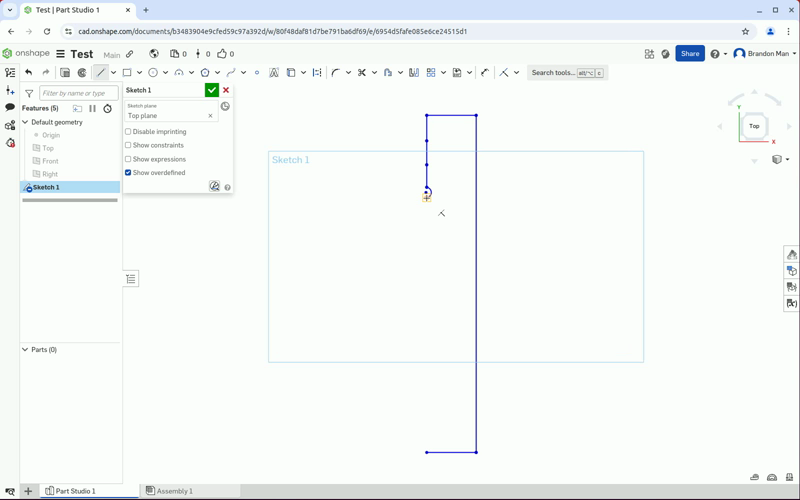
scroll(6)
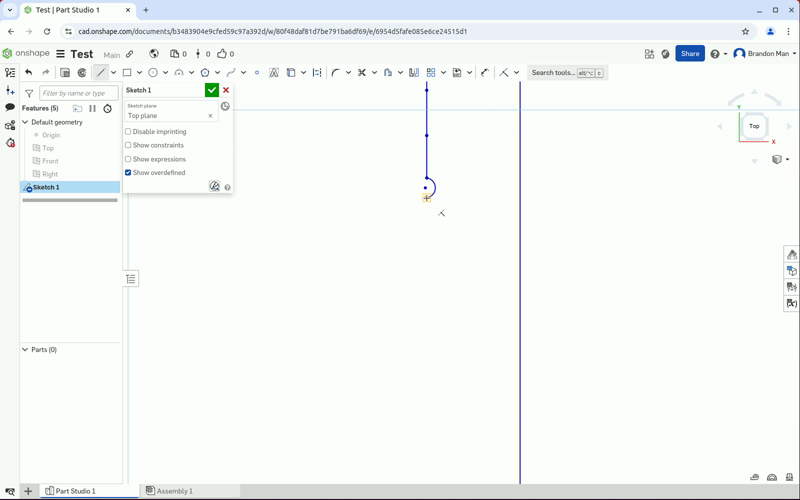
scroll(6)
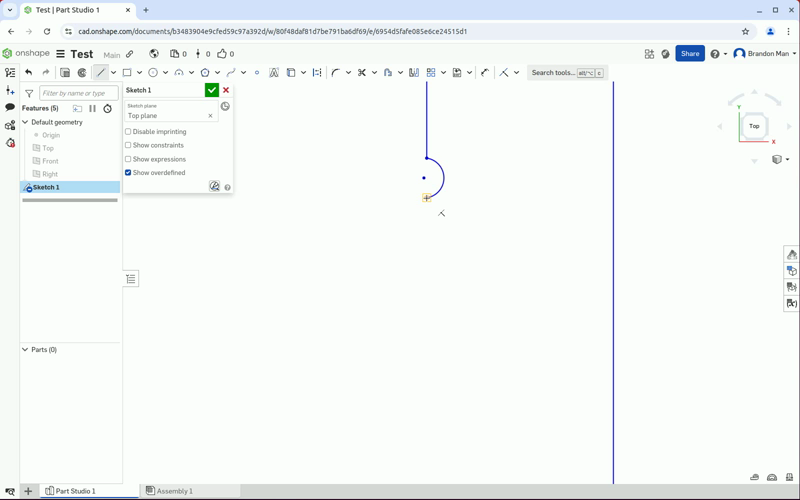
click(426, 197)
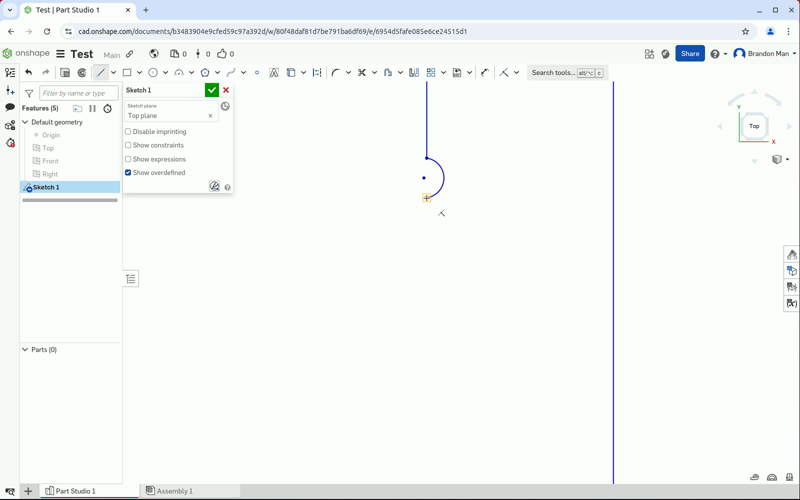
scroll(-6)
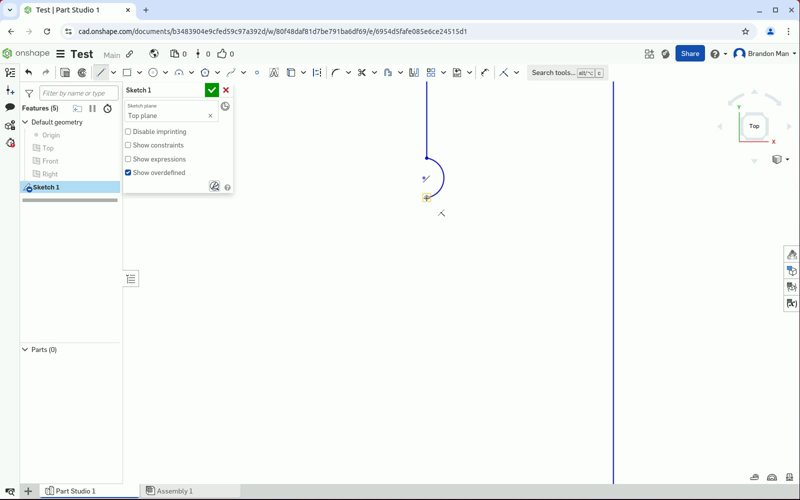
scroll(-6)
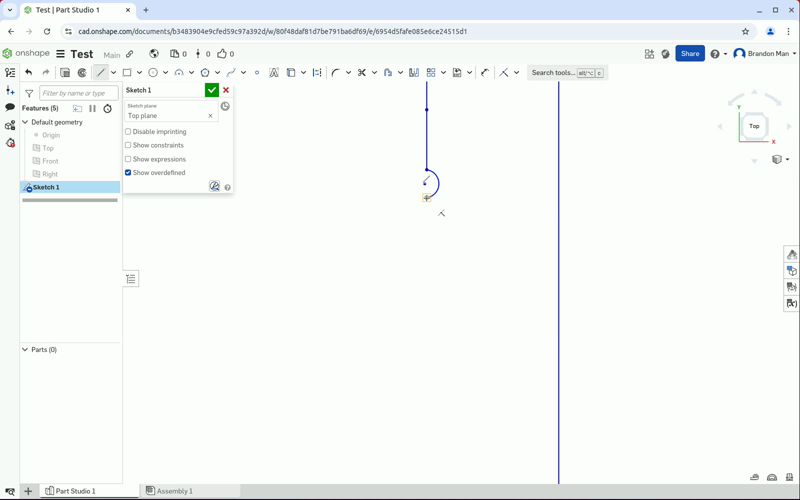
scroll(-6)
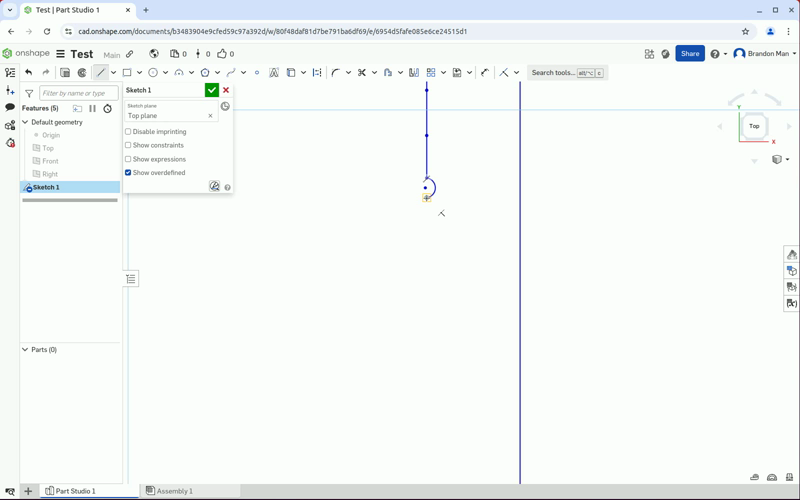
scroll(-6)
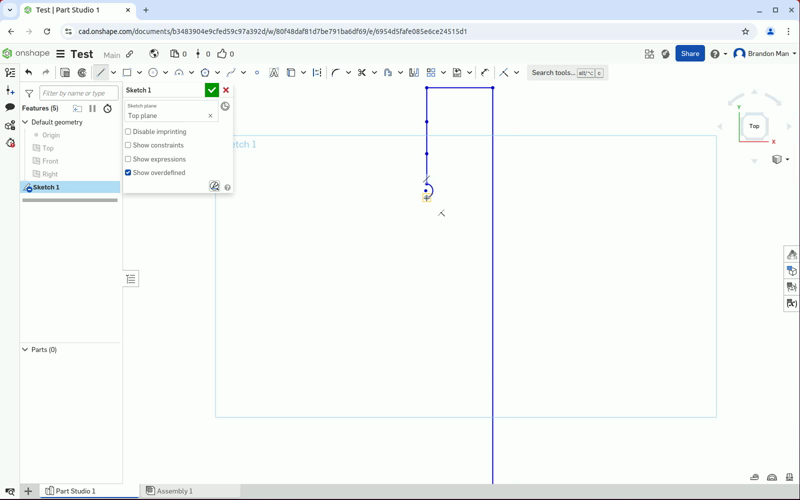
scroll(-6)
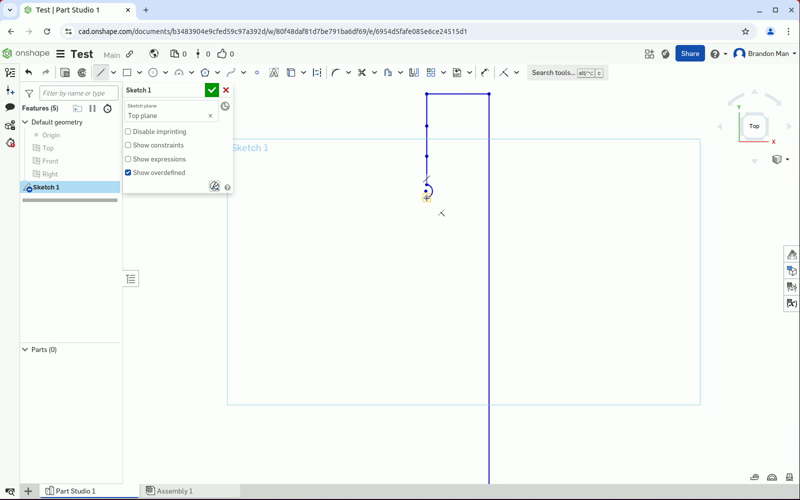
scroll(-6)
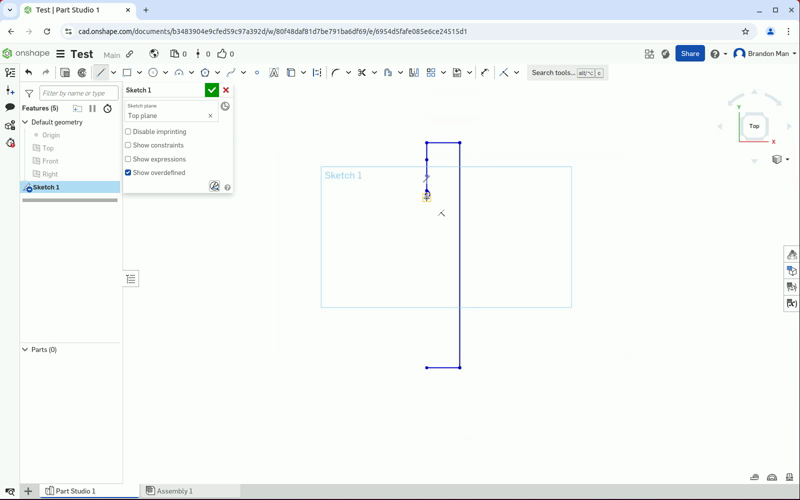
scroll(-6)
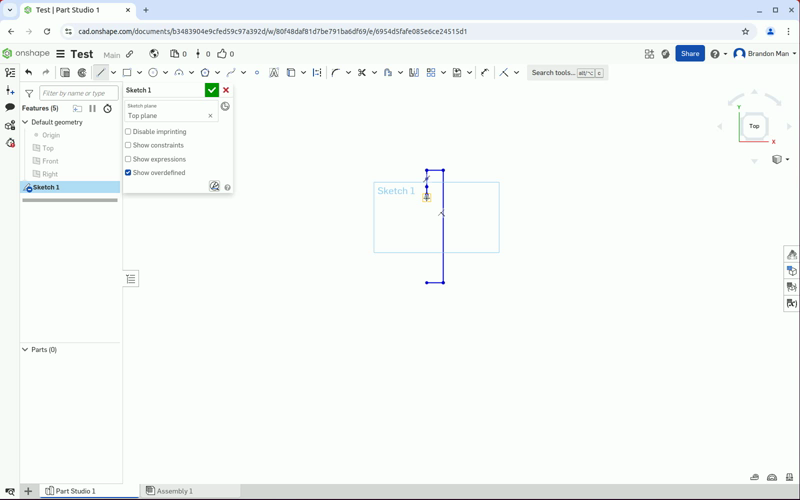
key_down(shift)
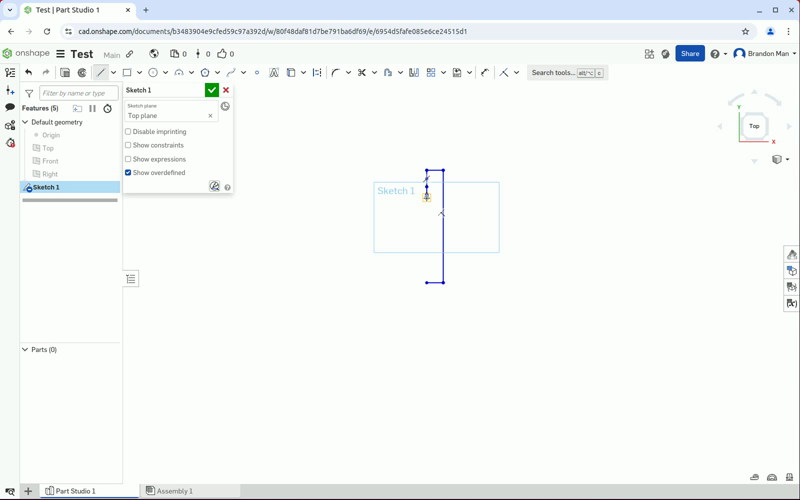
mouse_move(456, 197)
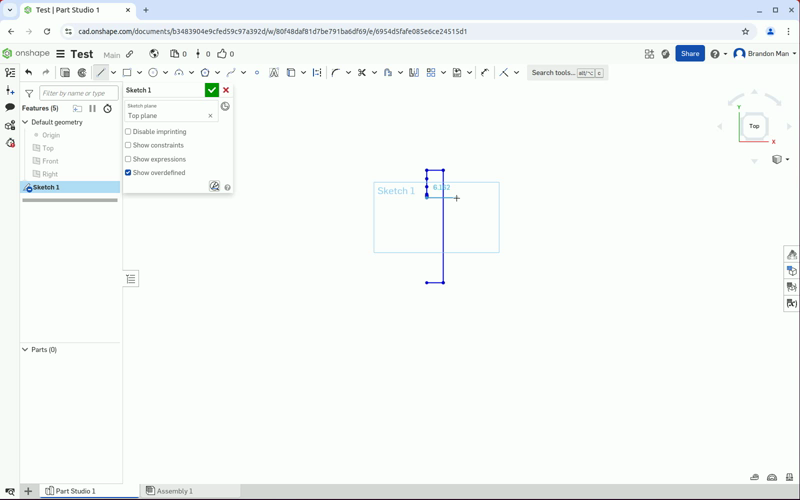
mouse_move(426, 198)
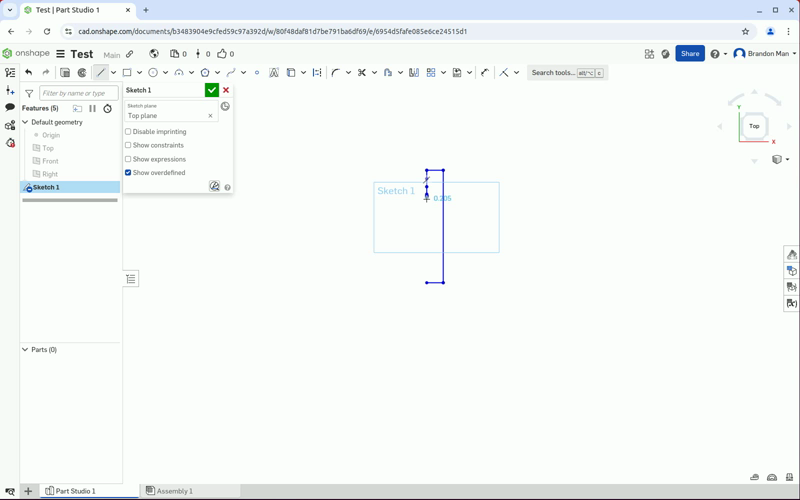
scroll(6)
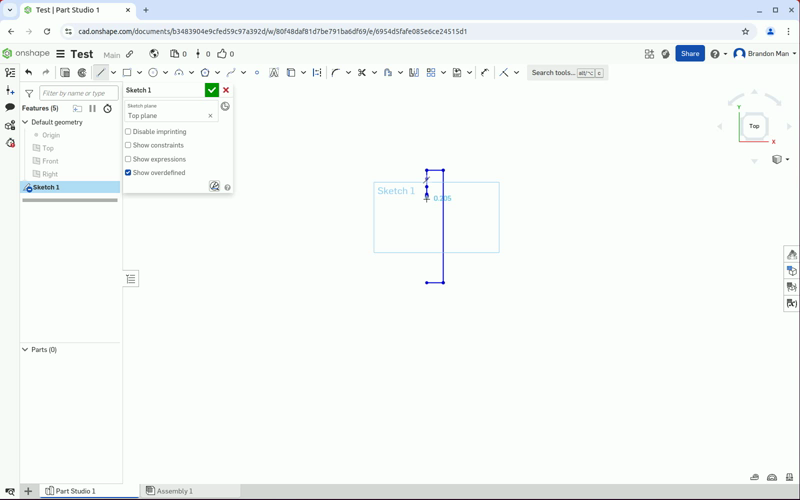
scroll(6)
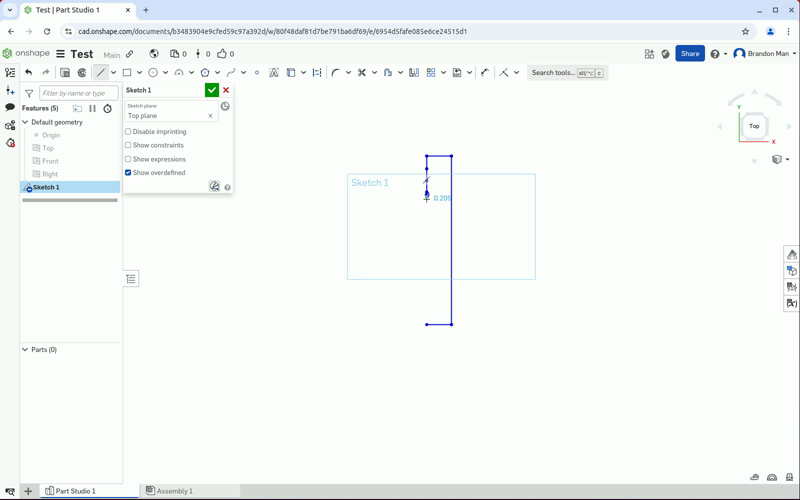
scroll(6)
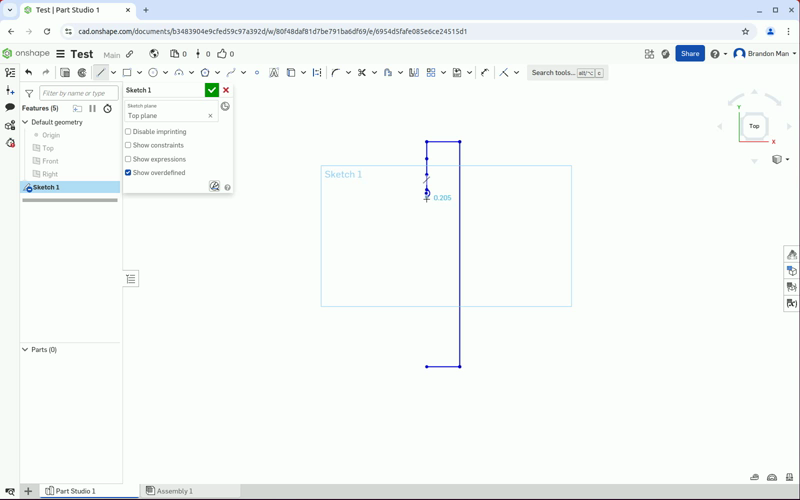
scroll(6)
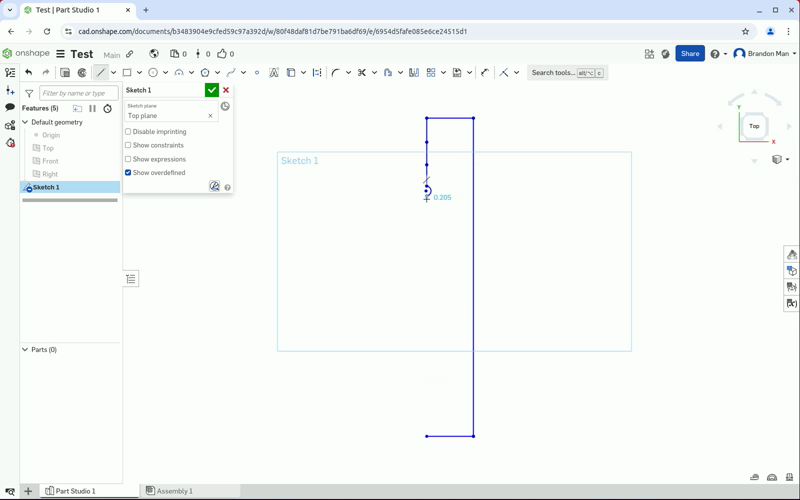
scroll(6)
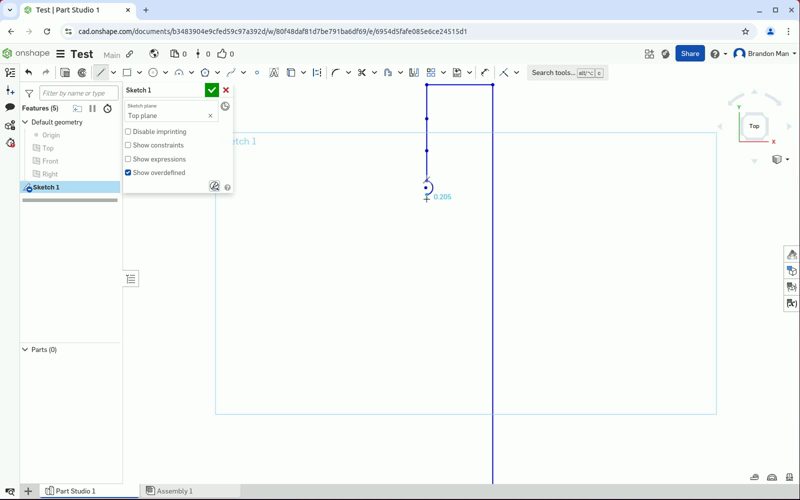
scroll(6)
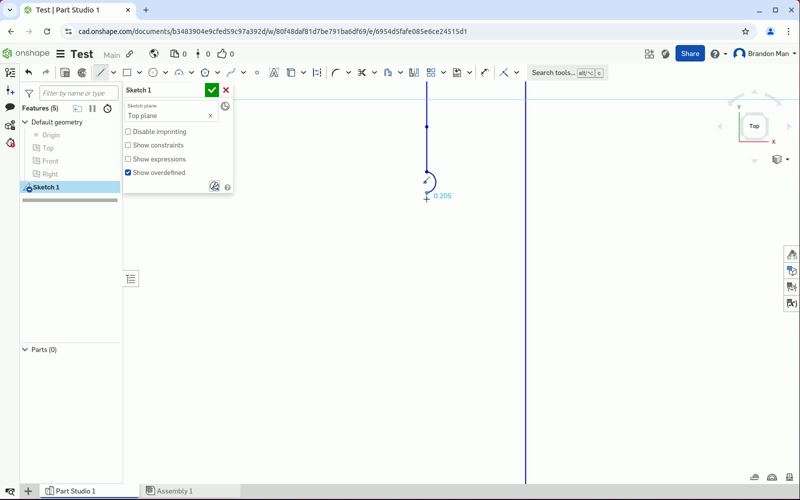
scroll(6)
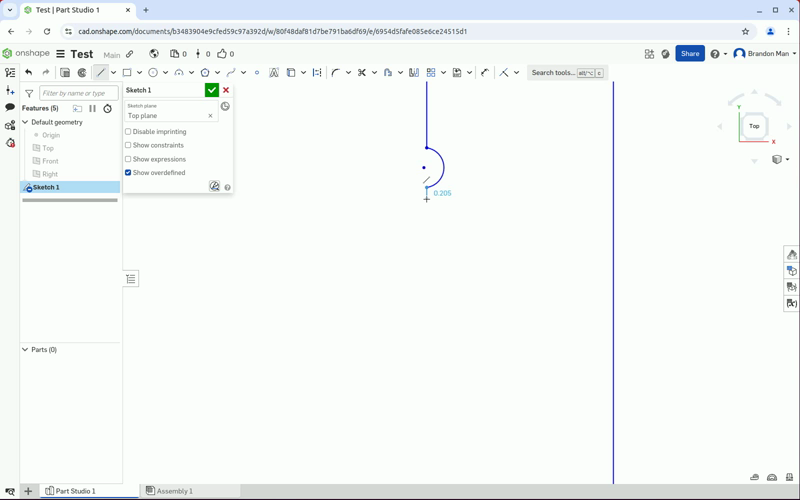
click(426, 198)
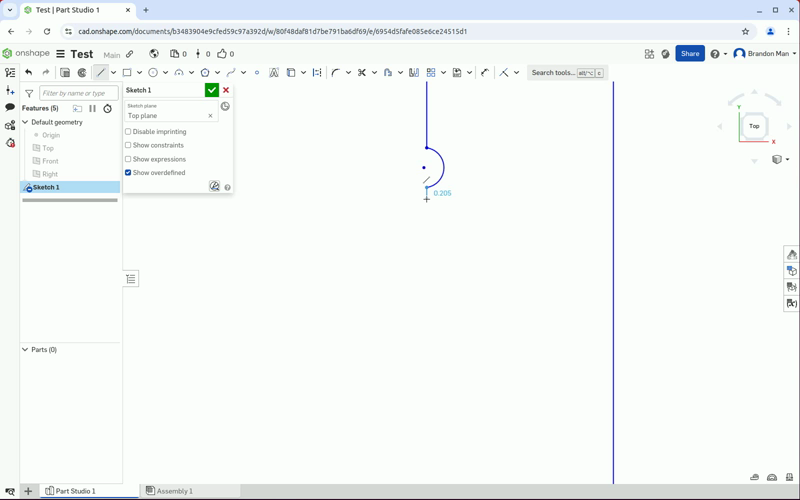
scroll(-6)
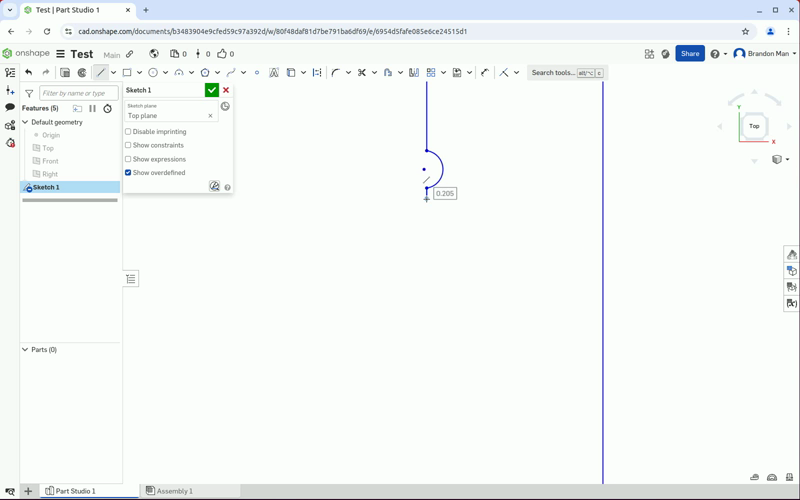
scroll(-6)
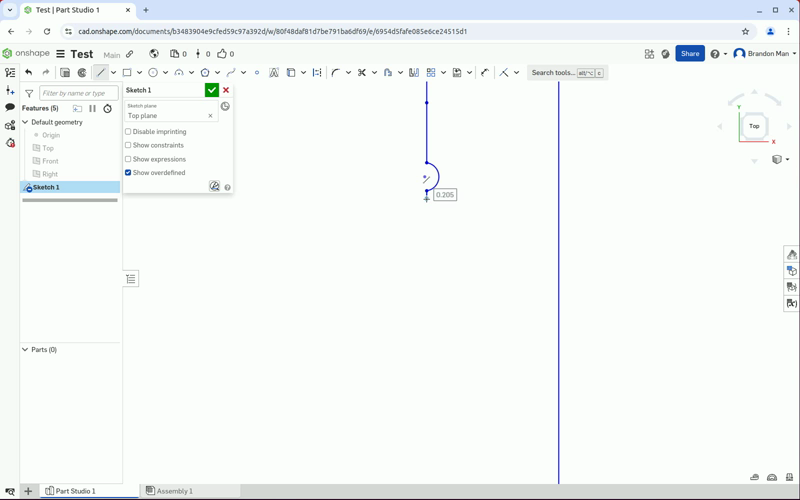
scroll(-6)
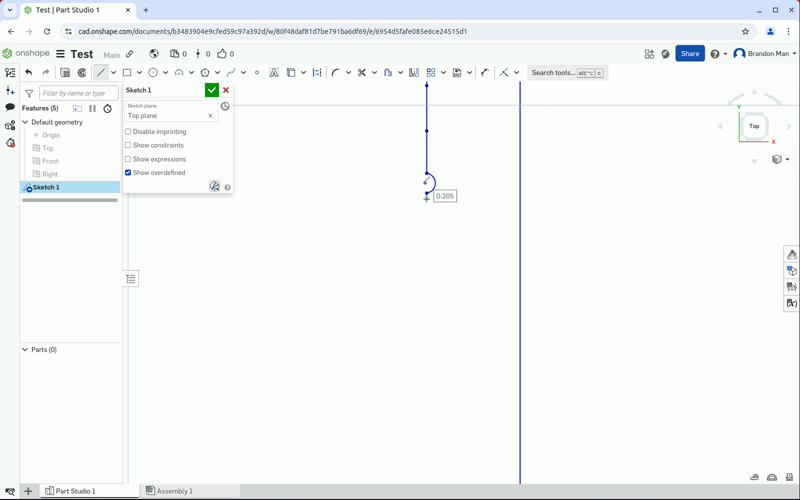
scroll(-6)
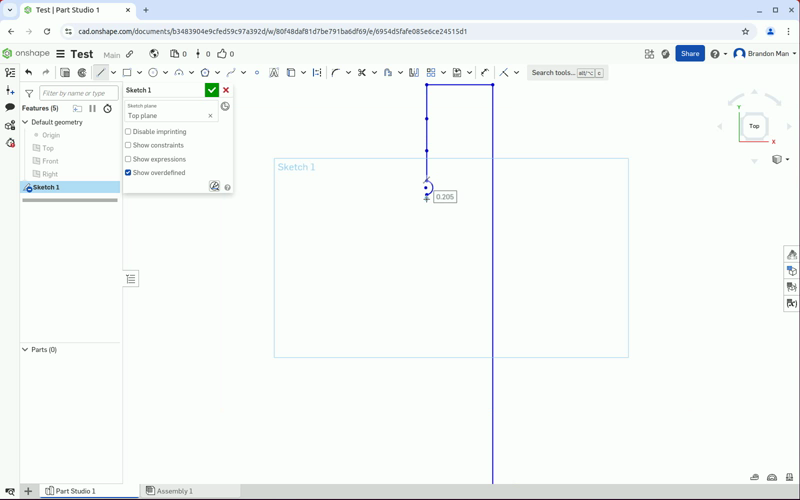
scroll(-6)
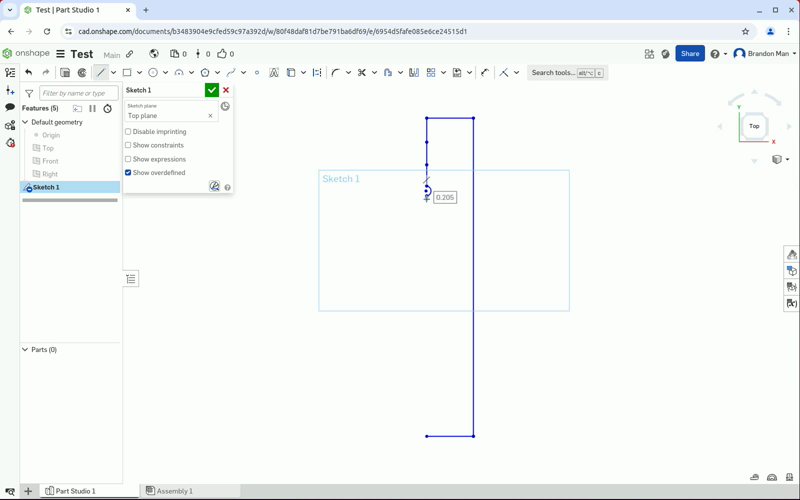
scroll(-6)
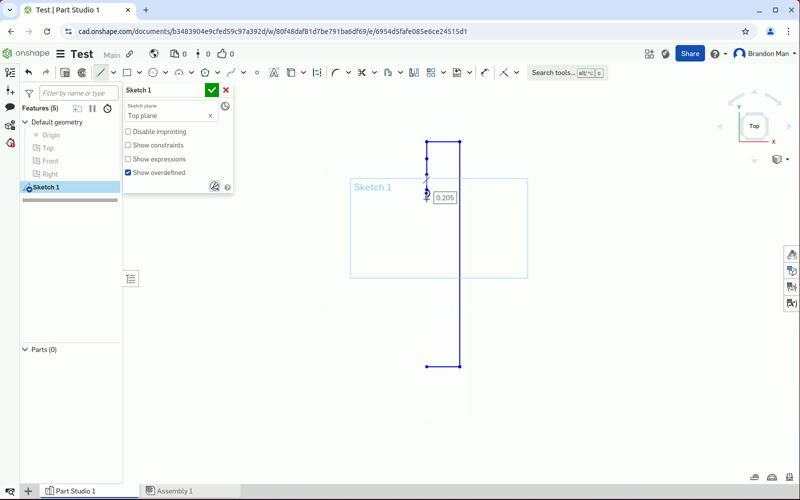
scroll(-6)
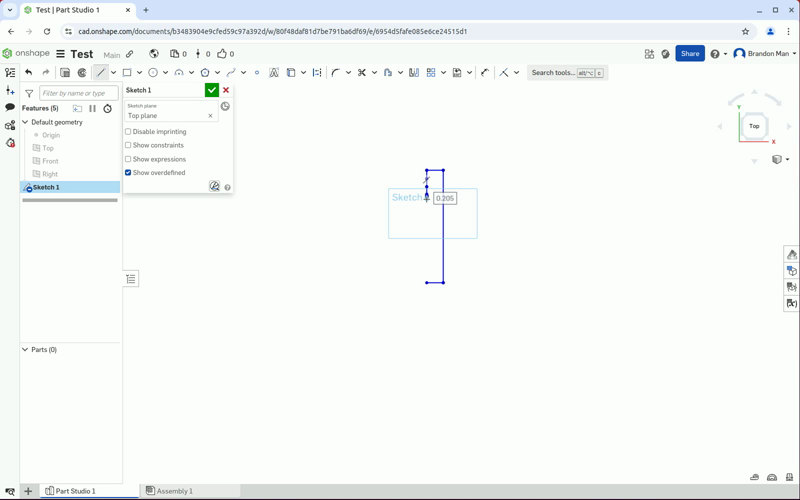
key_up(shift)
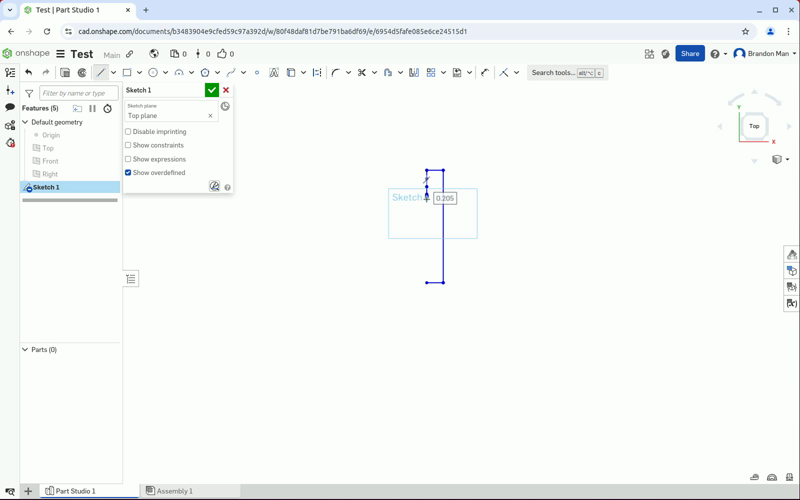
key_down(shift)
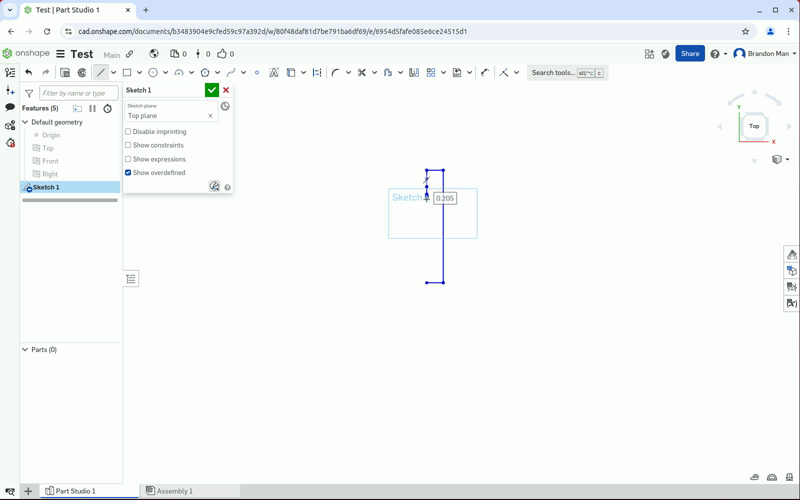
mouse_move(456, 198)
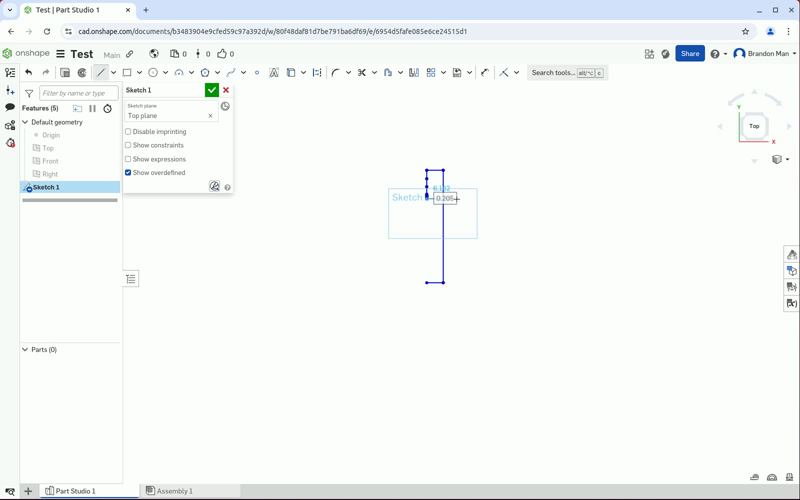
mouse_move(426, 226)
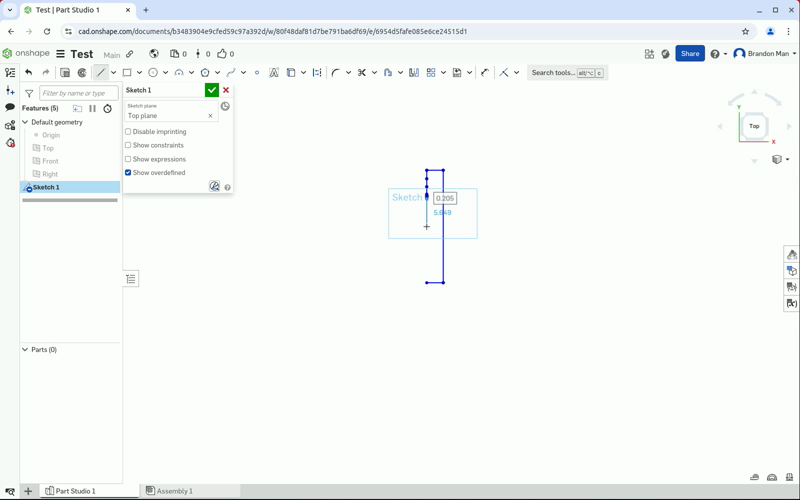
click(426, 226)
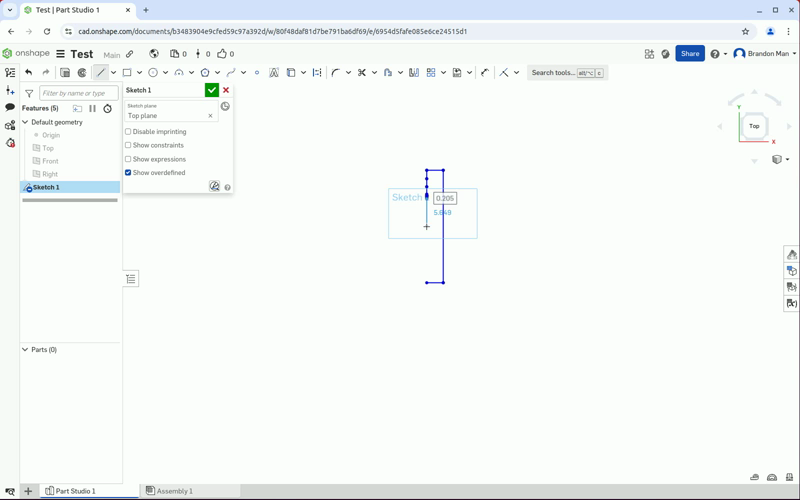
key_up(shift)
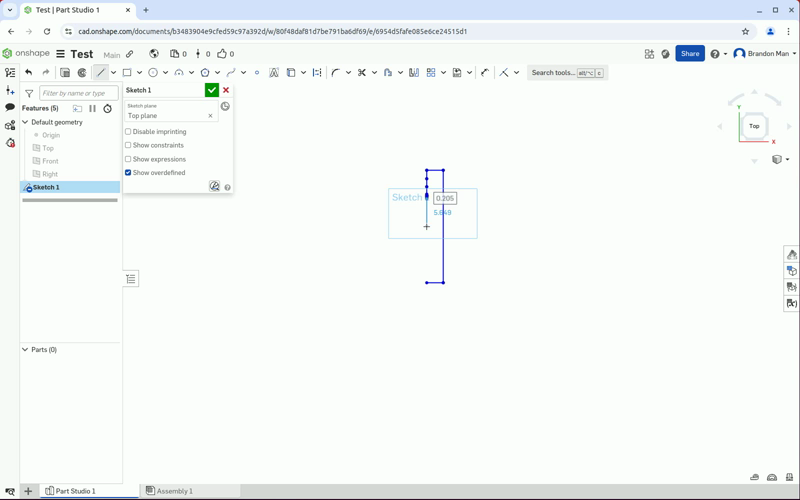
key_down(shift)
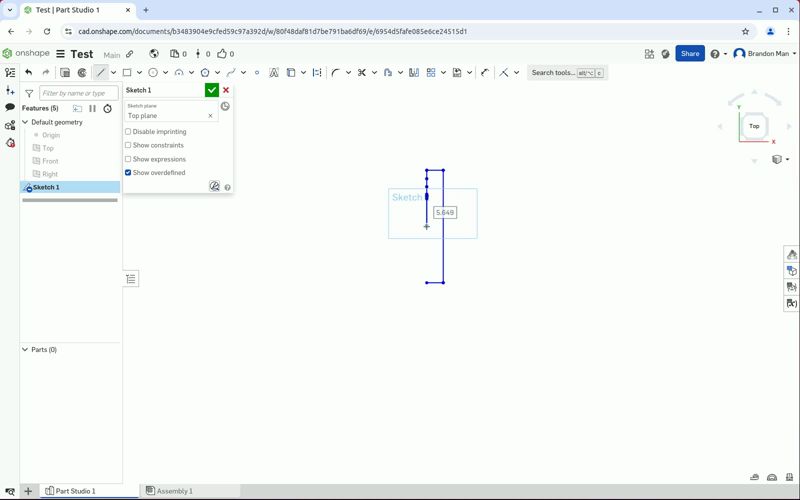
mouse_move(456, 226)
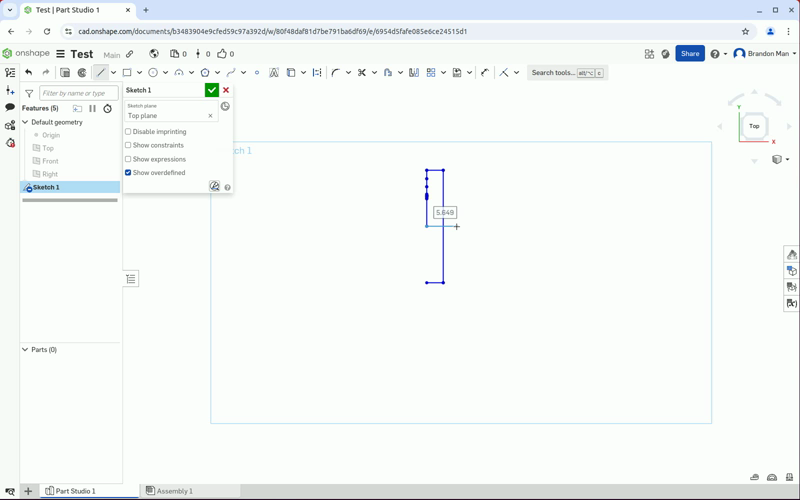
mouse_move(426, 254)
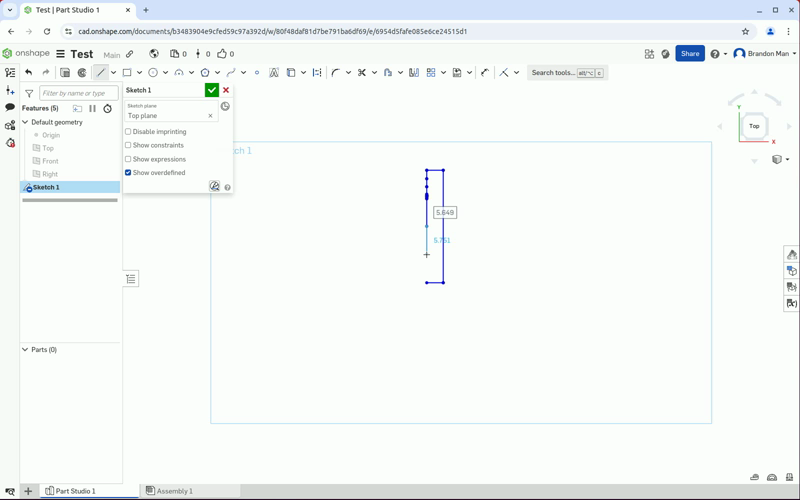
click(426, 254)
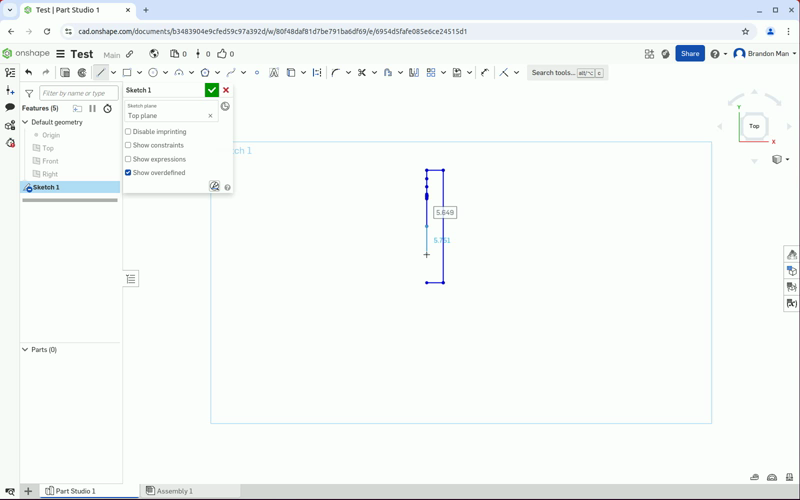
key_up(shift)
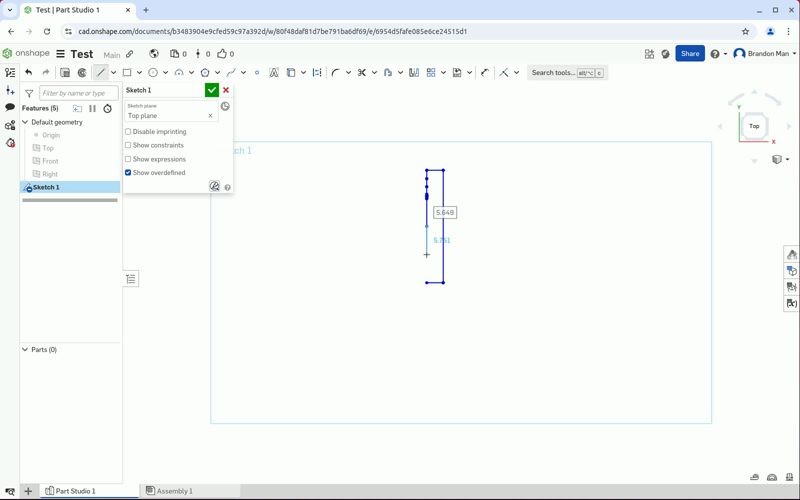
key_down(shift)
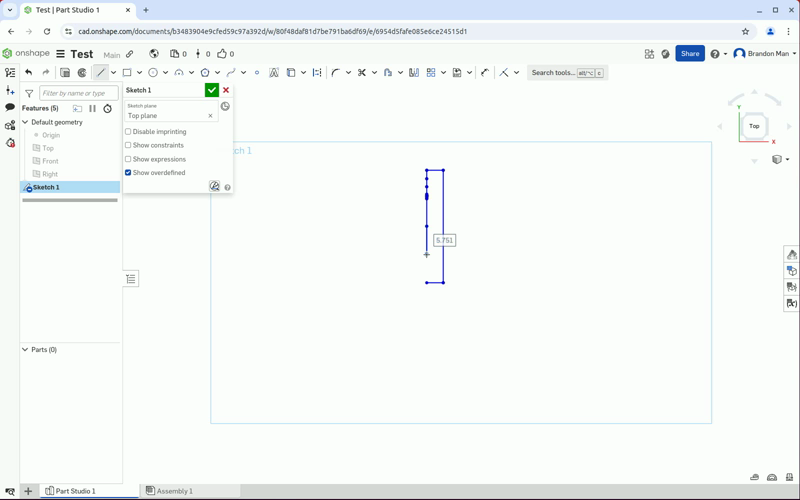
mouse_move(456, 254)
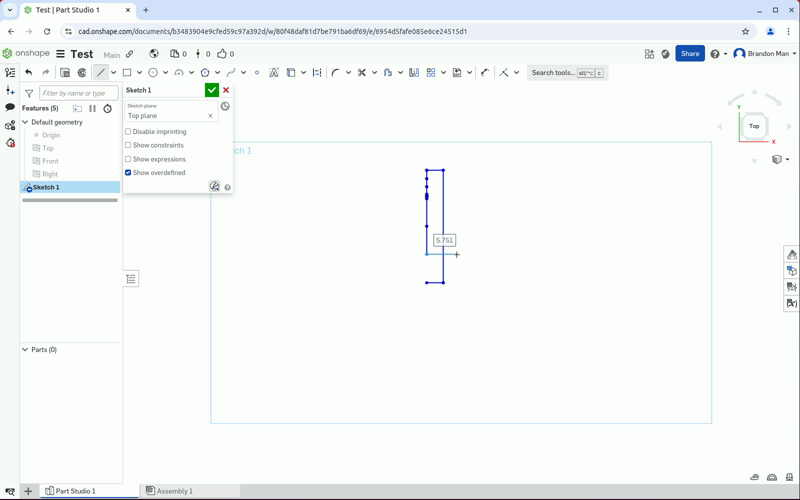
mouse_move(426, 255)
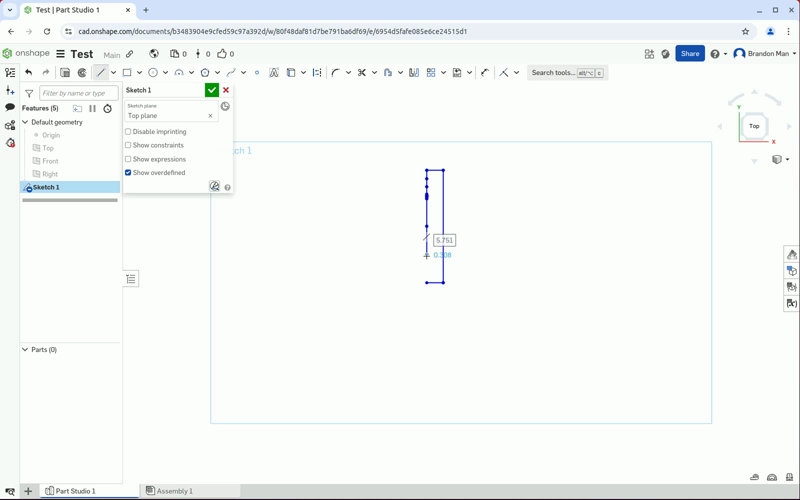
scroll(6)
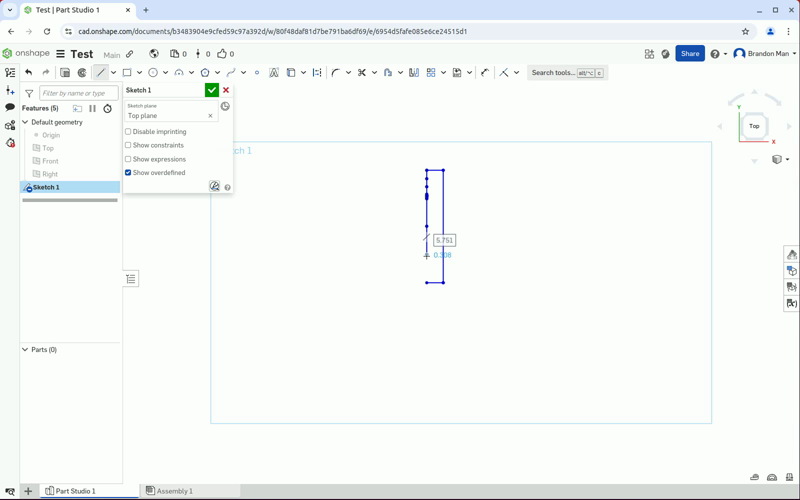
scroll(6)
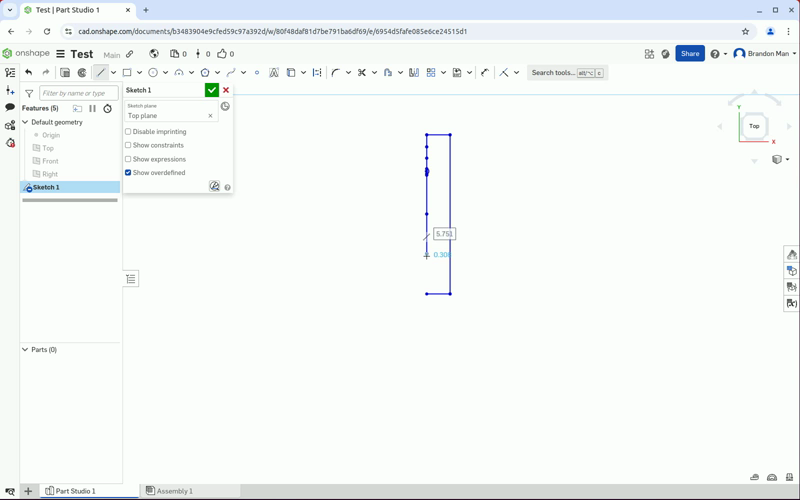
scroll(6)
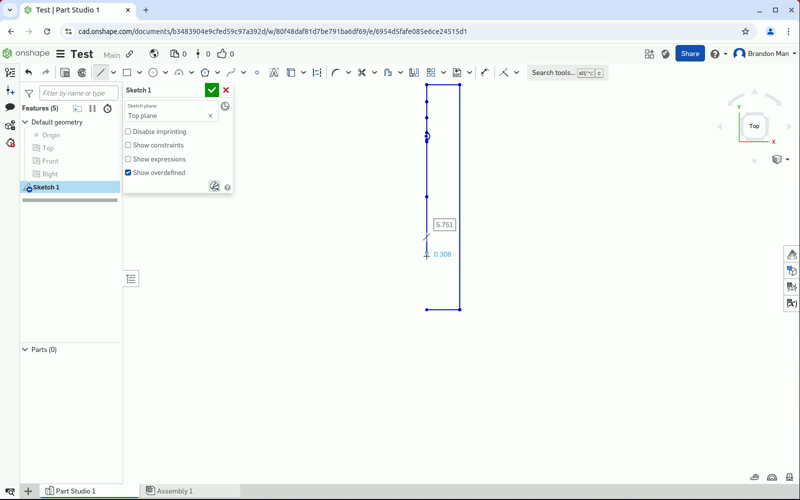
scroll(6)
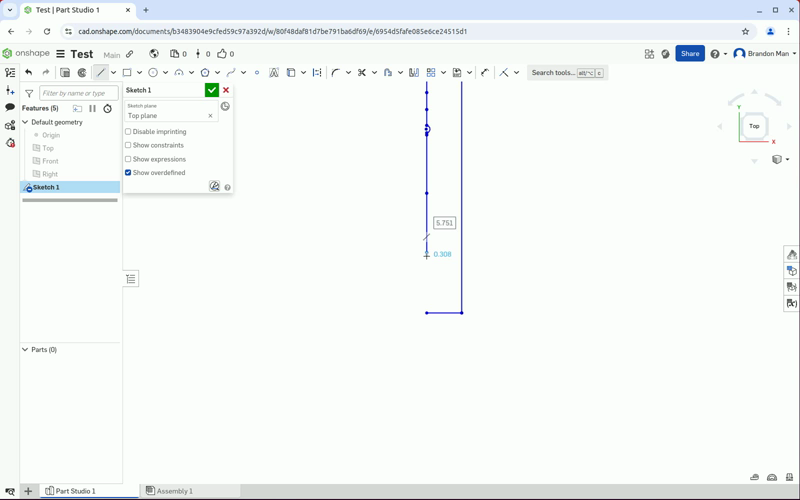
scroll(6)
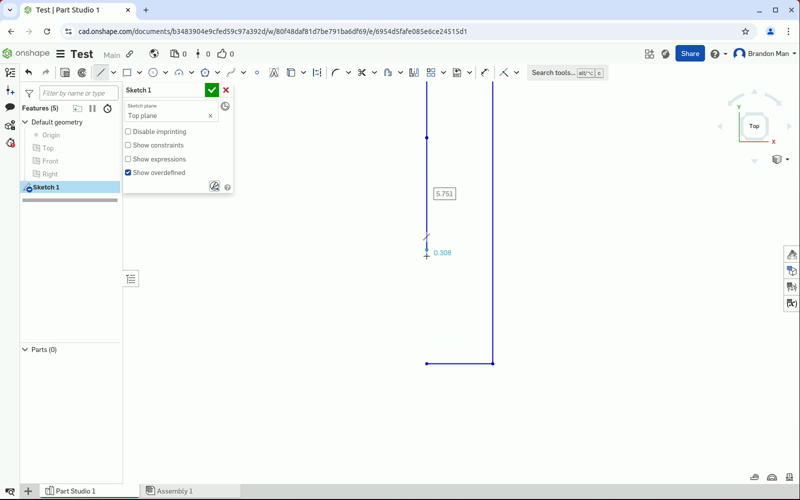
scroll(6)
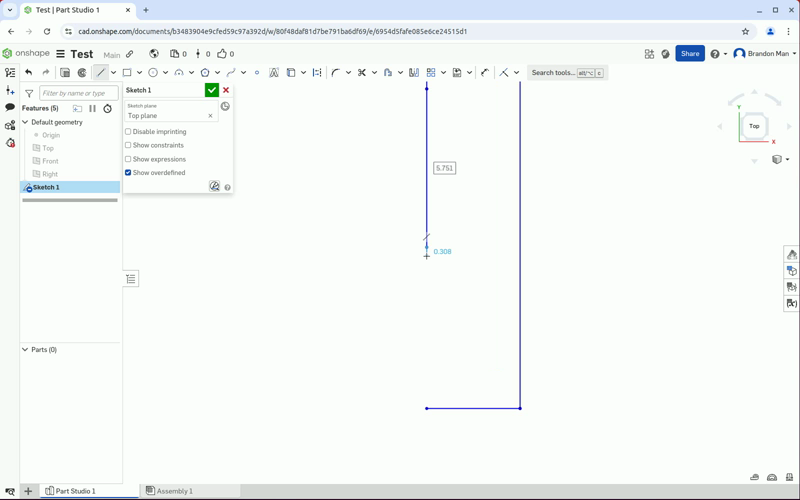
scroll(6)
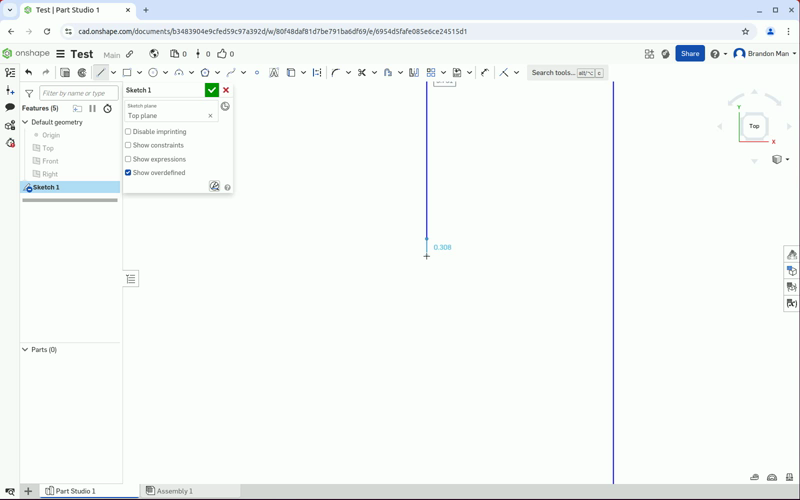
click(426, 255)
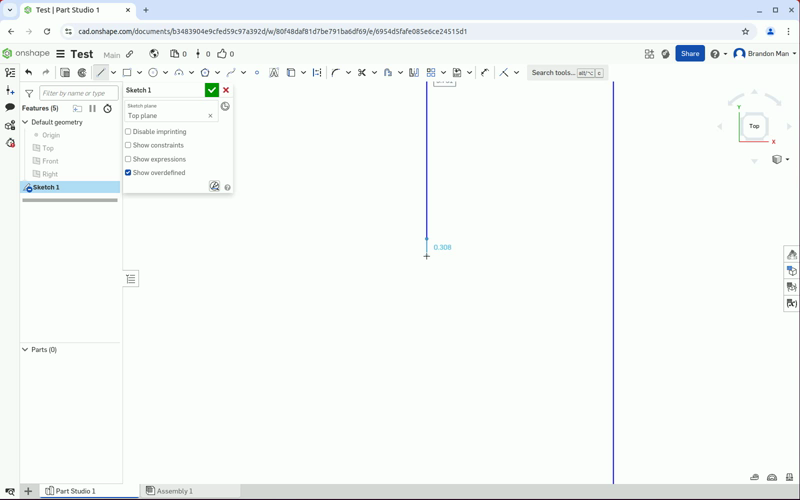
scroll(-6)
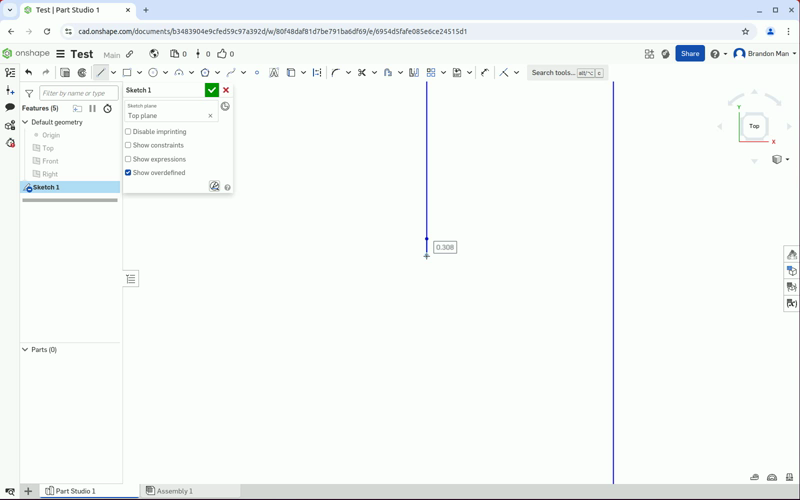
scroll(-6)
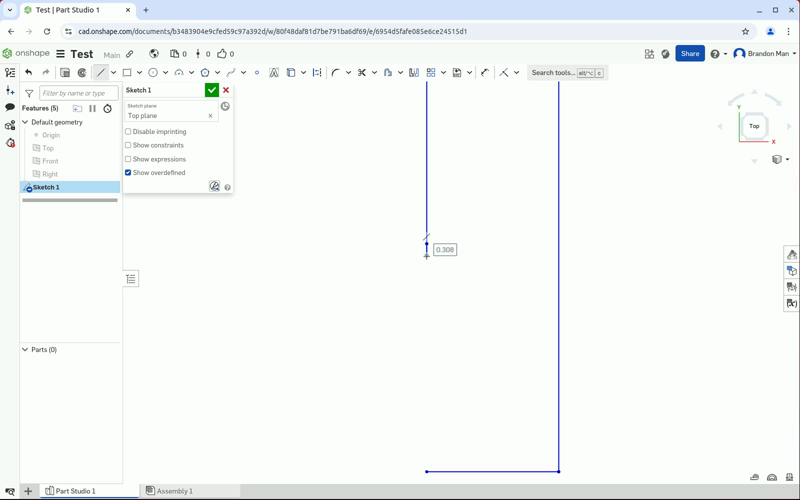
scroll(-6)
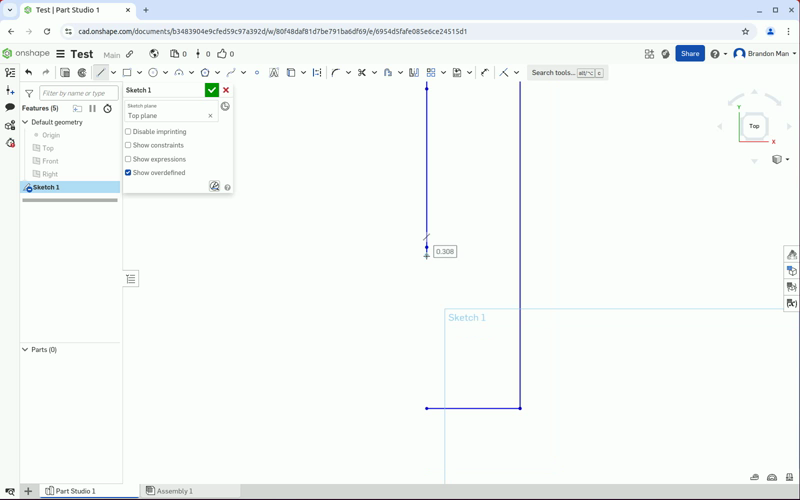
scroll(-6)
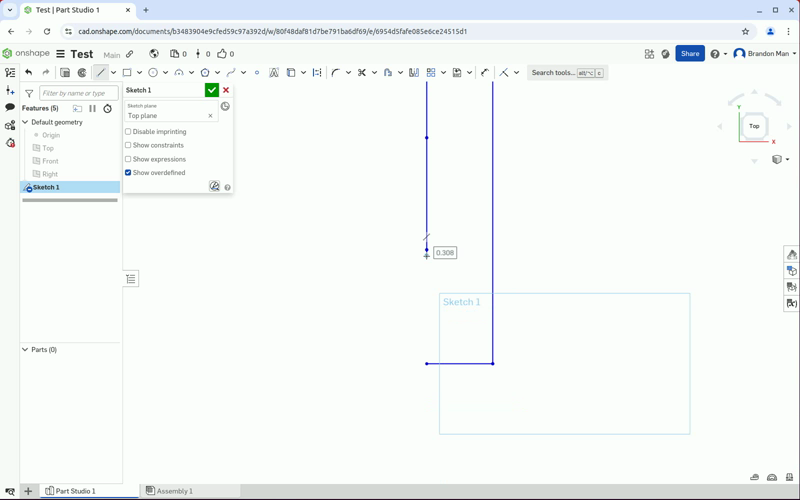
scroll(-6)
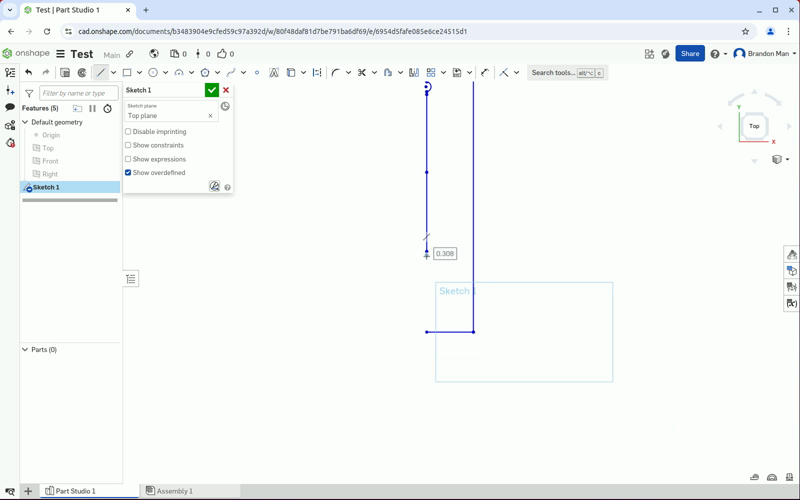
scroll(-6)
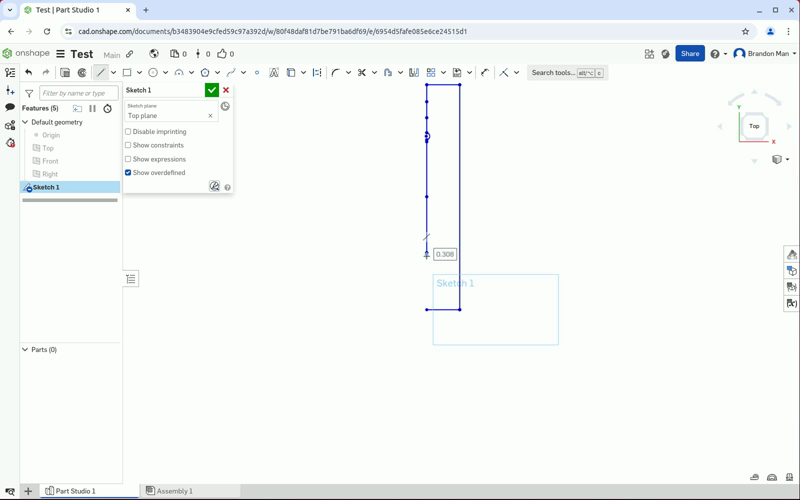
scroll(-6)
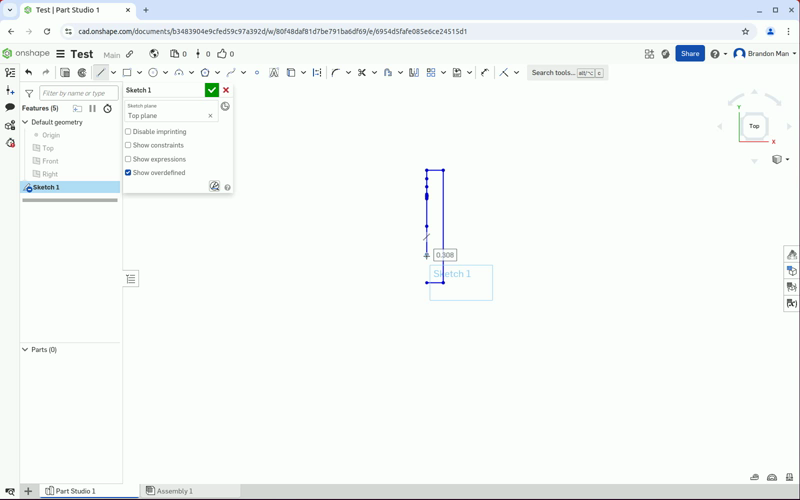
key_up(shift)
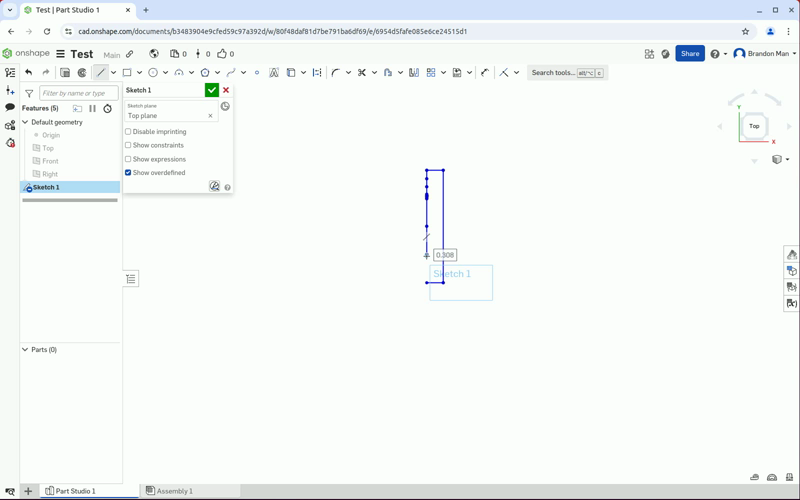
key(esc)
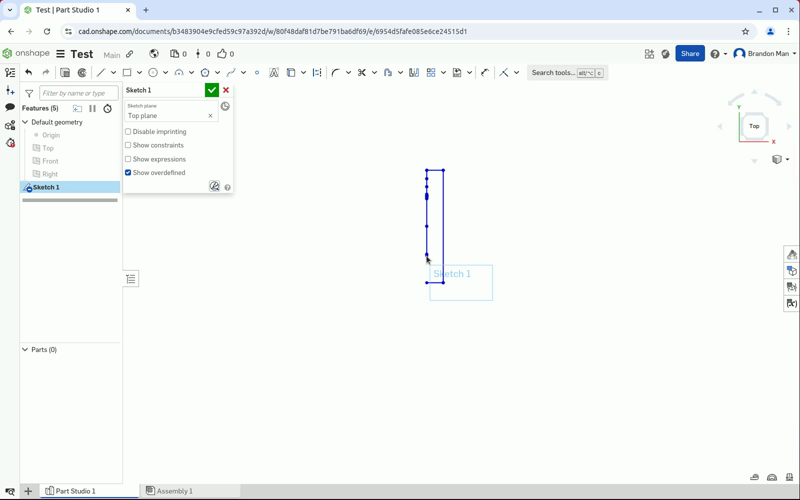
key(a)
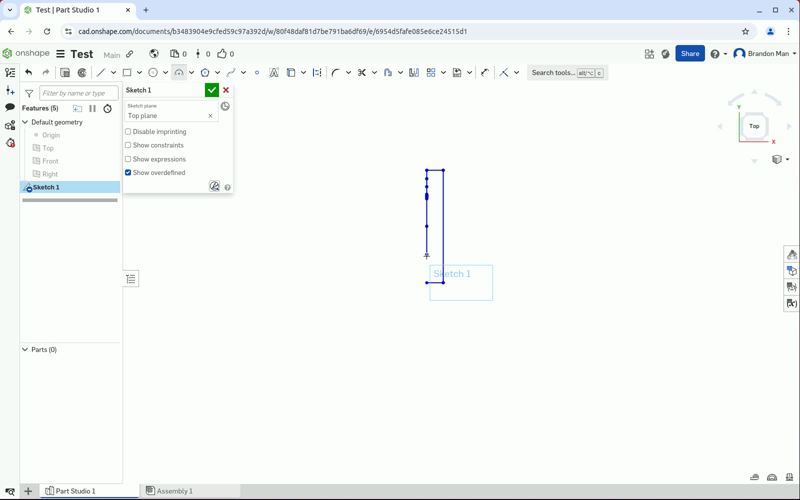
mouse_move(426, 255)
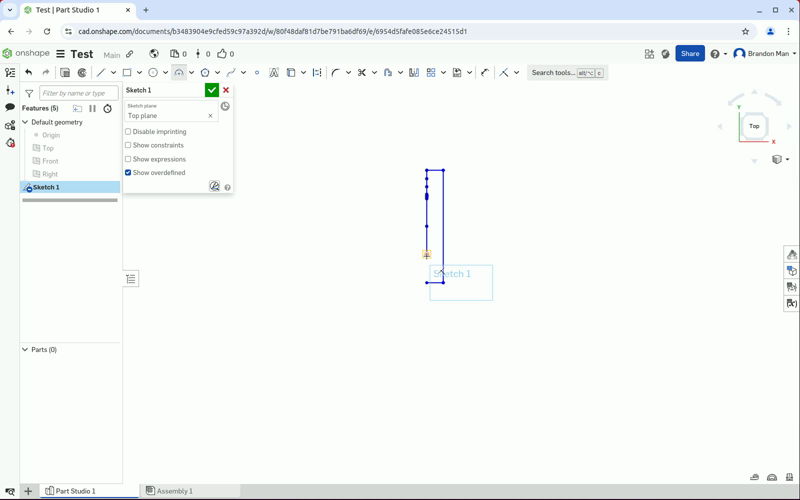
scroll(6)
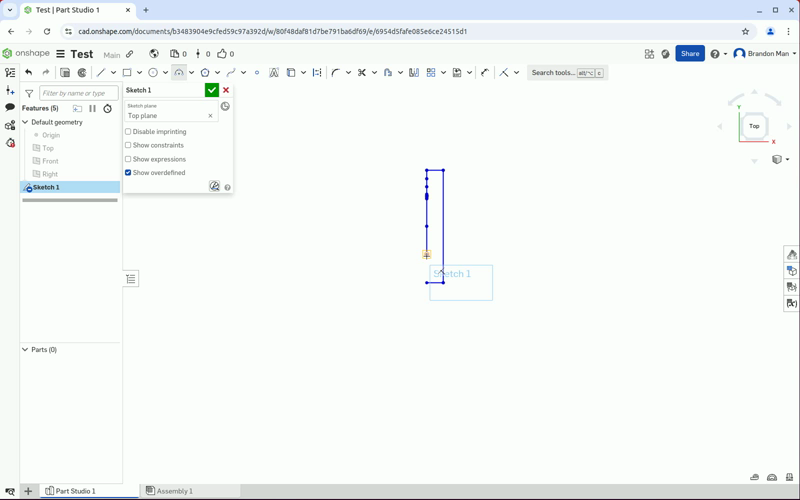
scroll(6)
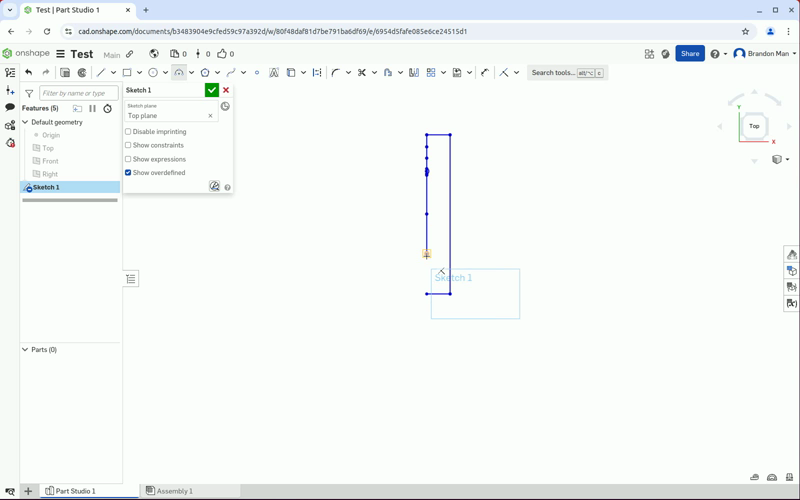
scroll(6)
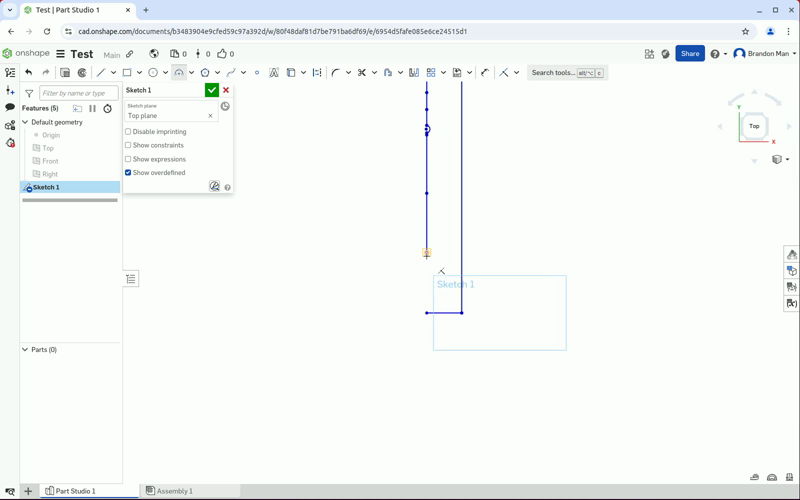
scroll(6)
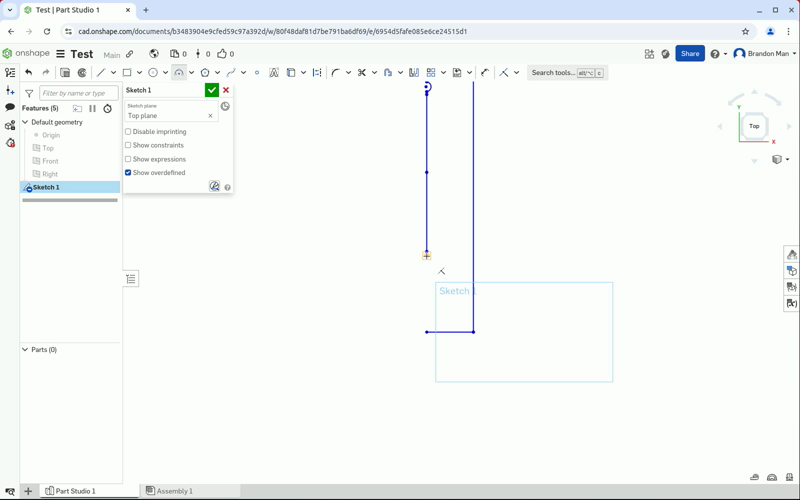
scroll(6)
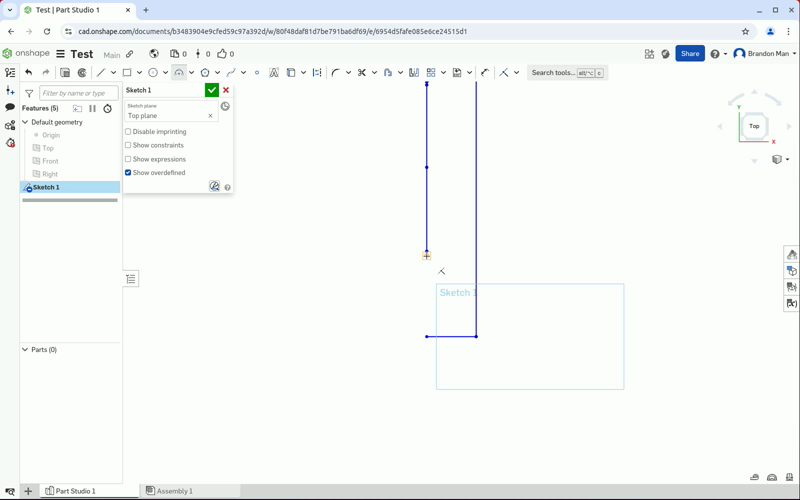
scroll(6)
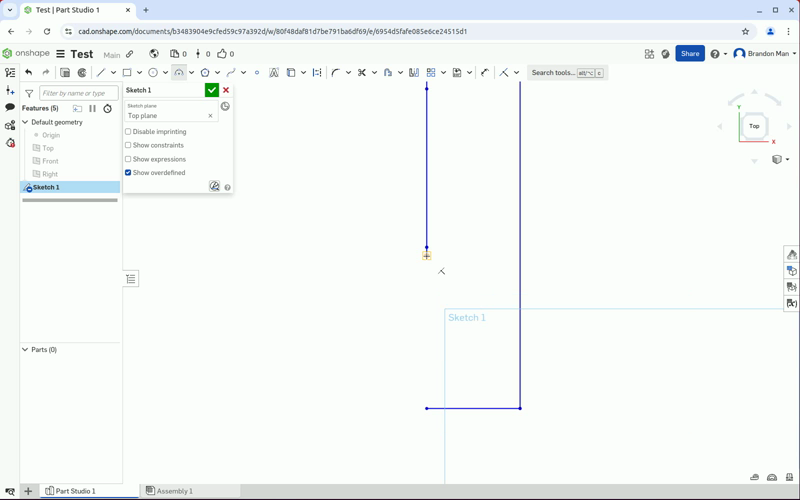
scroll(6)
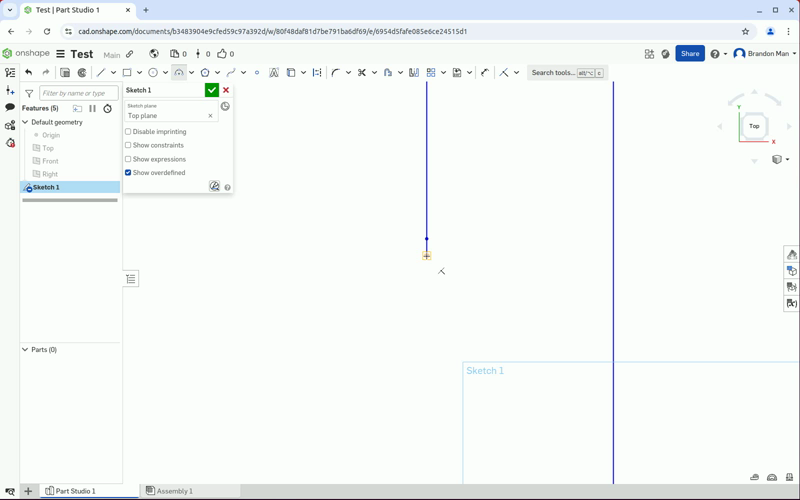
click(426, 255)
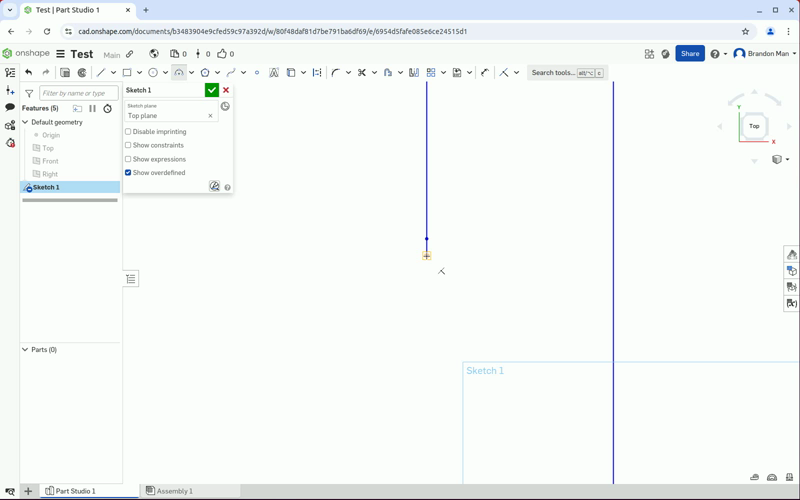
scroll(-6)
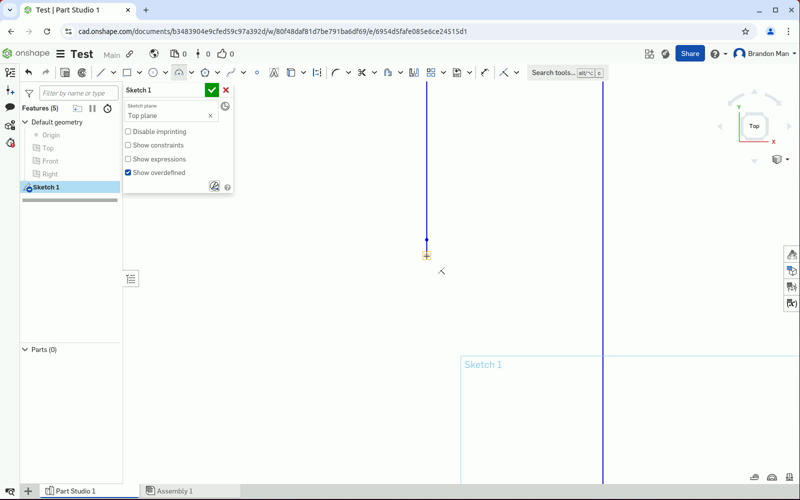
scroll(-6)
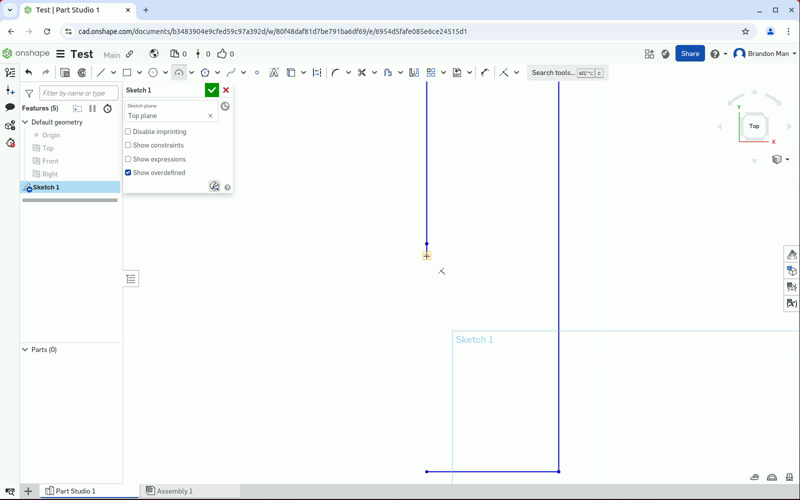
scroll(-6)
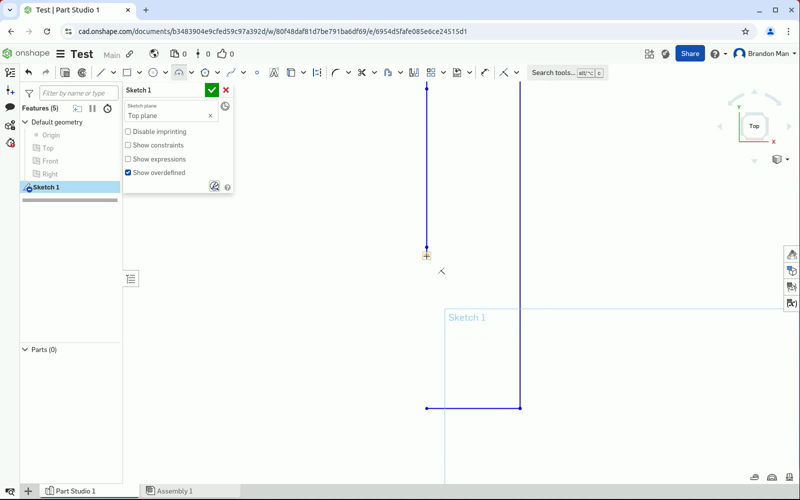
scroll(-6)
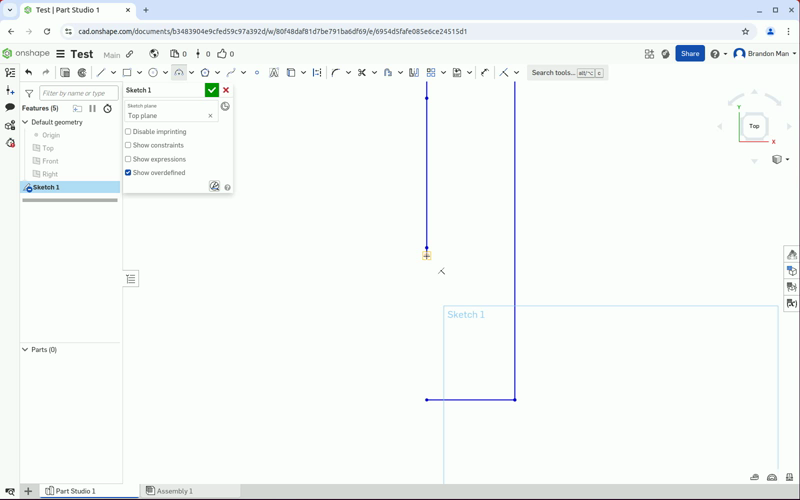
scroll(-6)
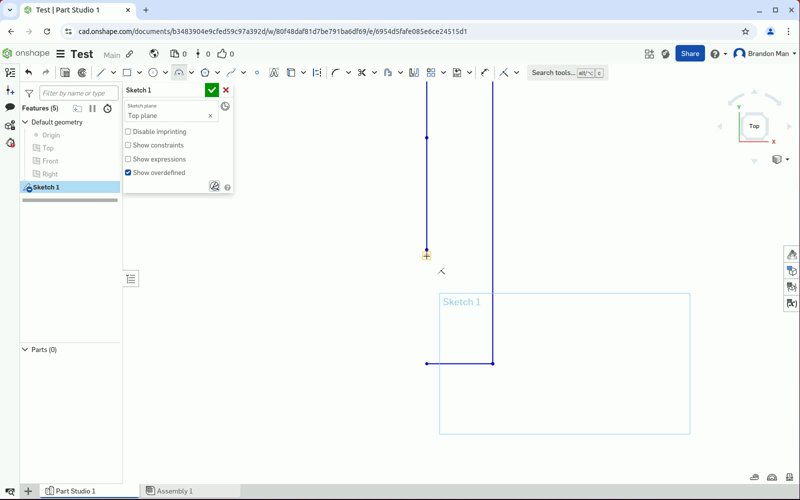
scroll(-6)
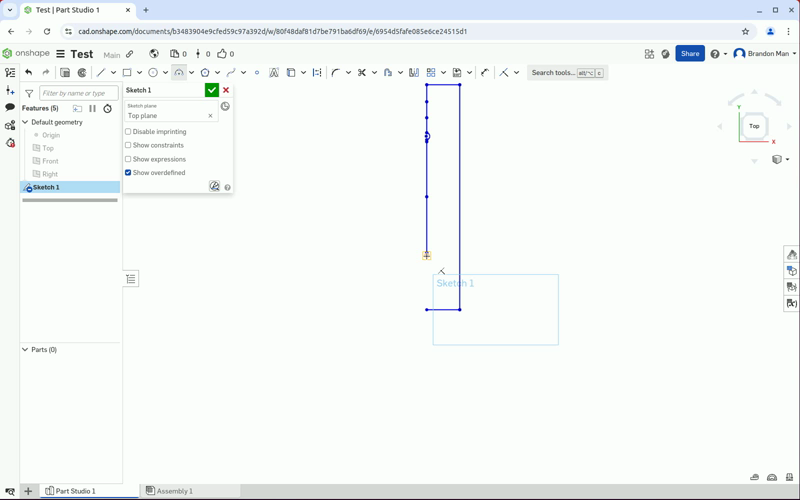
scroll(-6)
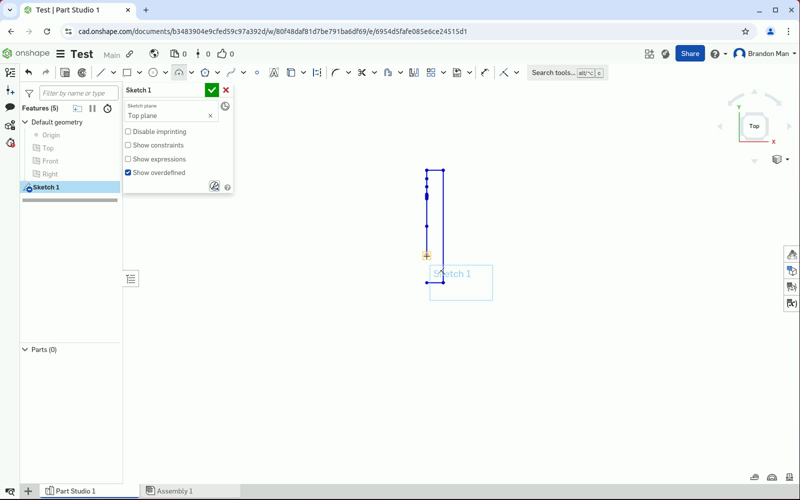
key_down(shift)
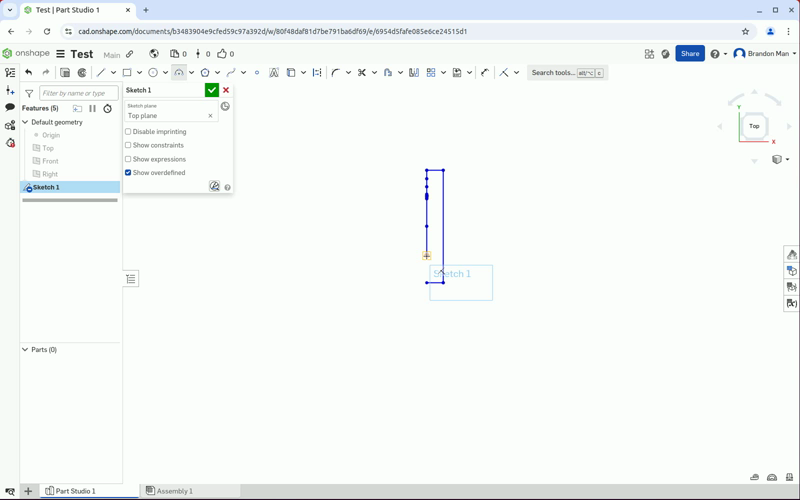
mouse_move(426, 259)
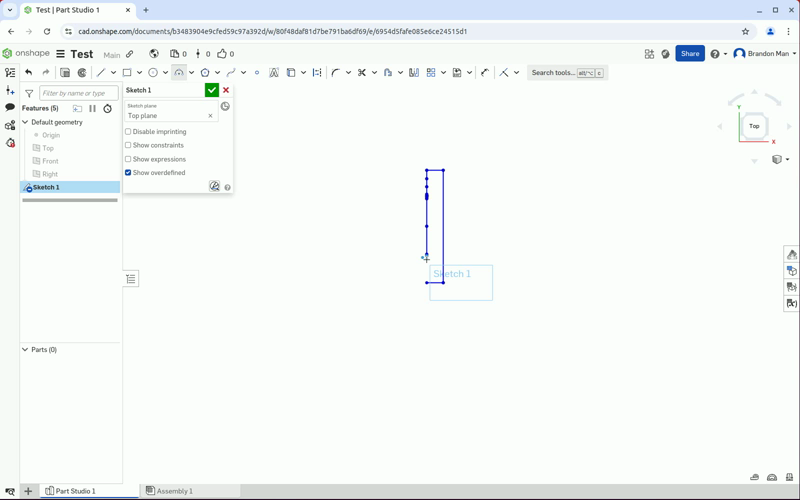
scroll(6)
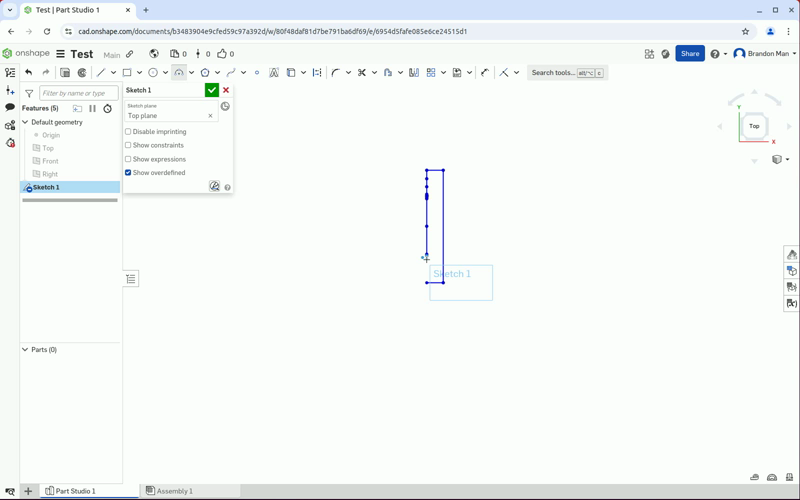
scroll(6)
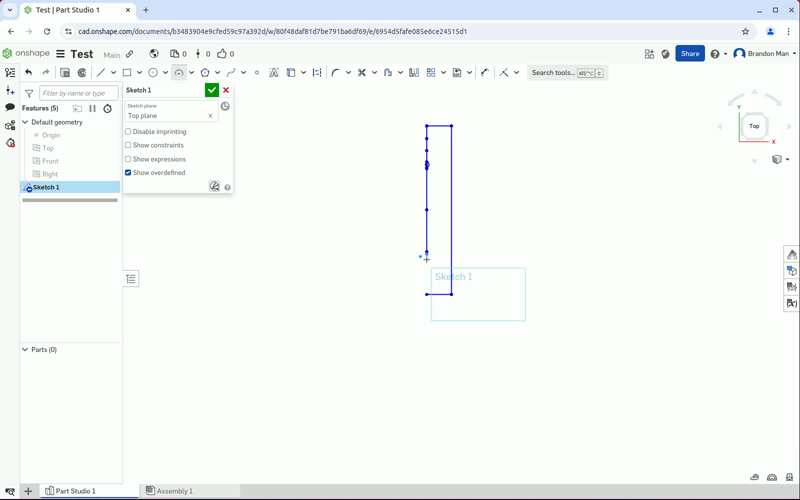
scroll(6)
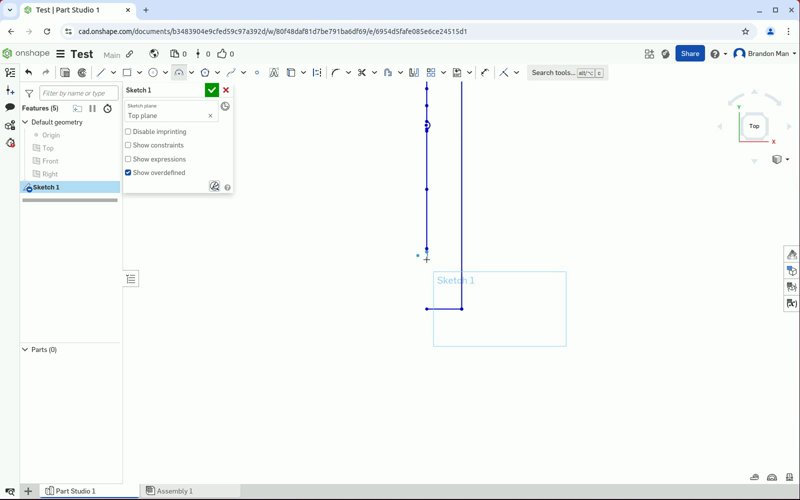
scroll(6)
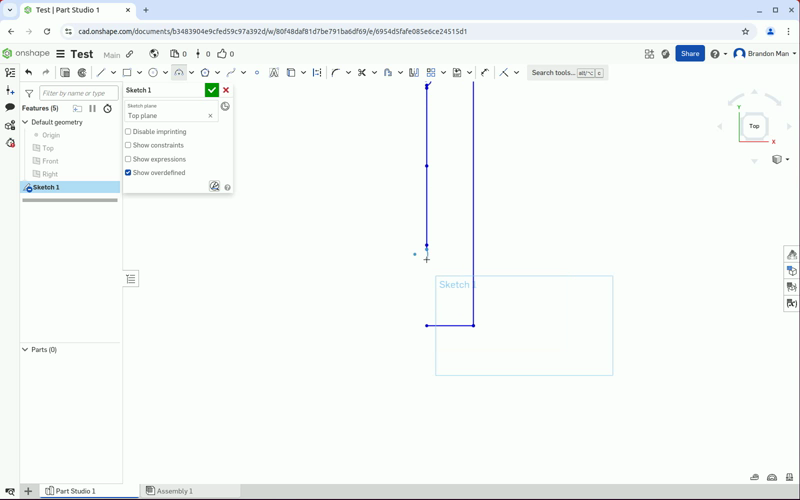
scroll(6)
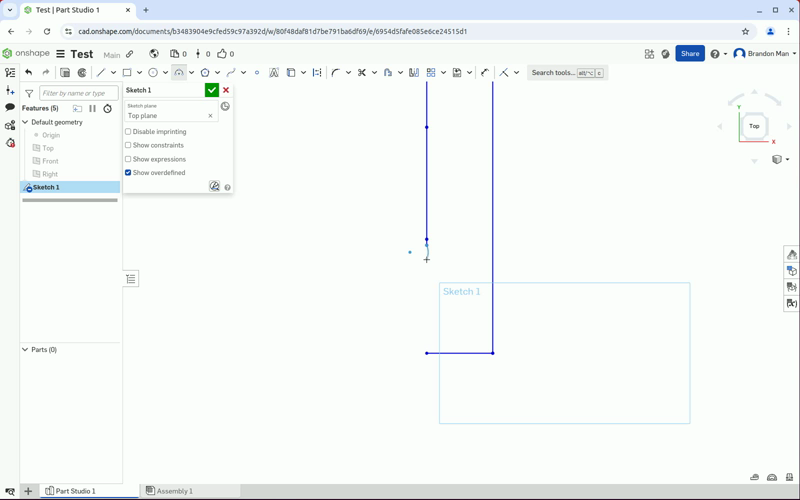
scroll(6)
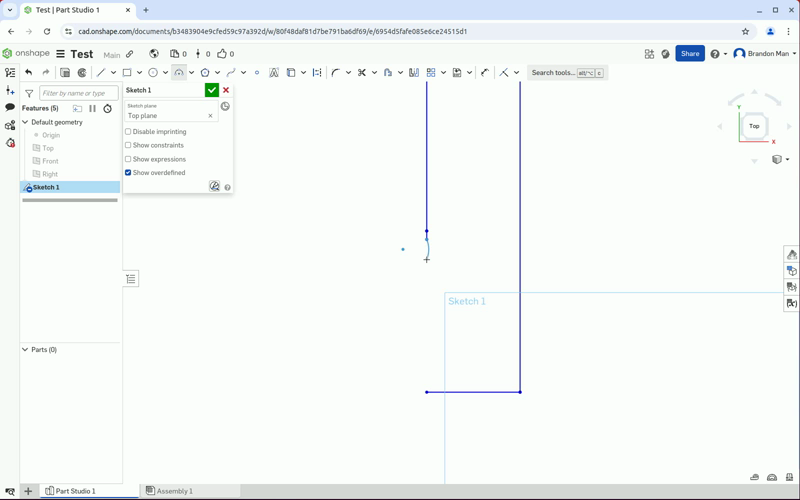
scroll(6)
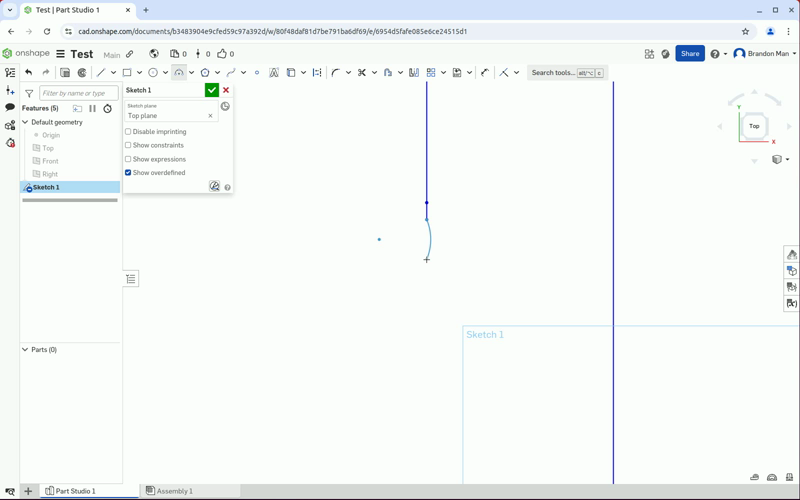
click(426, 259)
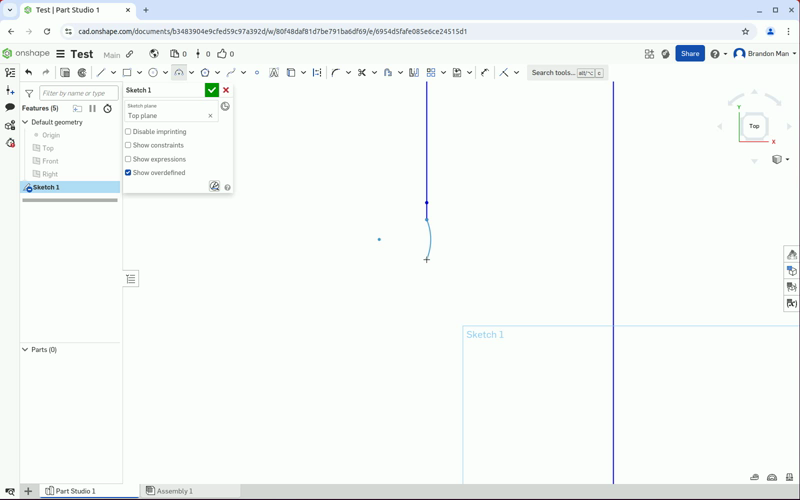
scroll(-6)
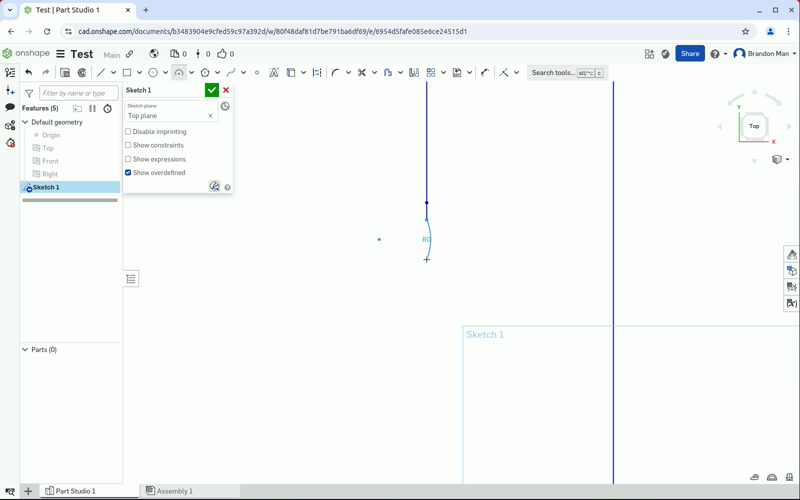
scroll(-6)
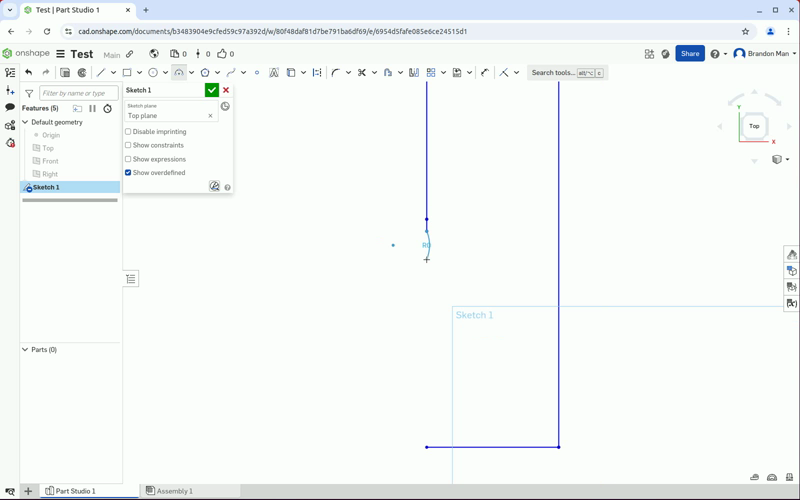
scroll(-6)
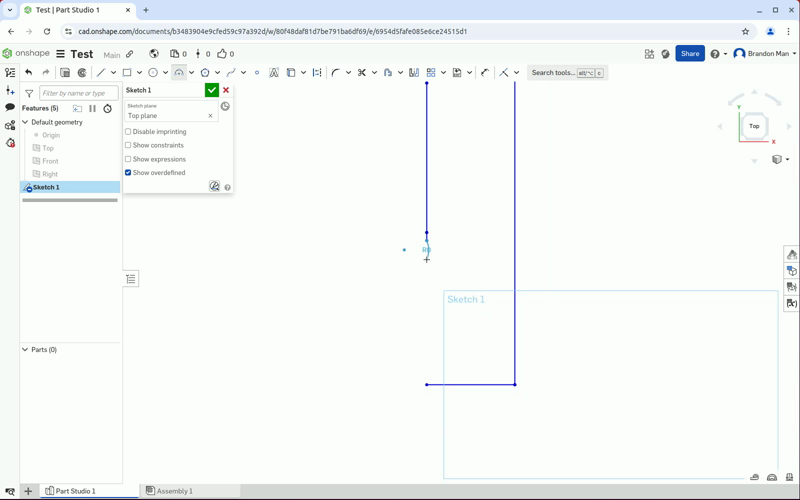
scroll(-6)
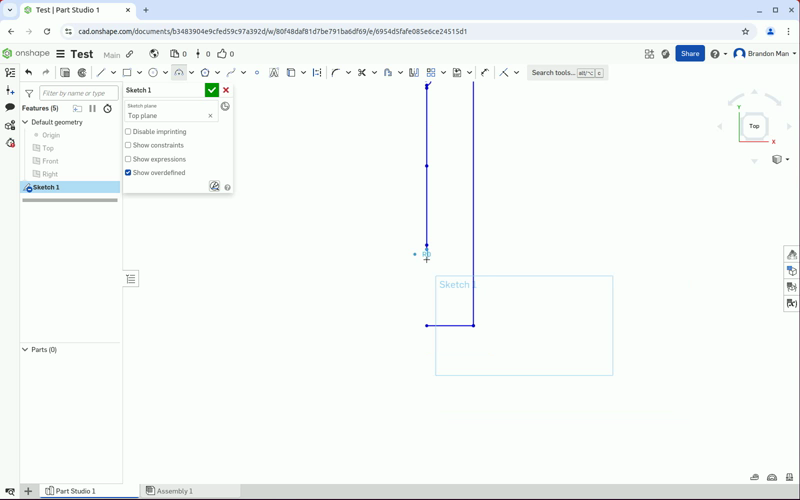
scroll(-6)
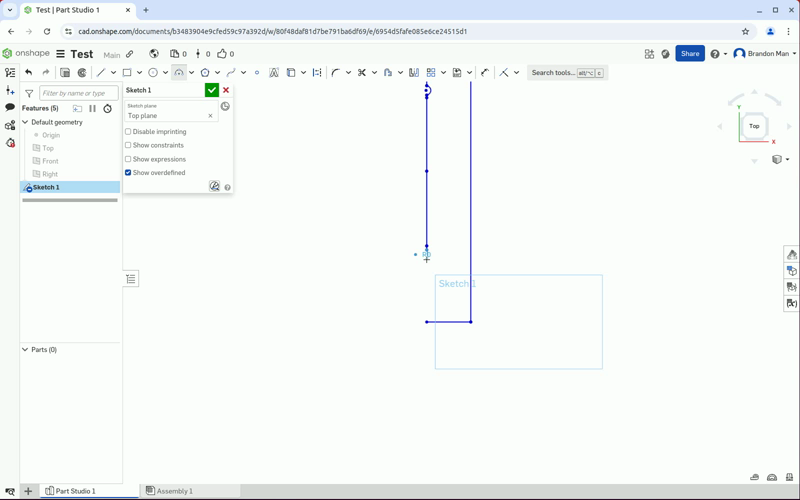
scroll(-6)
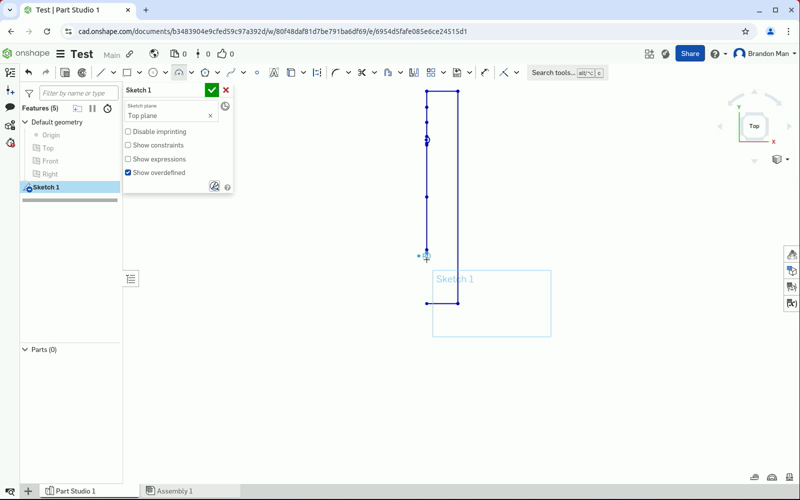
scroll(-6)
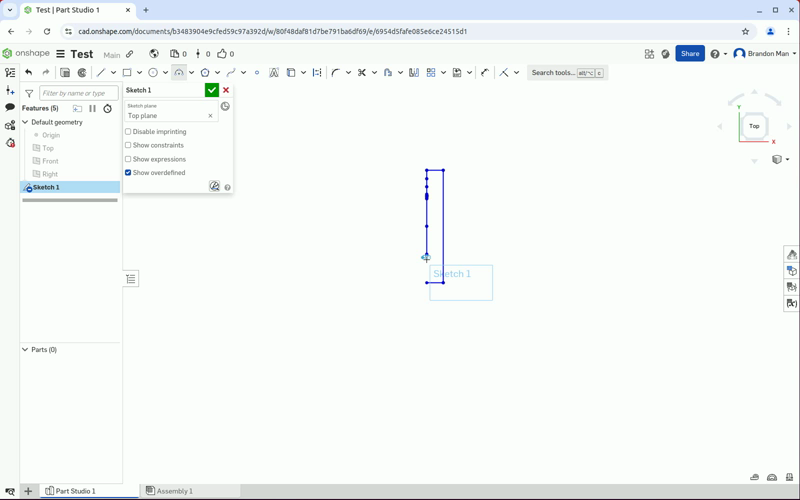
mouse_move(428, 257)
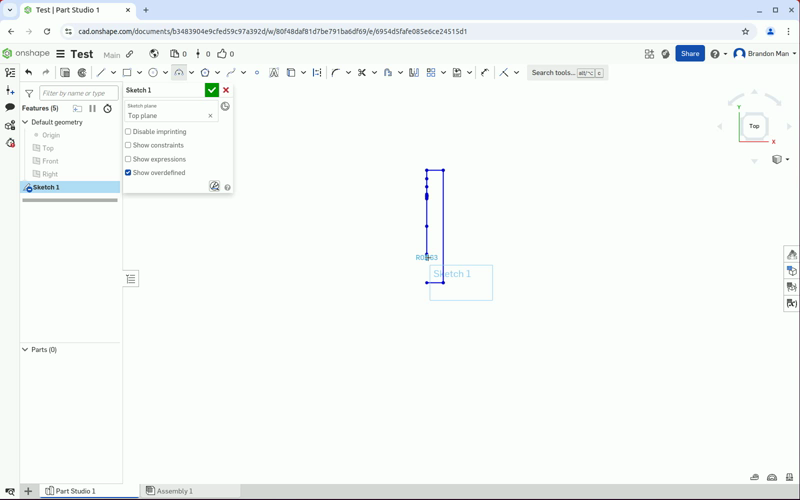
scroll(6)
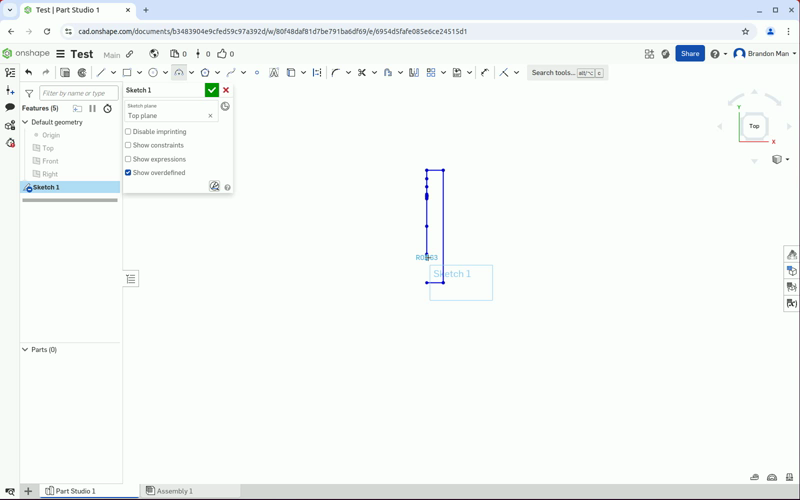
scroll(6)
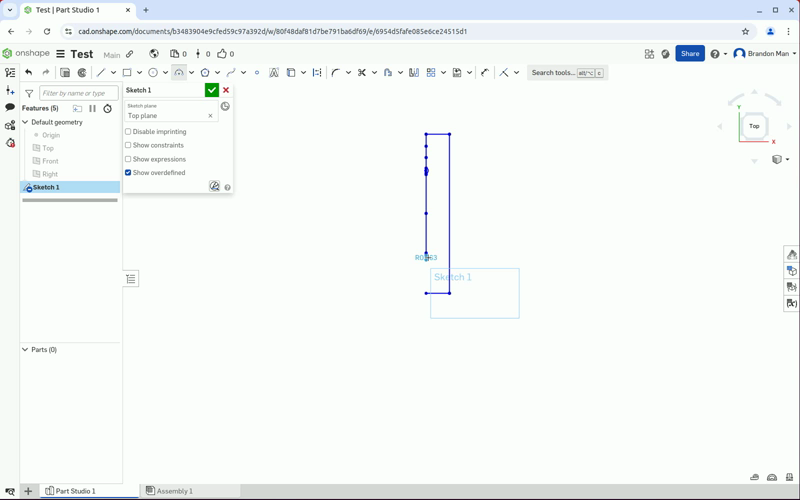
scroll(6)
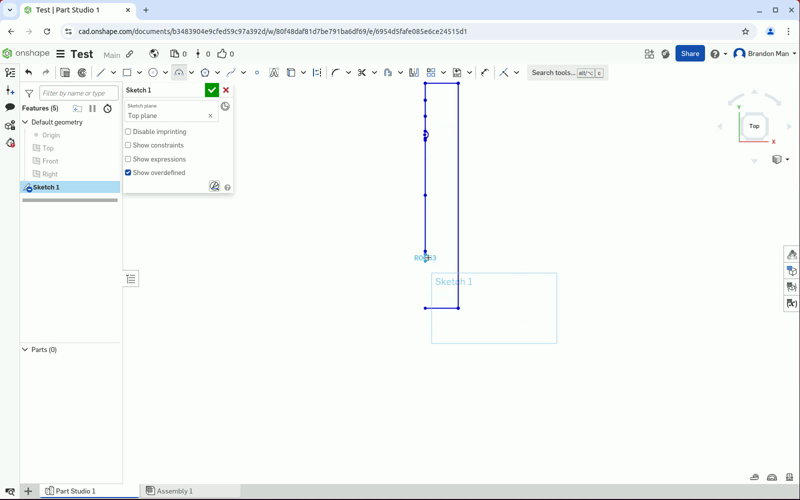
scroll(6)
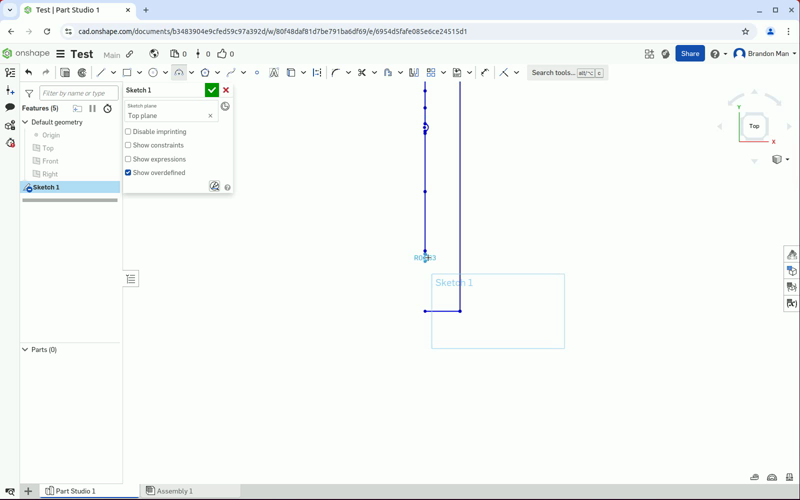
scroll(6)
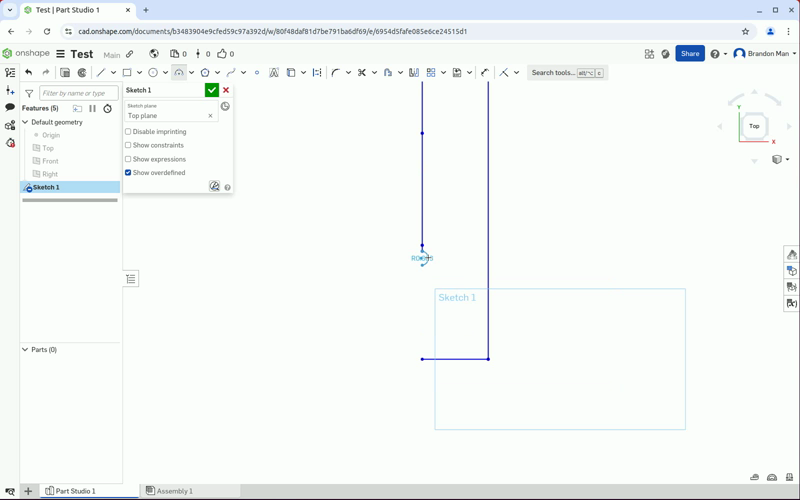
scroll(6)
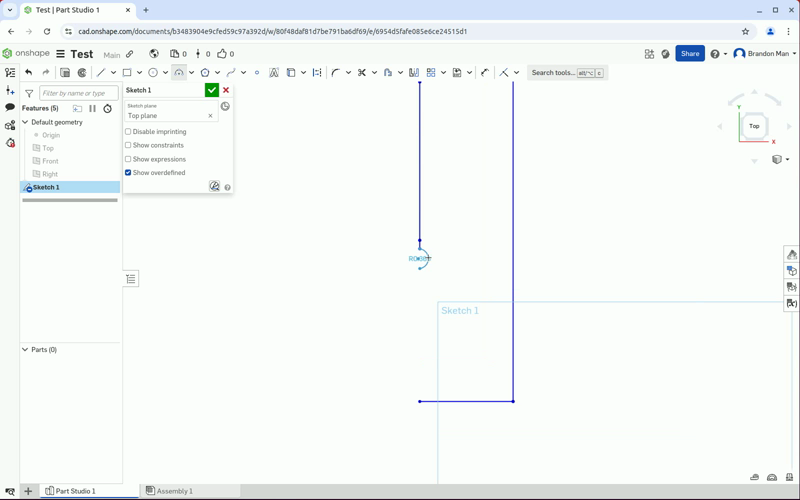
scroll(6)
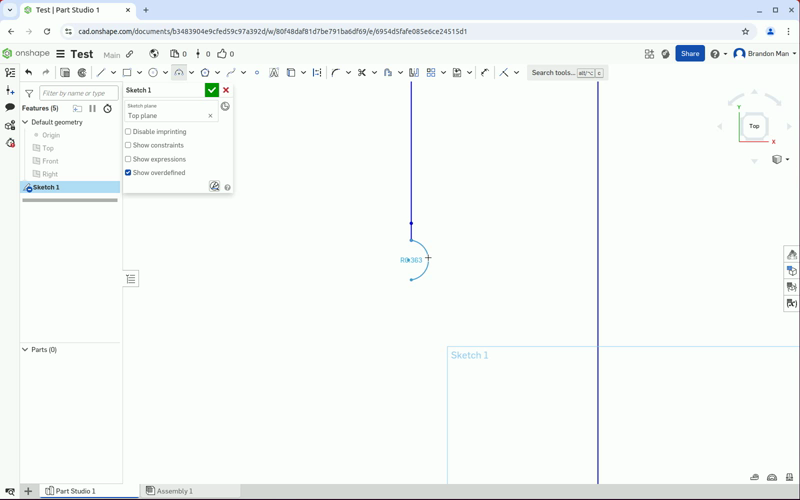
click(428, 257)
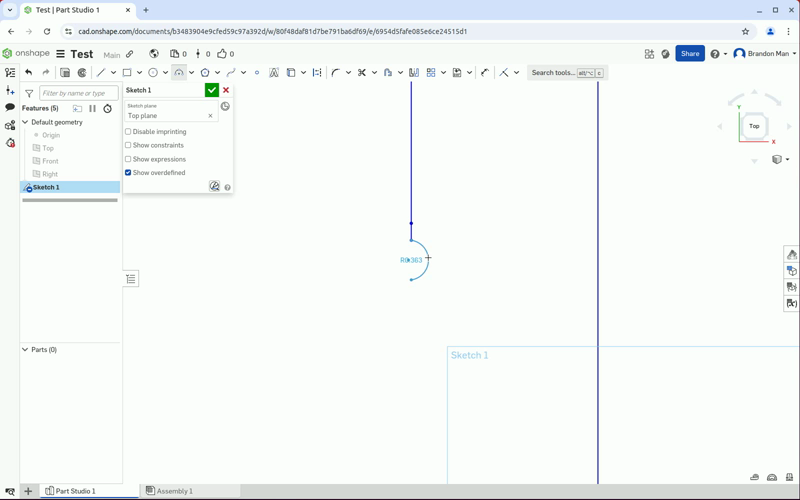
scroll(-6)
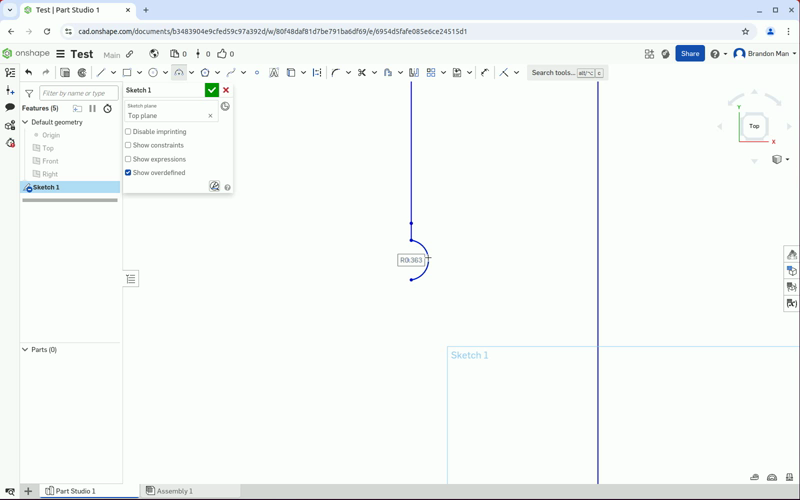
scroll(-6)
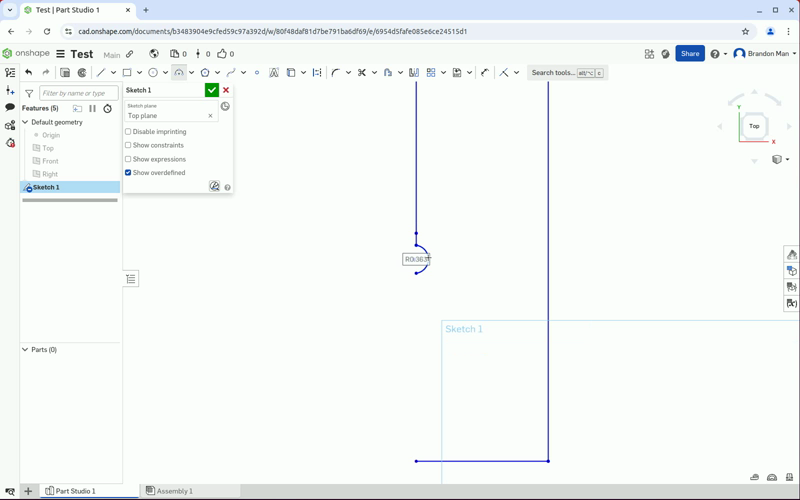
scroll(-6)
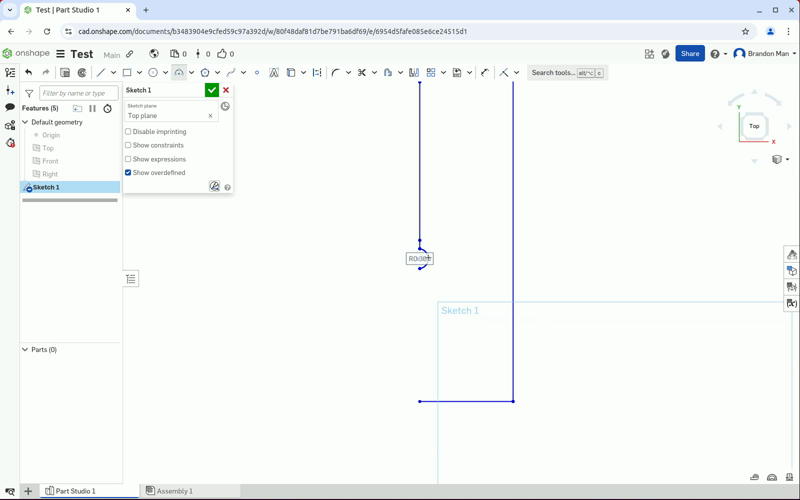
scroll(-6)
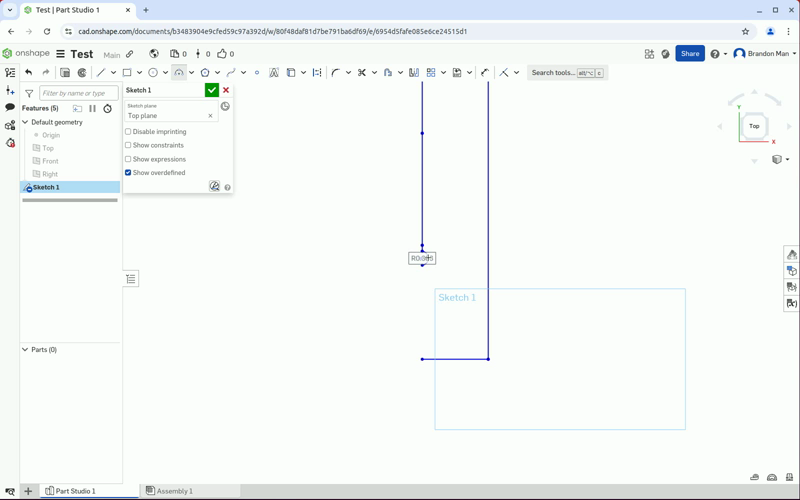
scroll(-6)
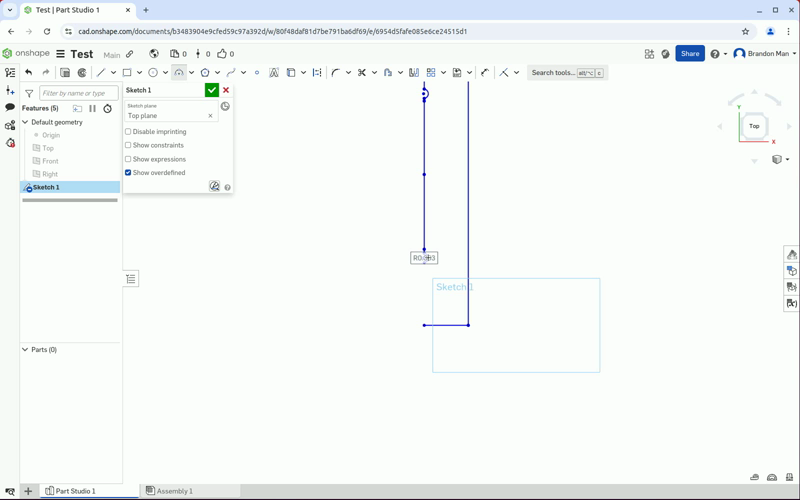
scroll(-6)
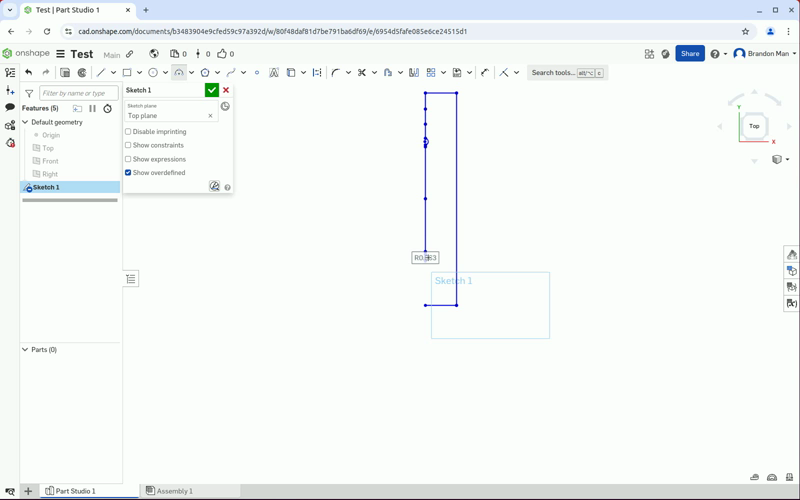
scroll(-6)
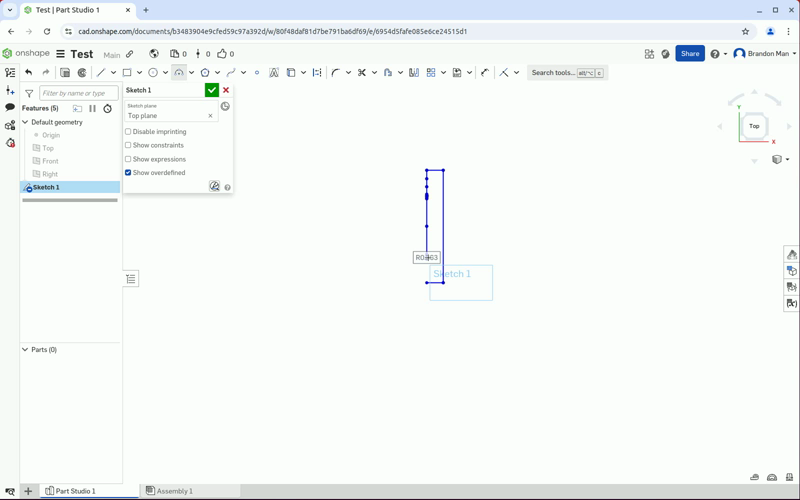
key_up(shift)
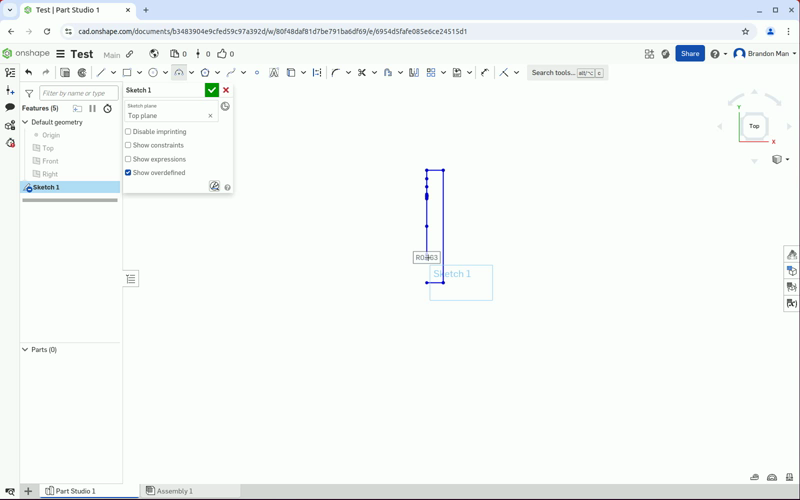
key(esc)
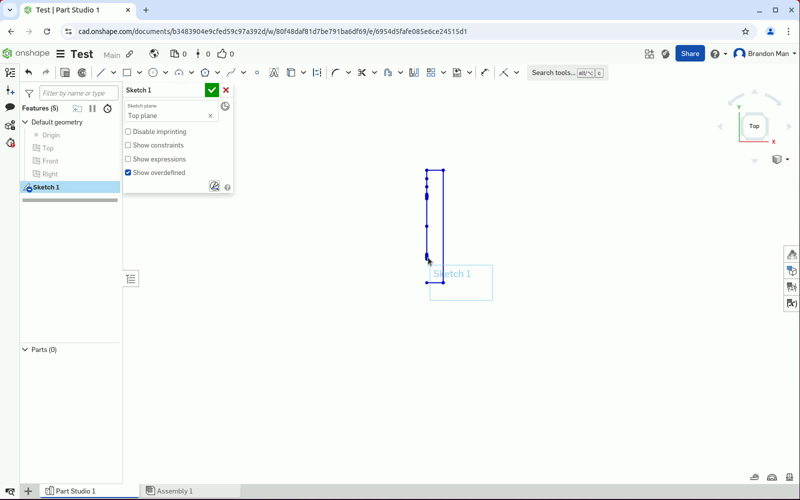
key(l)
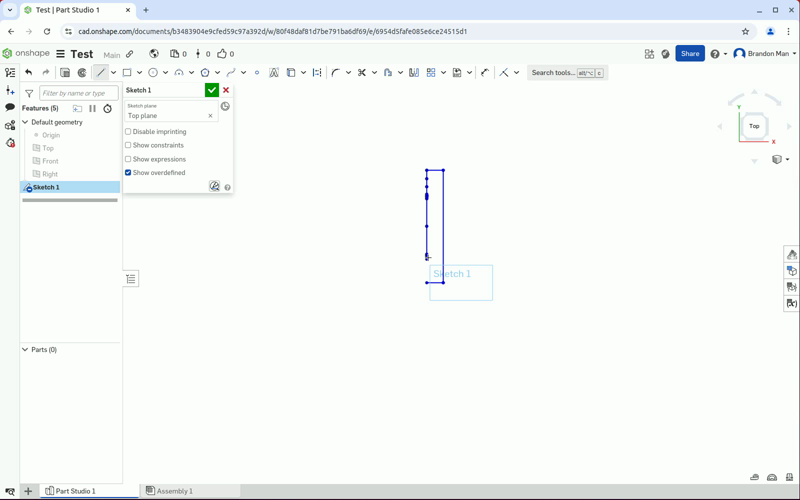
mouse_move(426, 259)
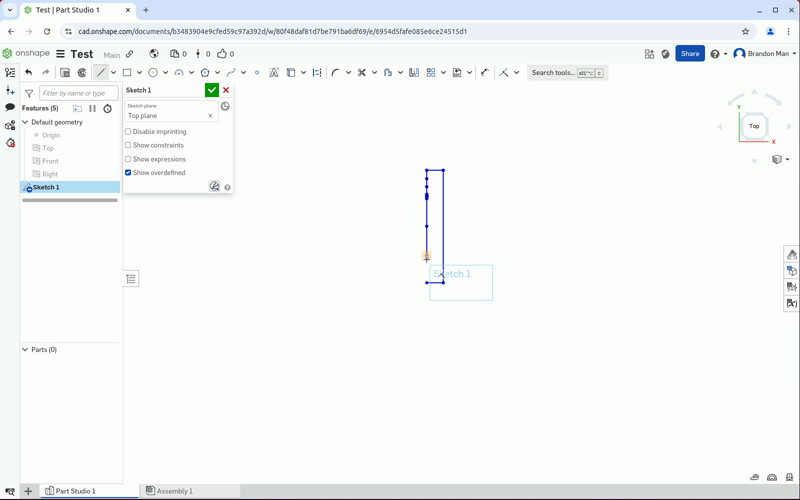
scroll(6)
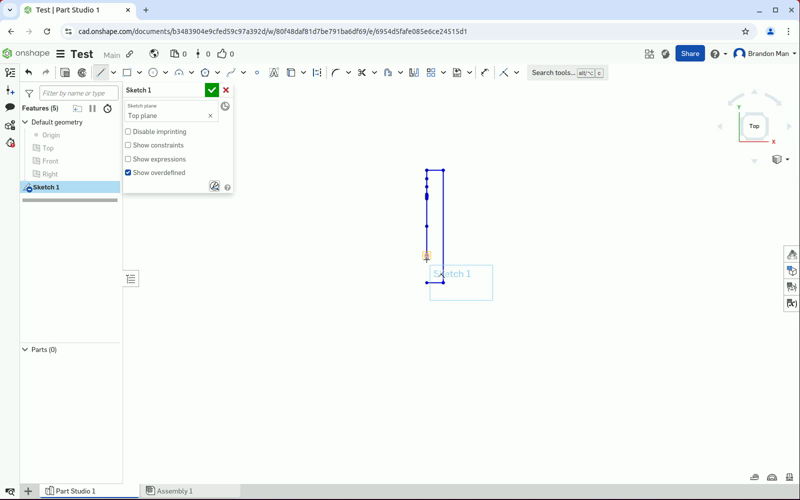
scroll(6)
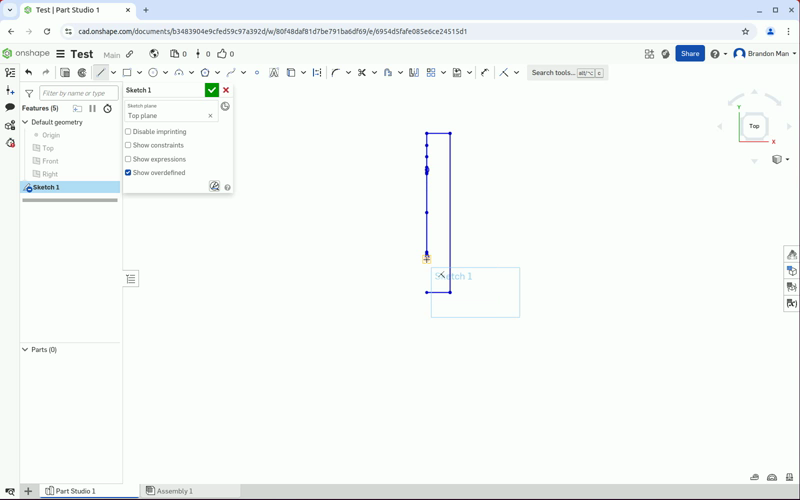
scroll(6)
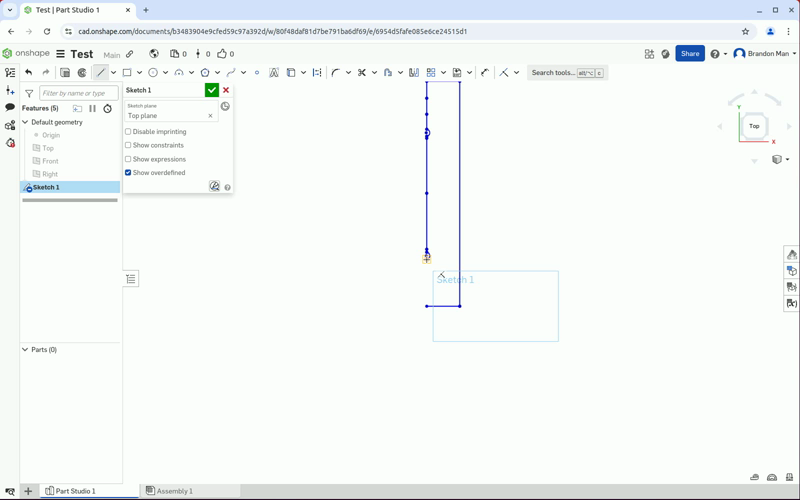
scroll(6)
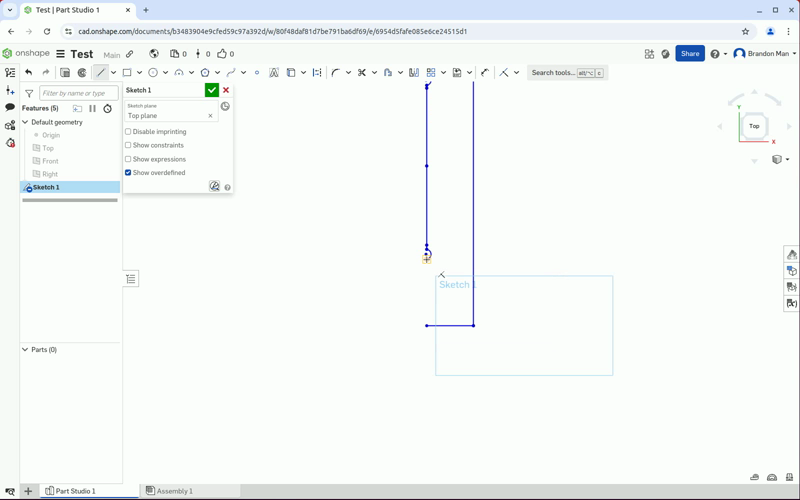
scroll(6)
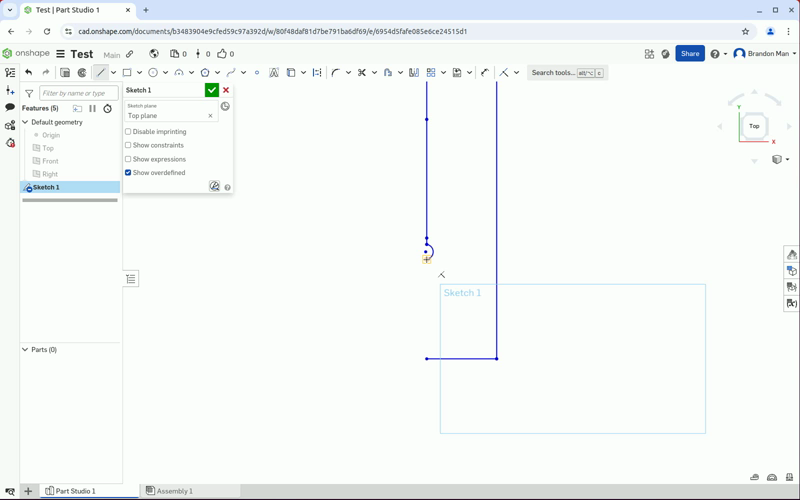
scroll(6)
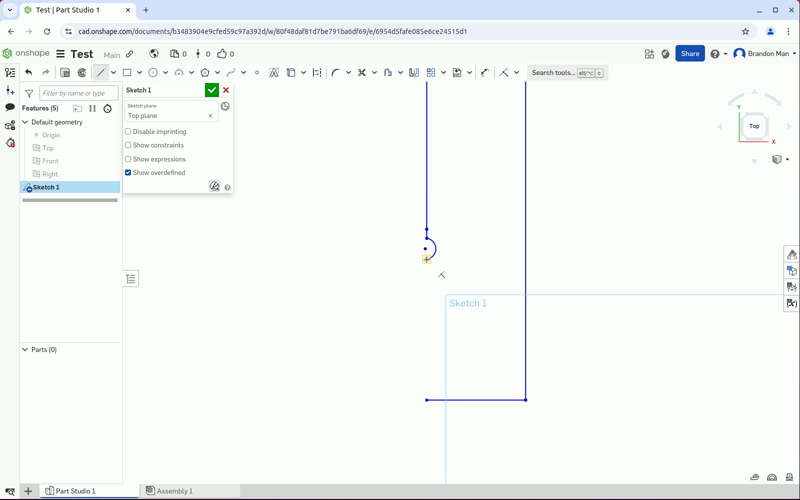
scroll(6)
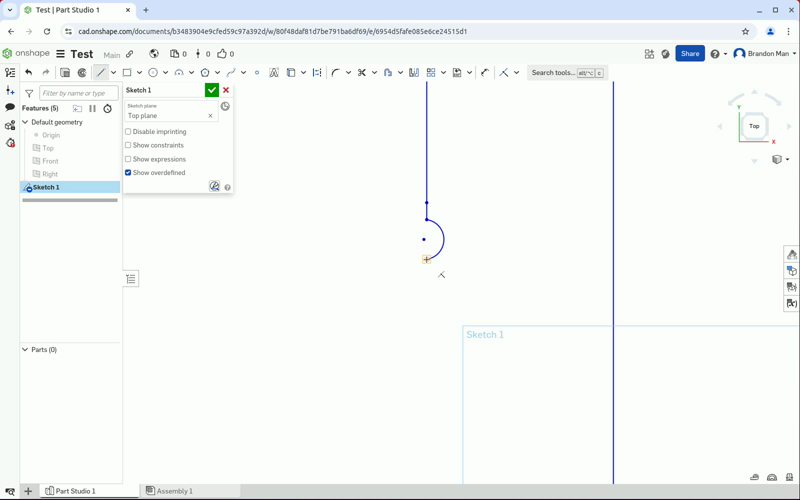
click(426, 259)
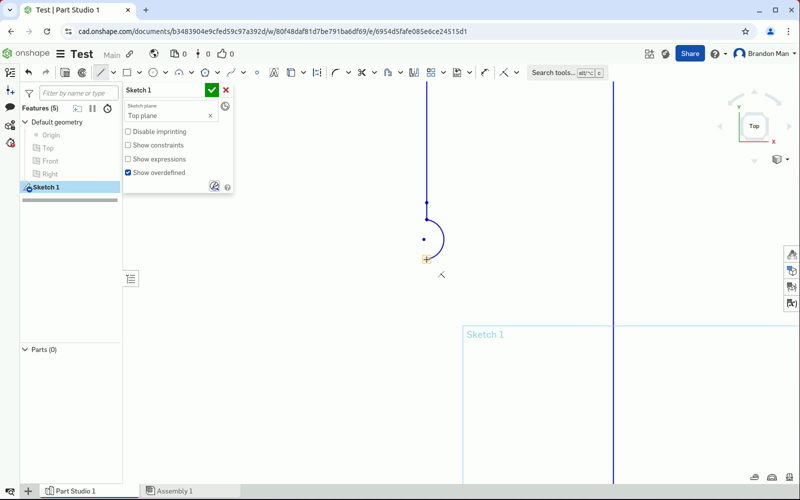
scroll(-6)
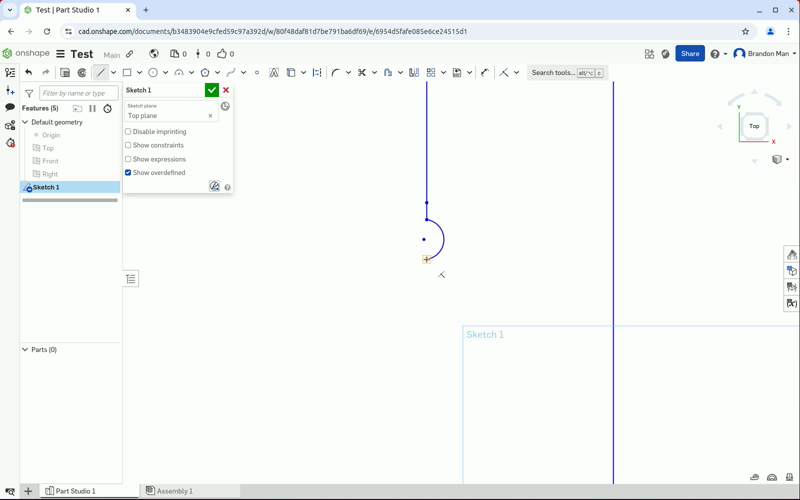
scroll(-6)
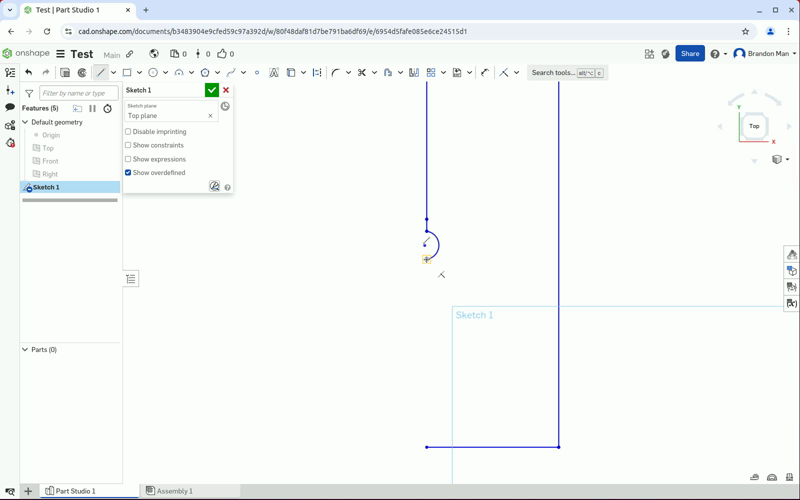
scroll(-6)
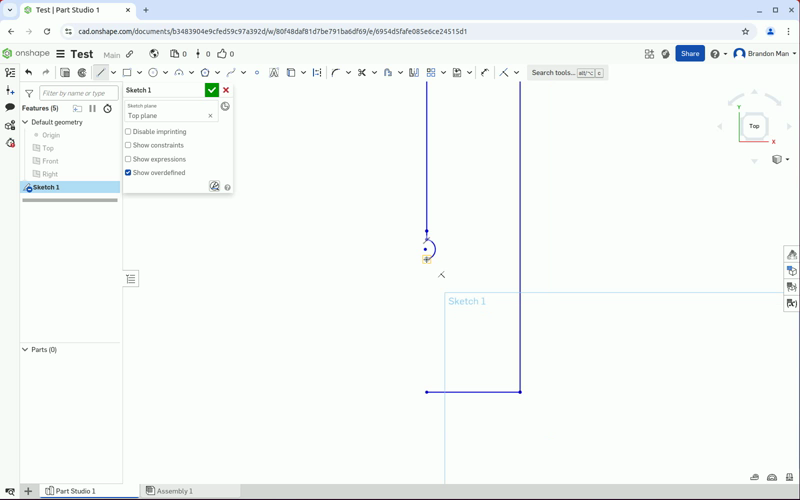
scroll(-6)
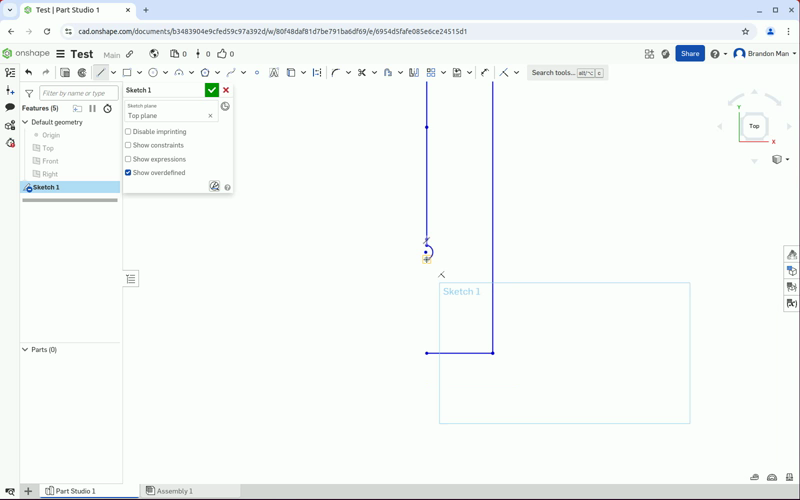
scroll(-6)
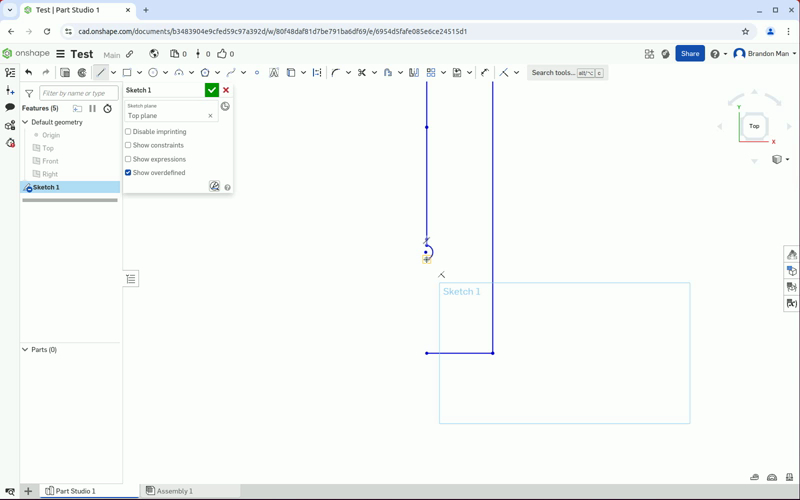
scroll(-6)
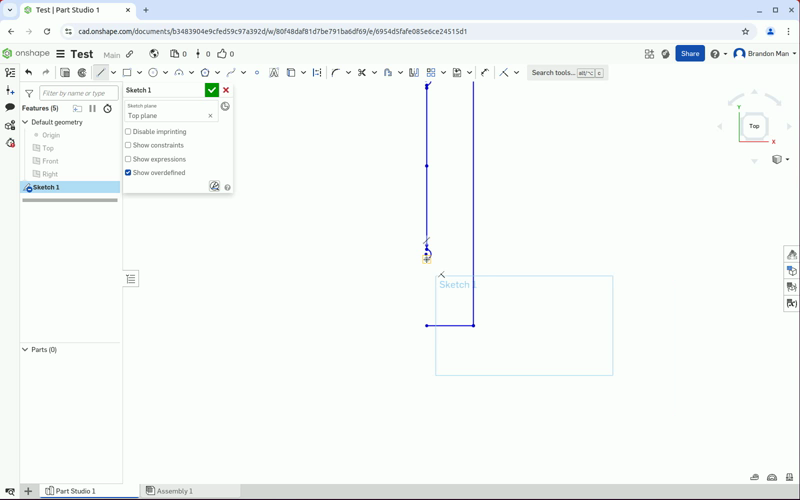
scroll(-6)
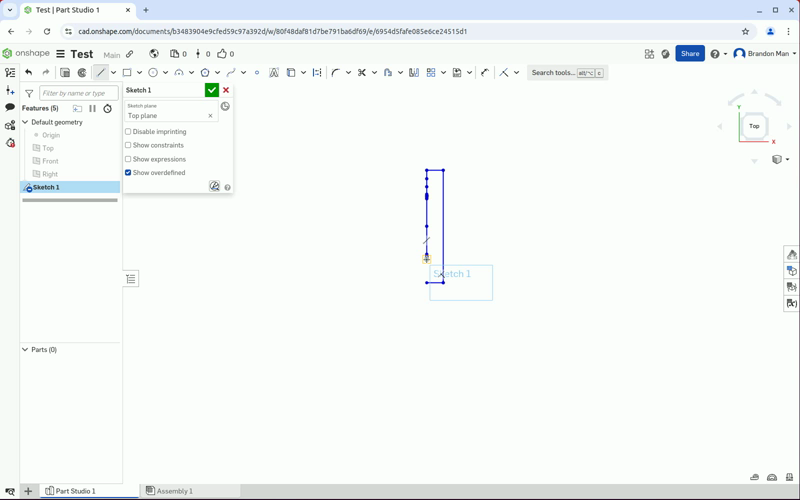
mouse_move(456, 259)
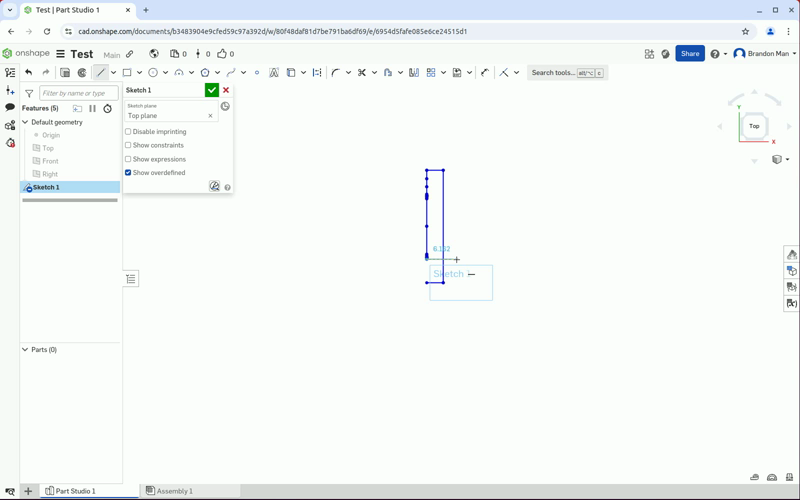
key_down(shift)
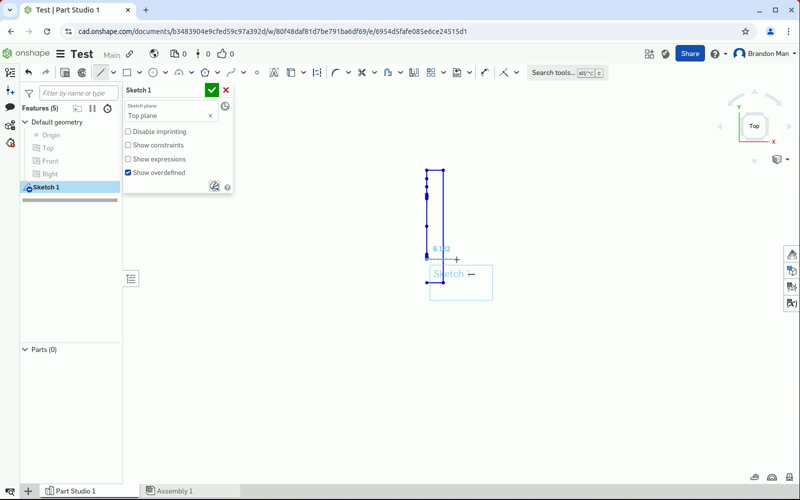
mouse_move(426, 282)
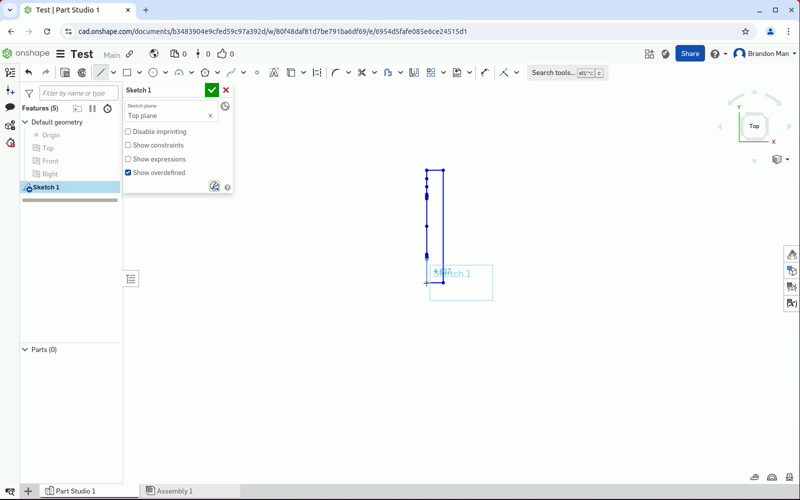
key_up(shift)
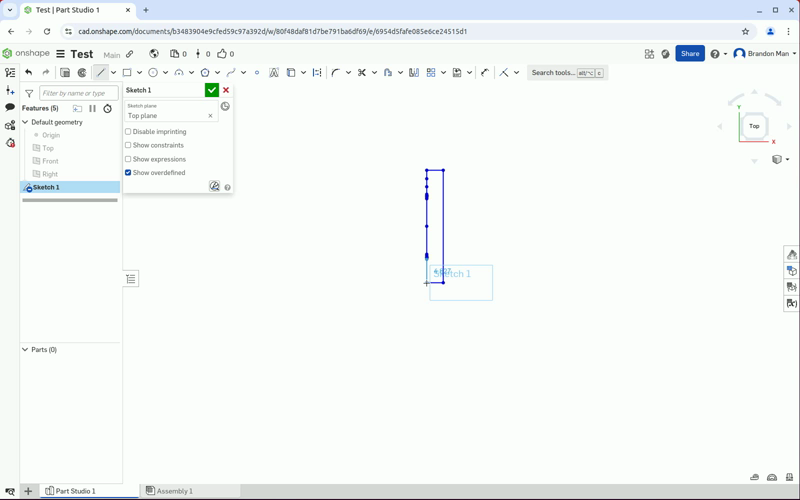
click(426, 282)
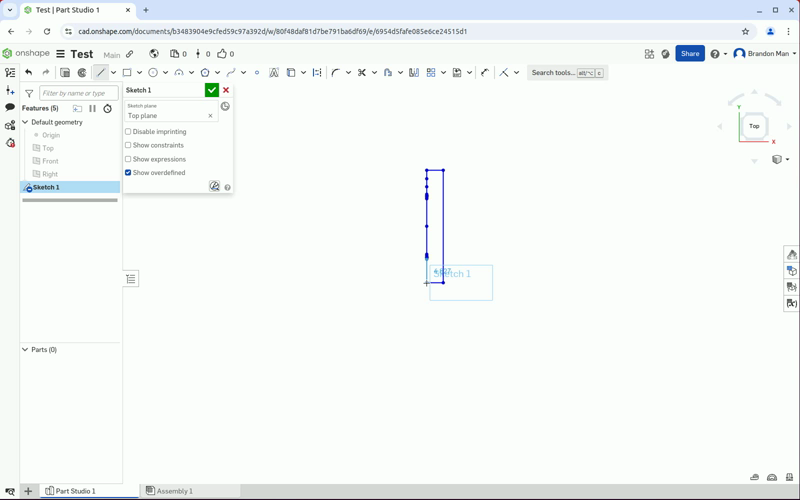
key(esc)
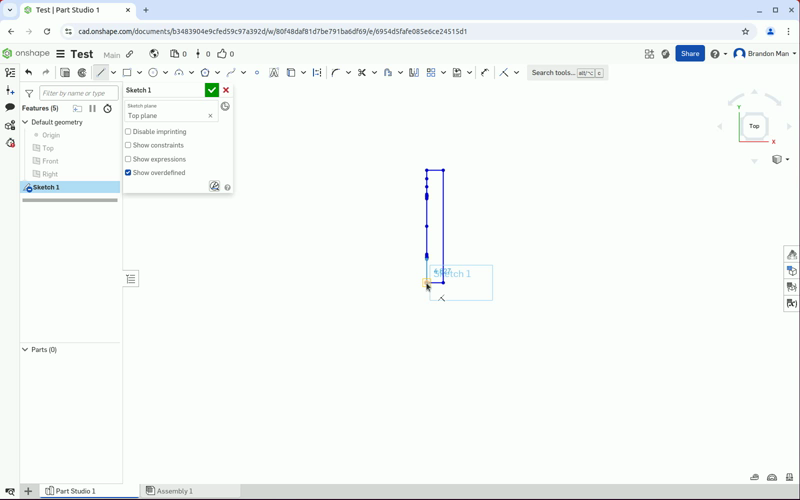
mouse_move(435, 269)
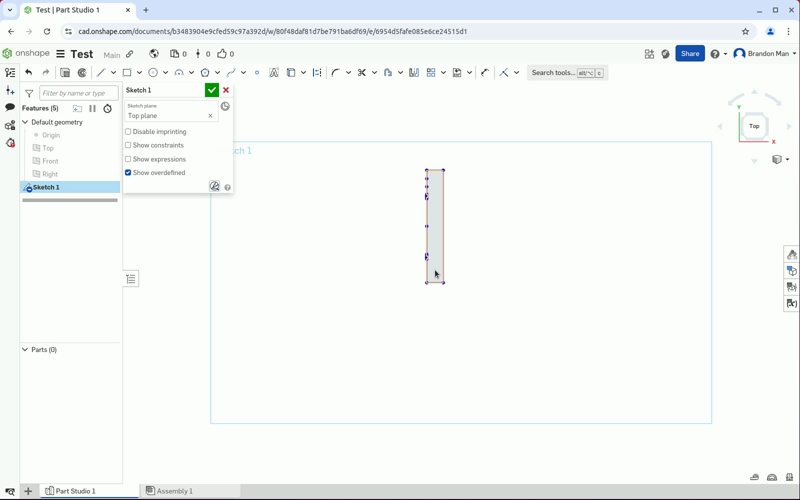
scroll(6)
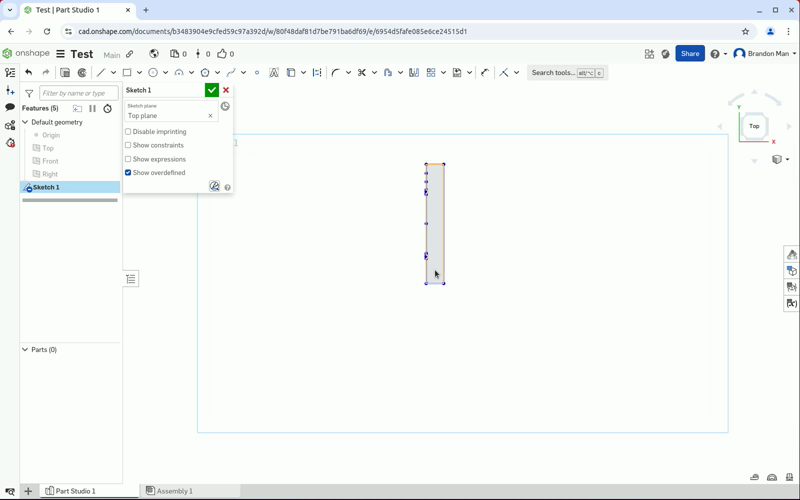
scroll(6)
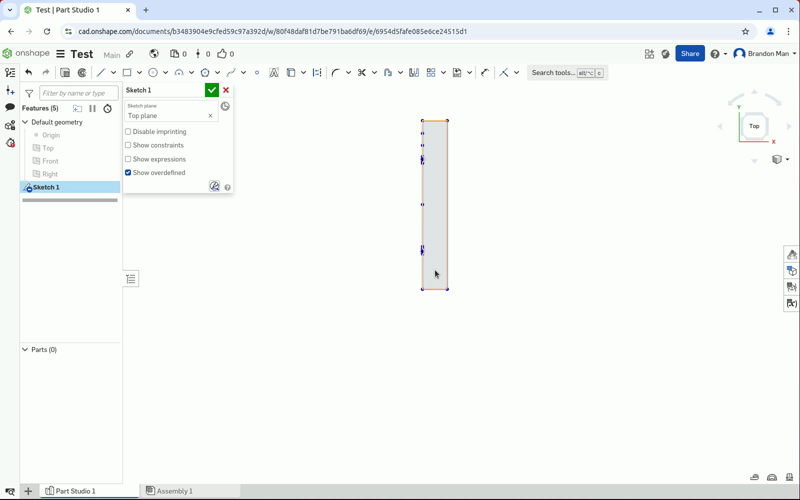
scroll(6)
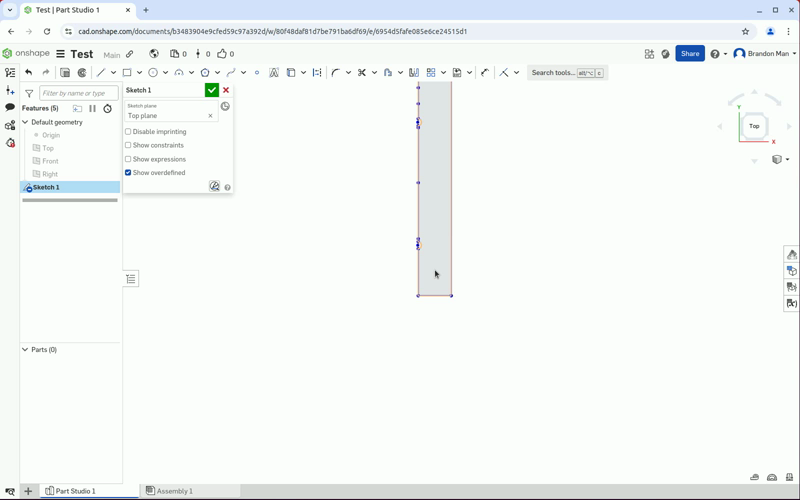
scroll(6)
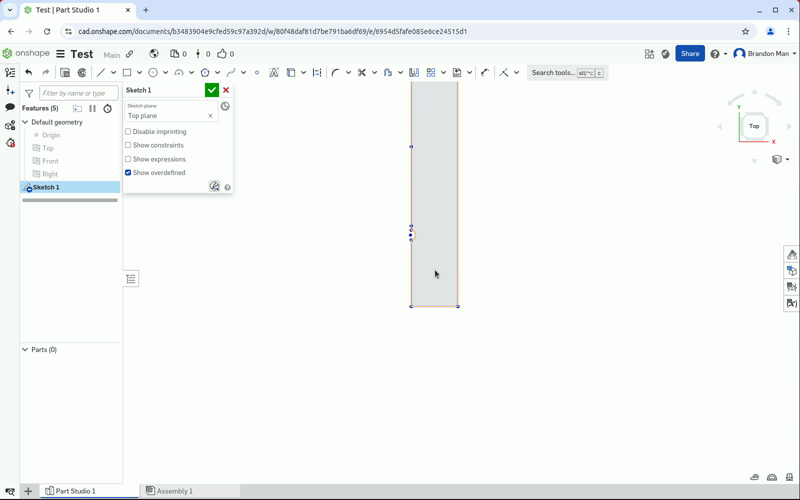
scroll(6)
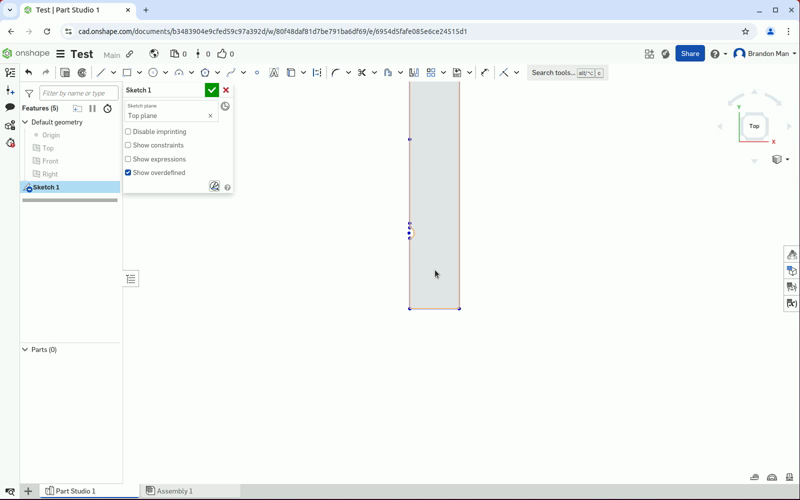
scroll(6)
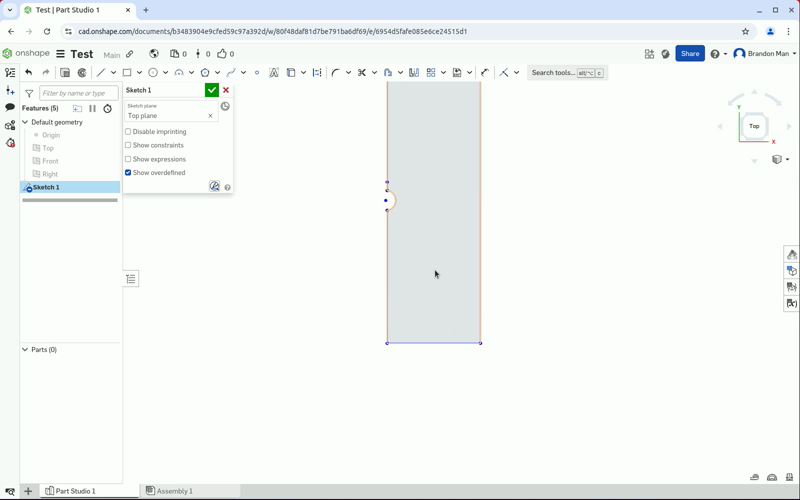
scroll(6)
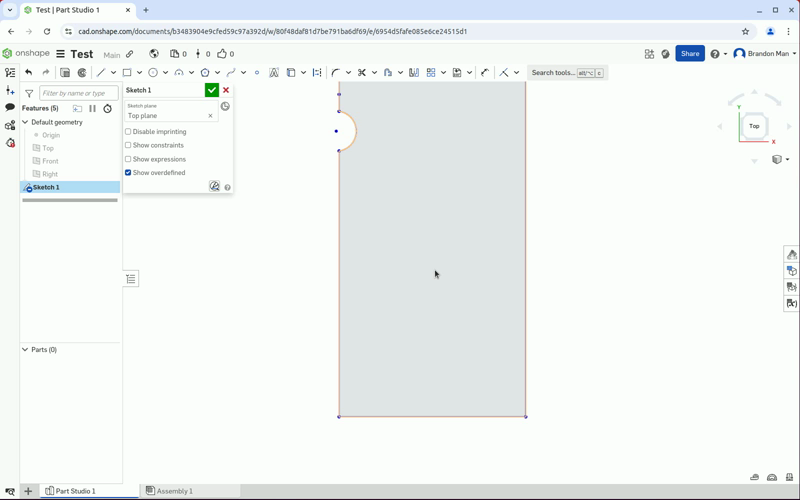
click(435, 269)
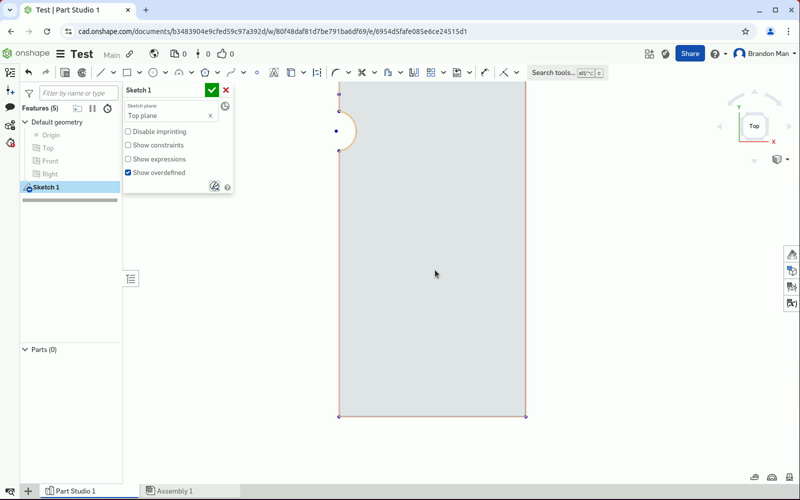
scroll(-6)
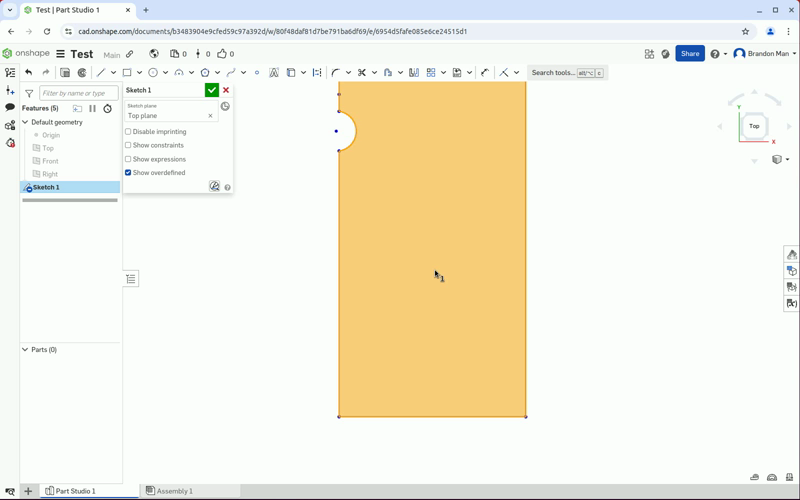
scroll(-6)
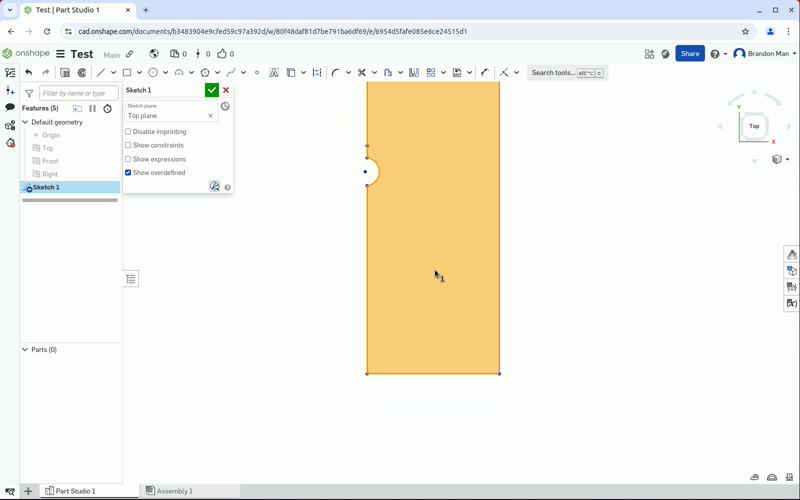
scroll(-6)
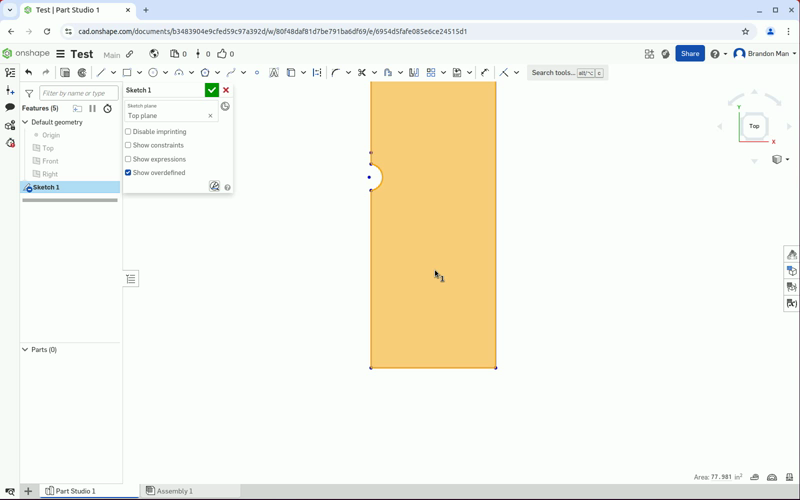
scroll(-6)
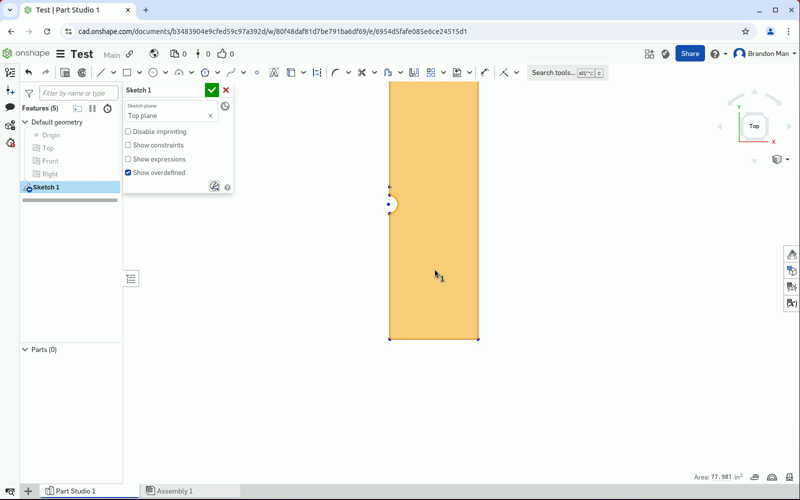
scroll(-6)
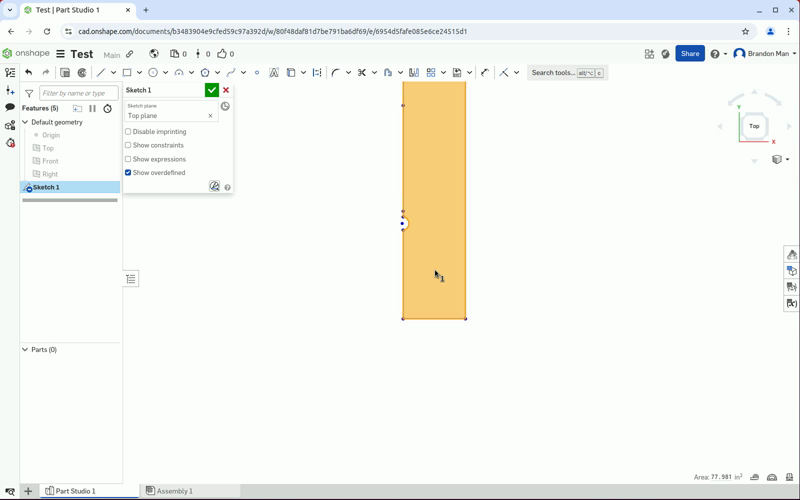
scroll(-6)
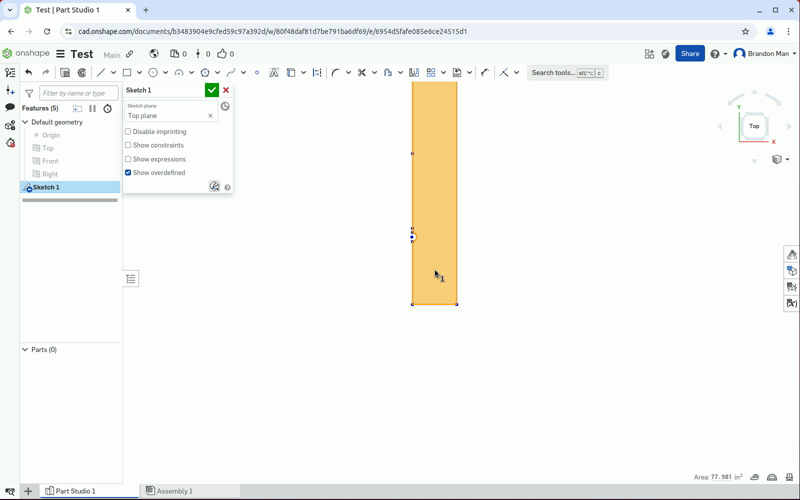
scroll(-6)
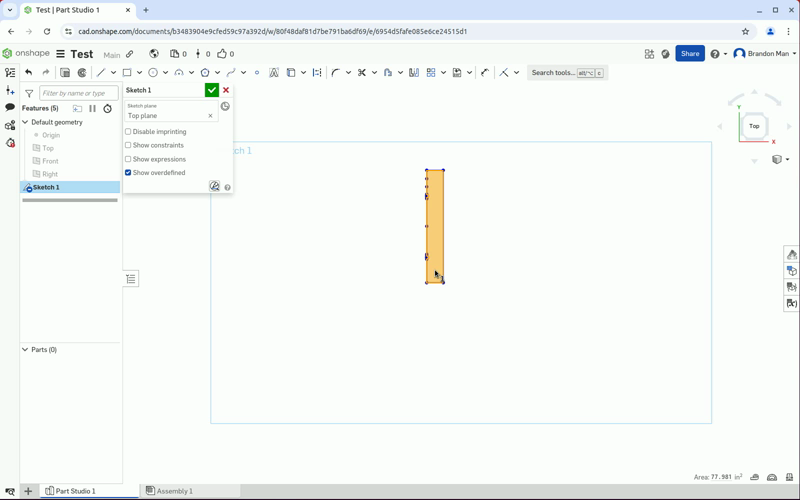
mouse_move(73, 352)
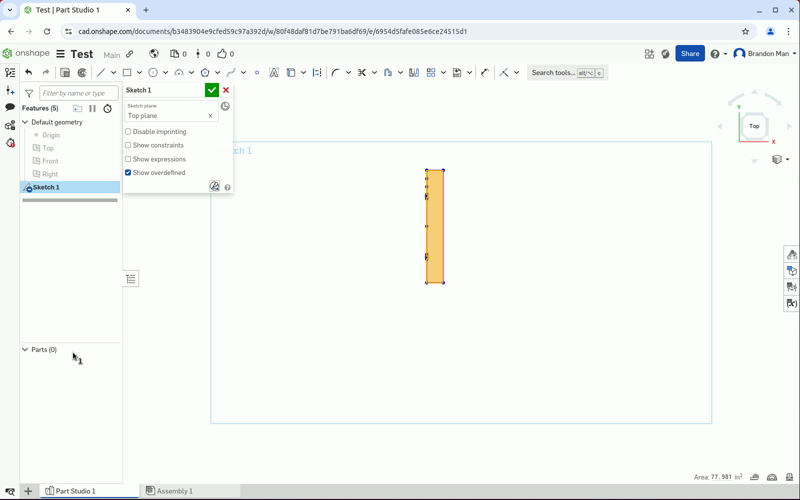
key(shift+y)
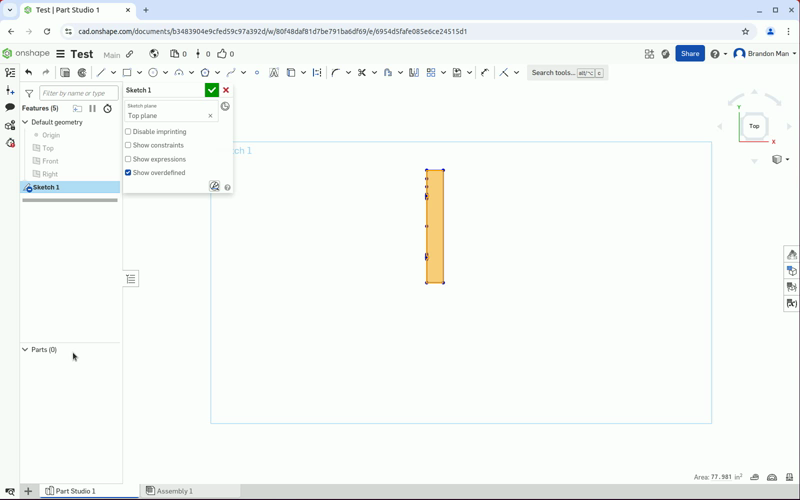
key(shift+e)
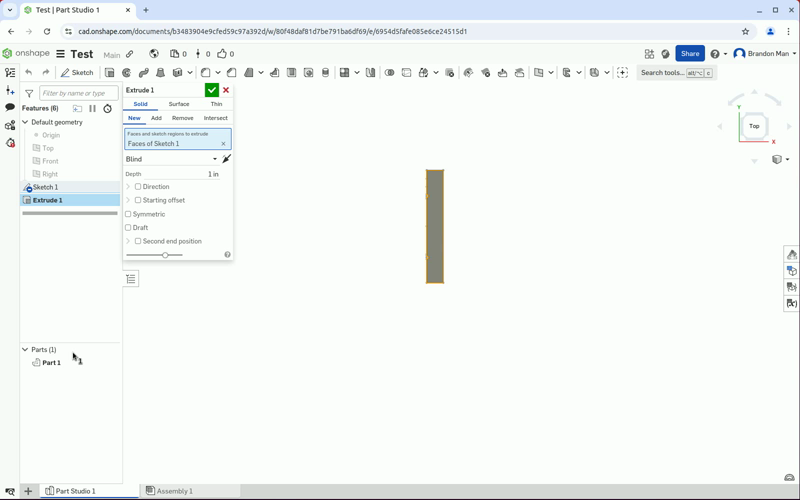
mouse_move(143, 106)
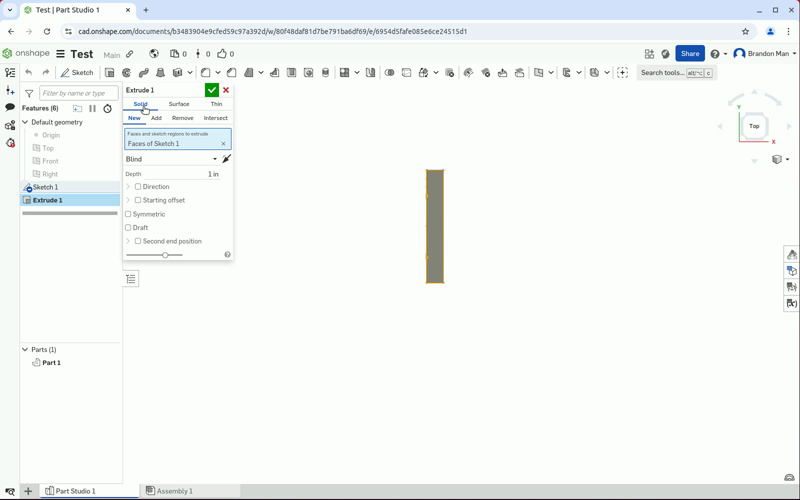
click(143, 106)
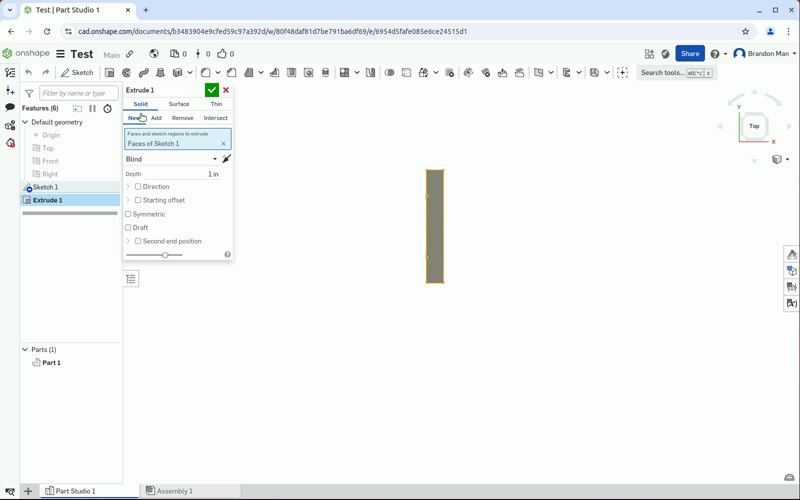
mouse_move(137, 120)
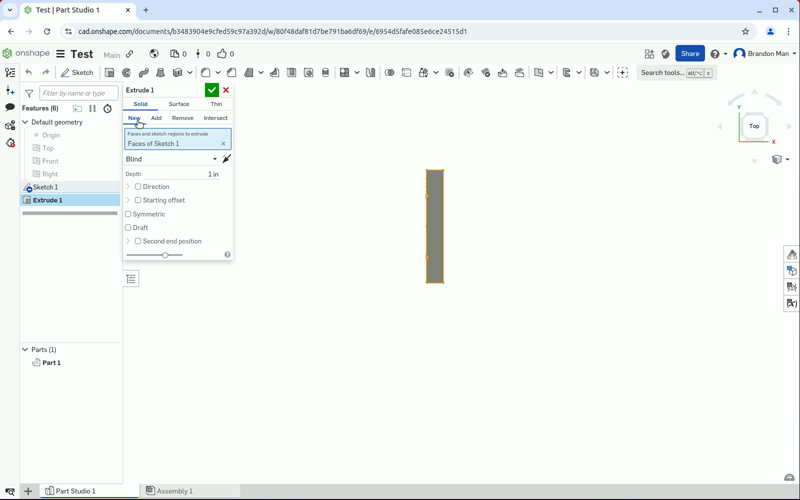
click(137, 120)
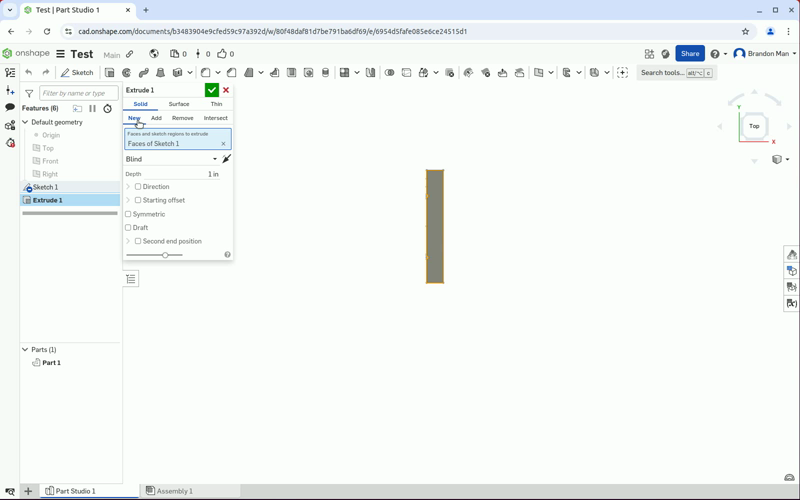
key(tab, 4)
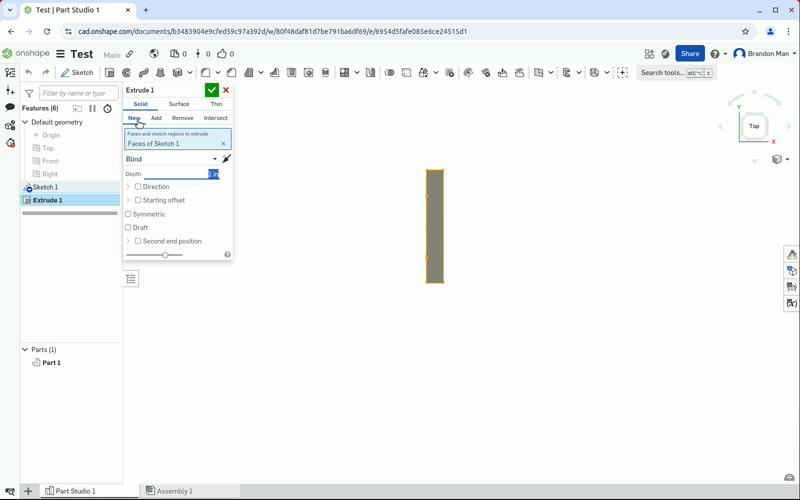
text(0.963)
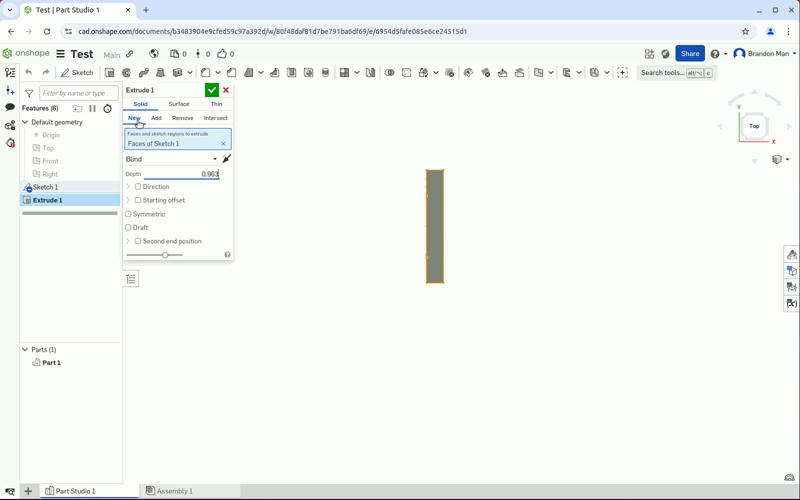
key(enter)
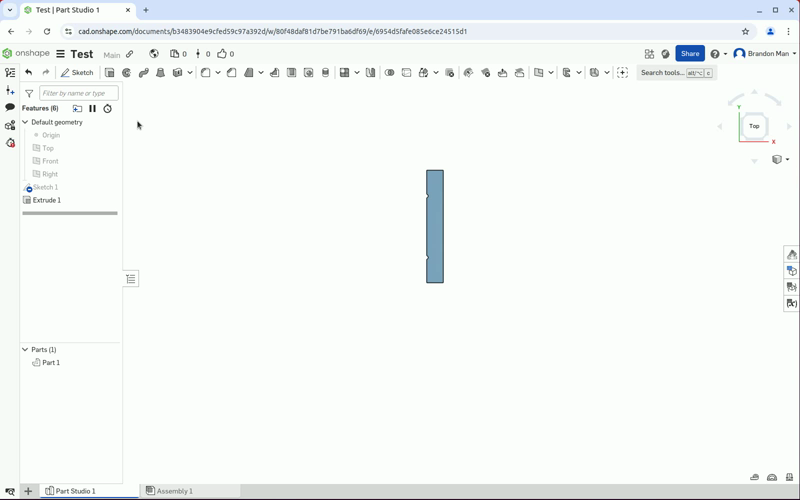
key(shift+h)
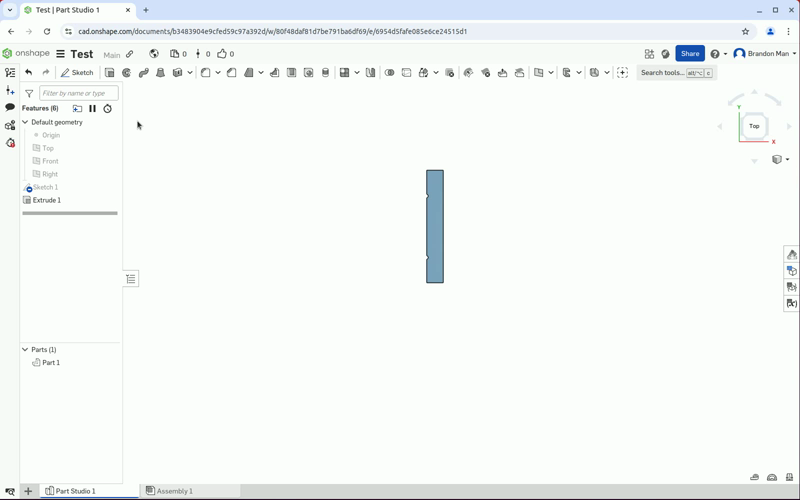
key(shift+h)
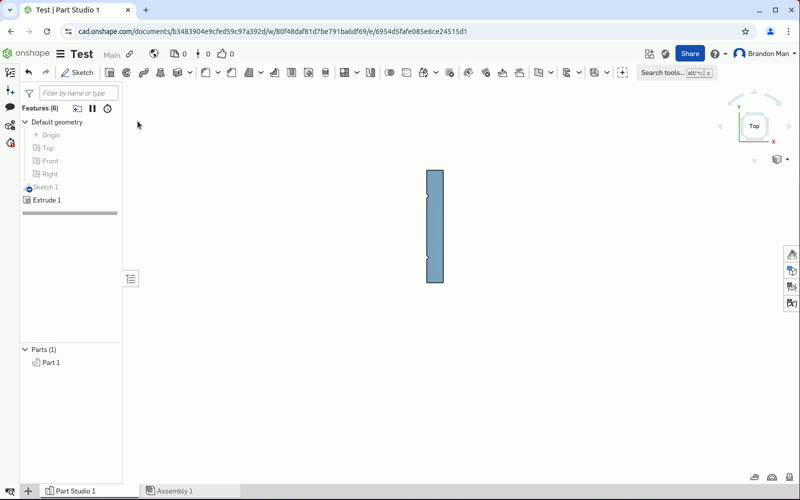
mouse_move(73, 189)
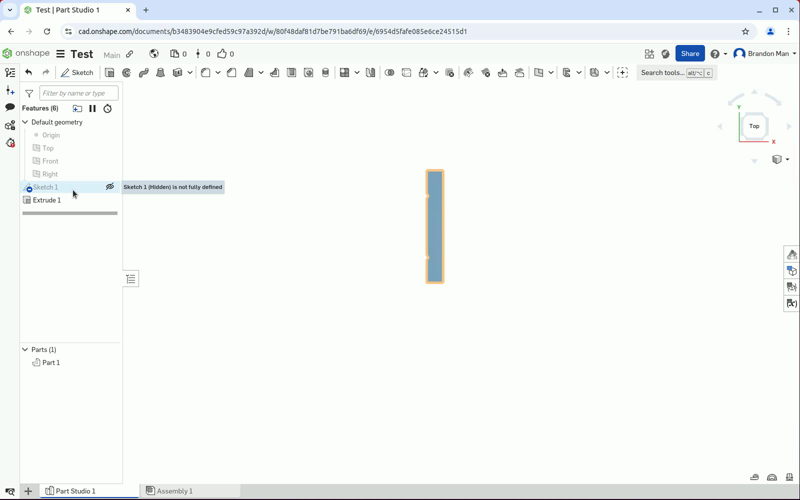
click(73, 189)
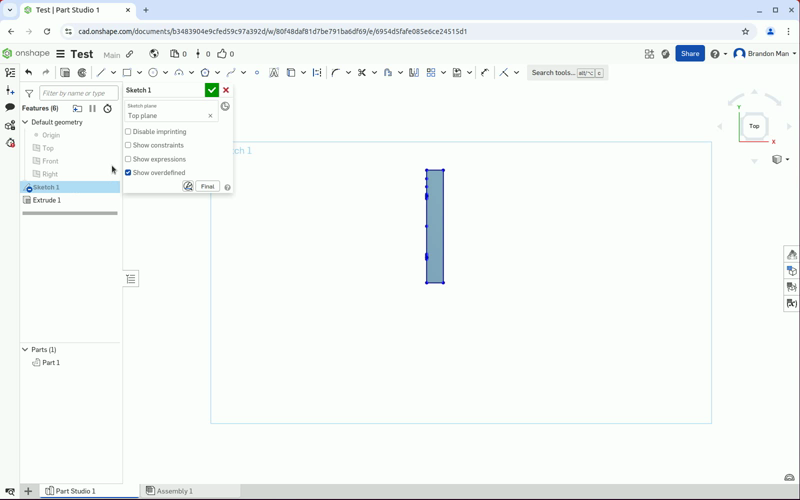
mouse_move(229, 92)
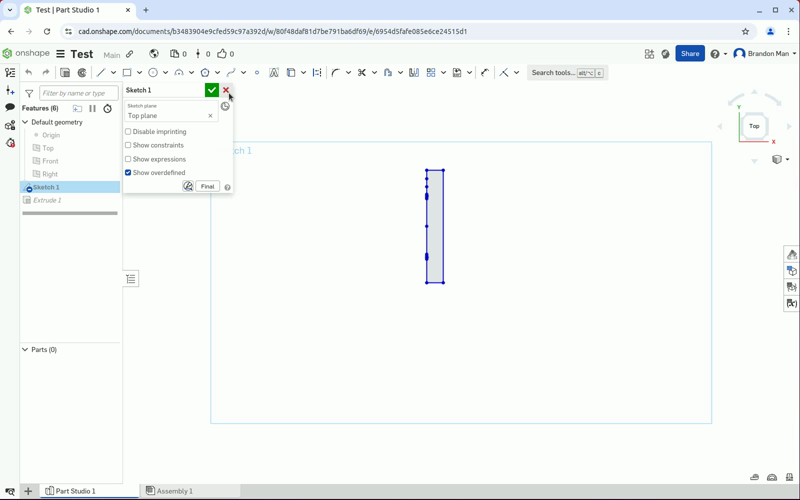
click(229, 92)
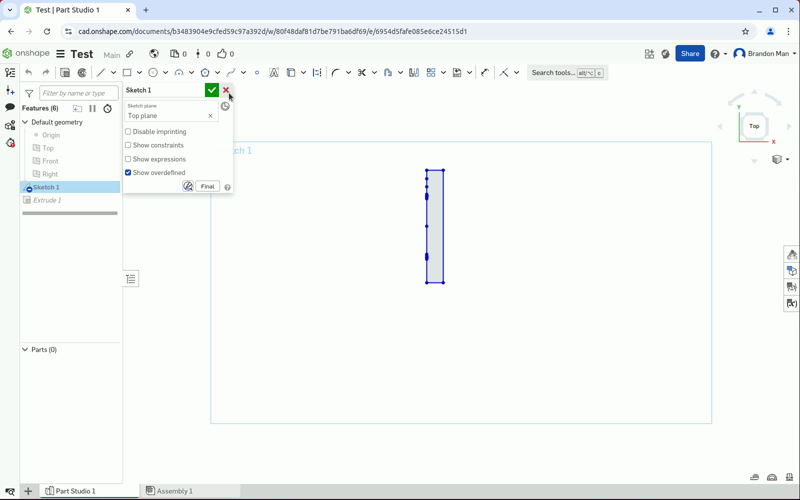
key(shift+s)
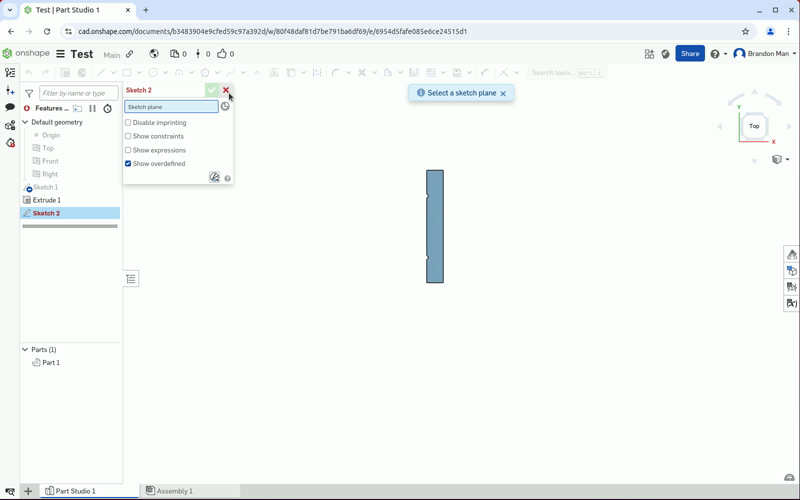
mouse_move(73, 150)
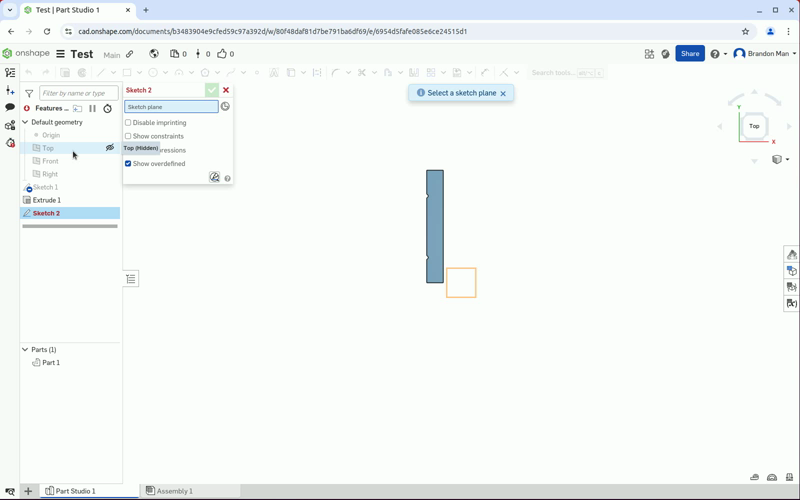
click(73, 150)
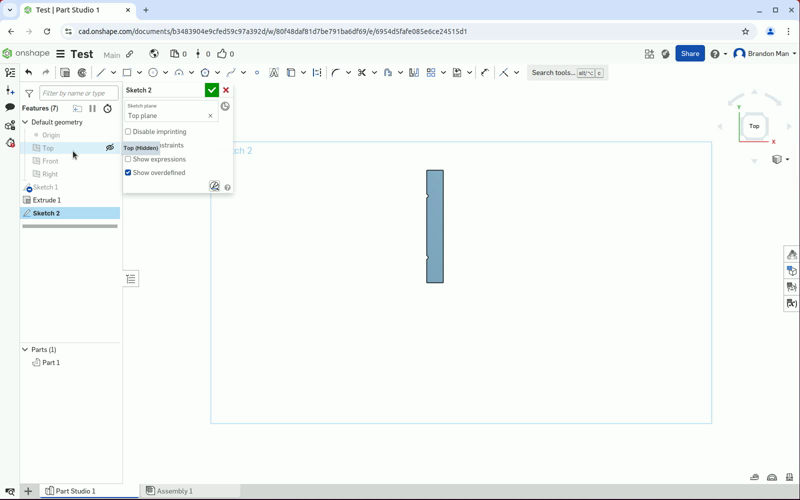
mouse_move(73, 352)
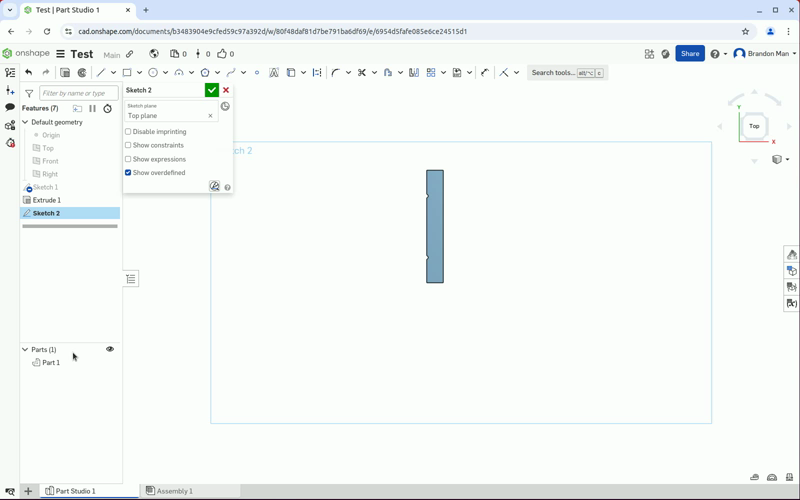
key(y)
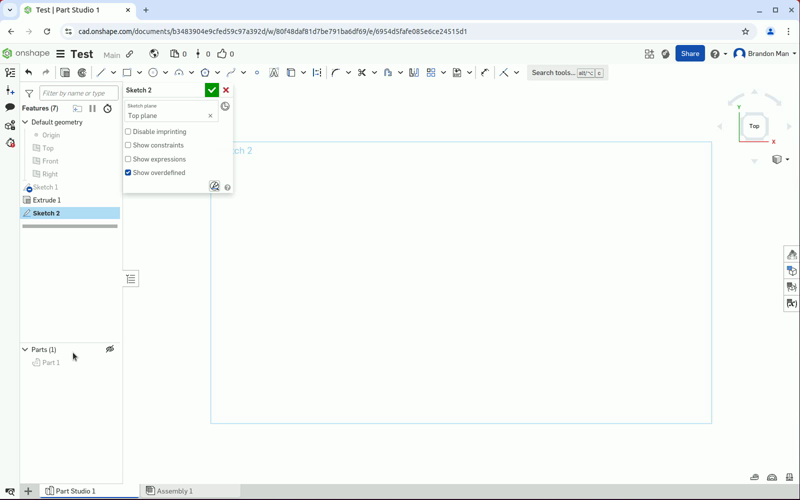
key(l)
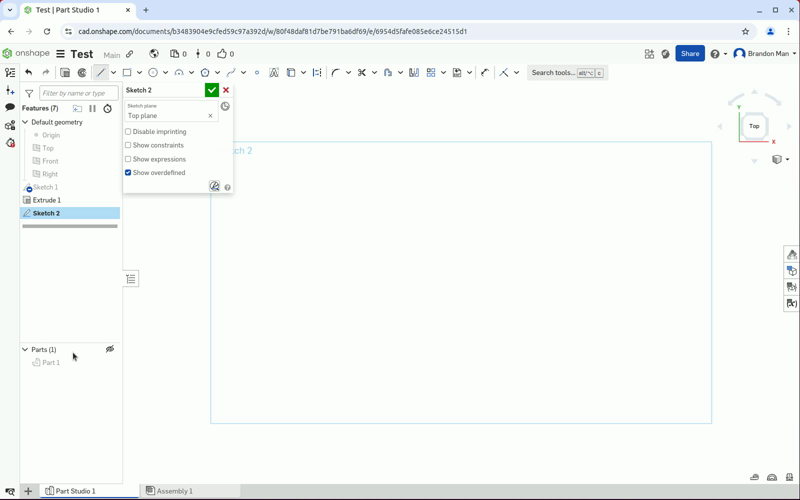
key_down(shift)
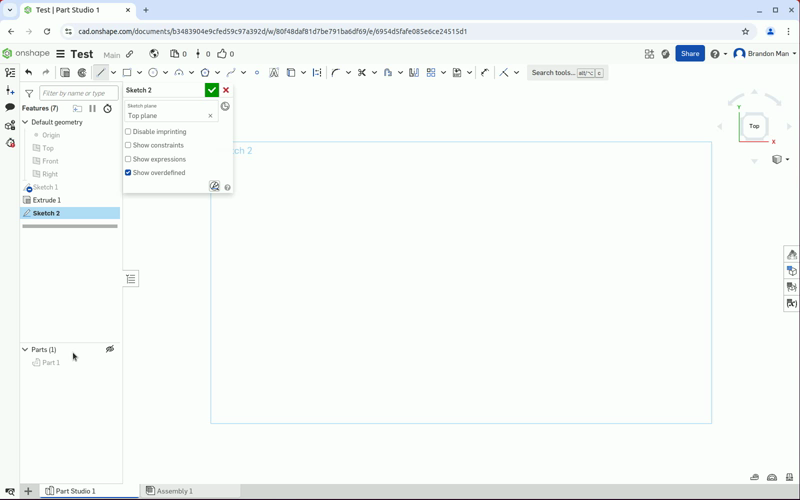
mouse_move(444, 282)
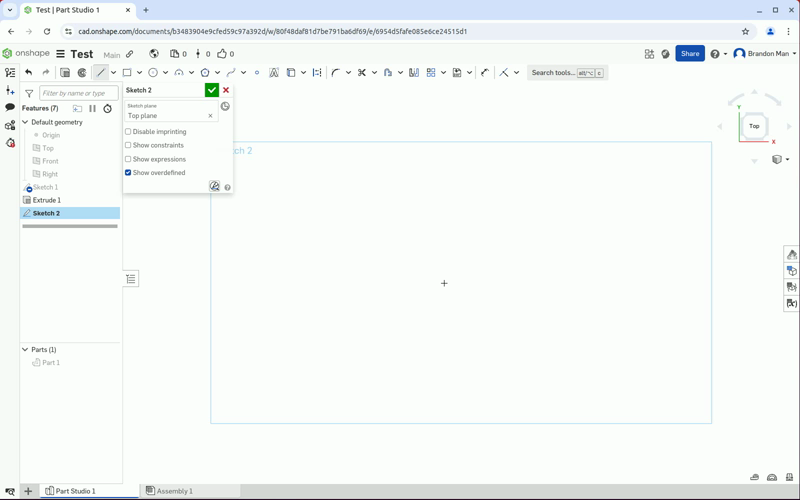
click(444, 282)
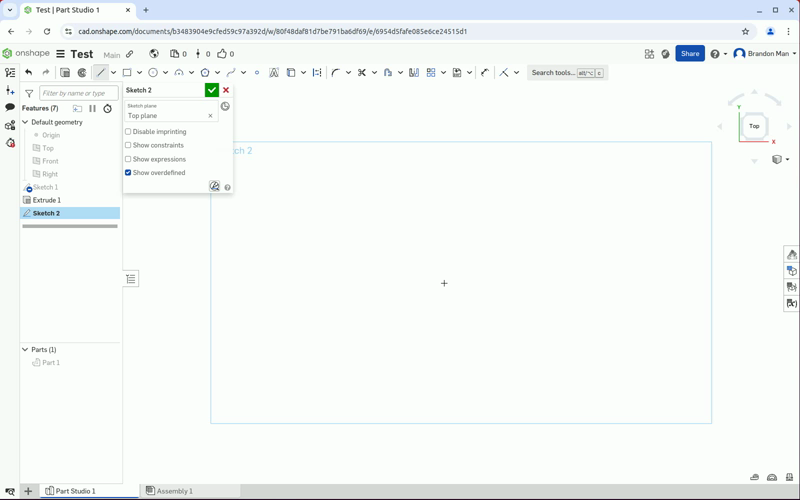
key_up(shift)
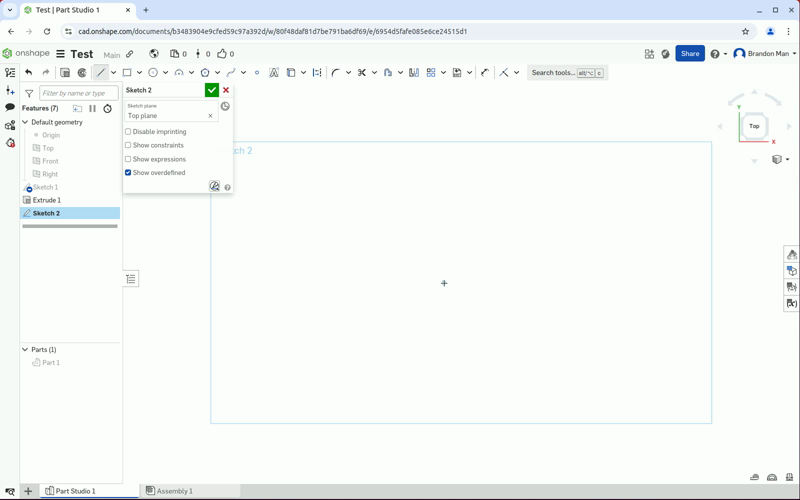
key_down(shift)
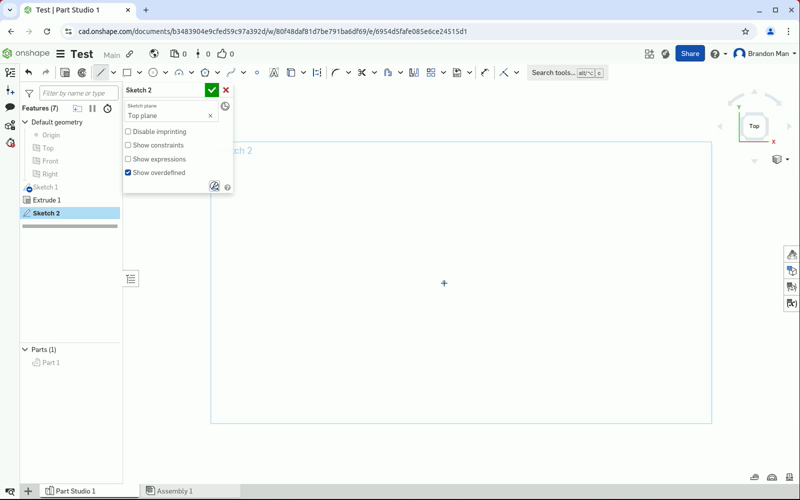
mouse_move(474, 282)
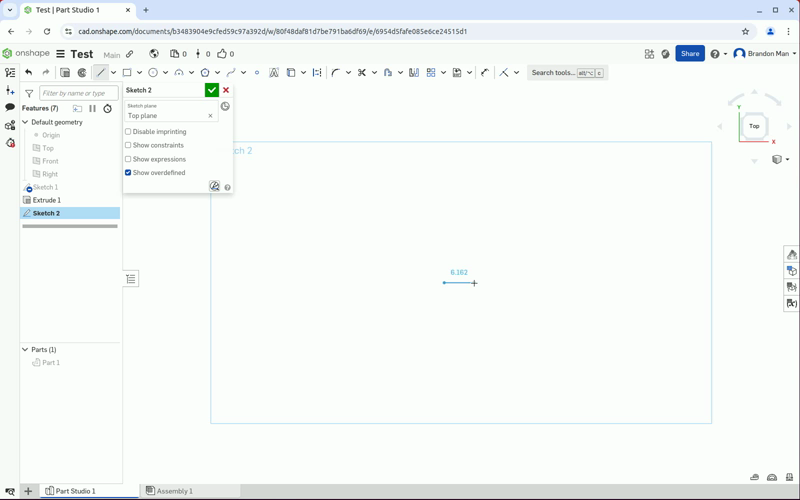
mouse_move(461, 282)
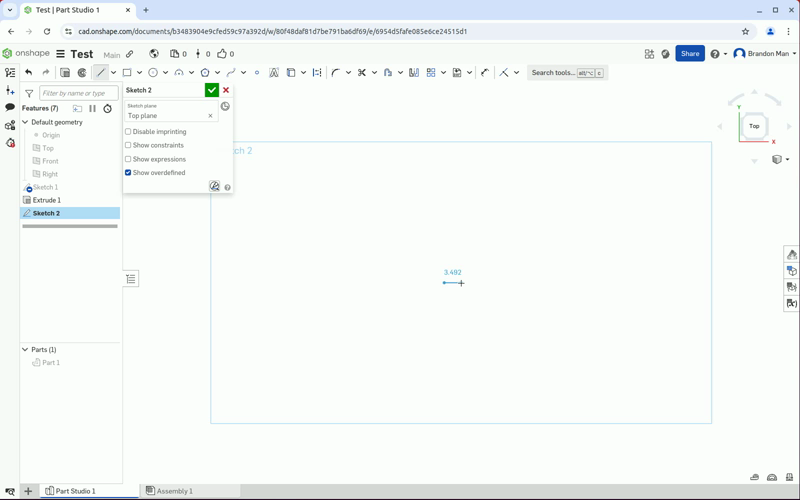
click(461, 282)
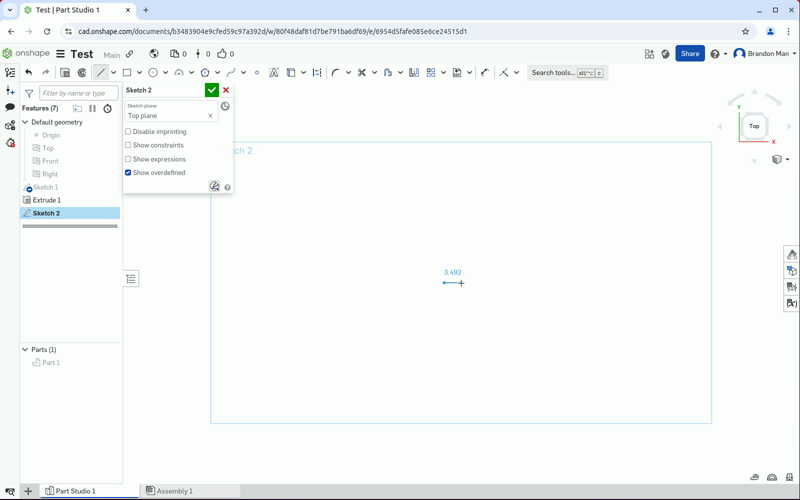
key_up(shift)
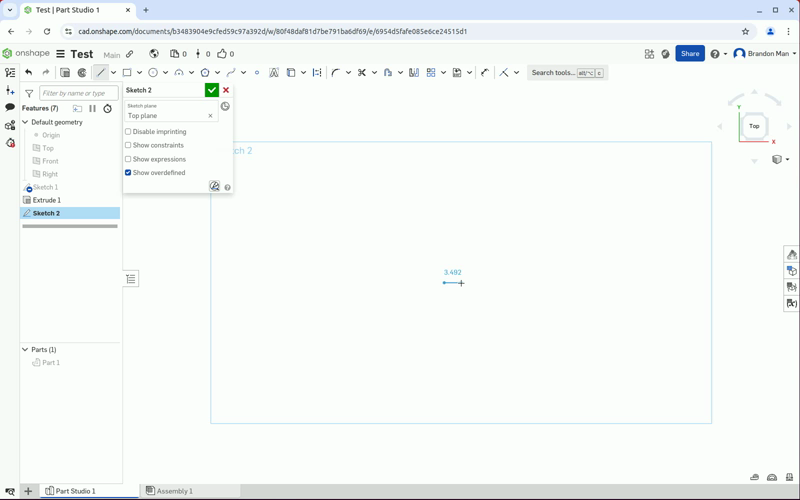
key_down(shift)
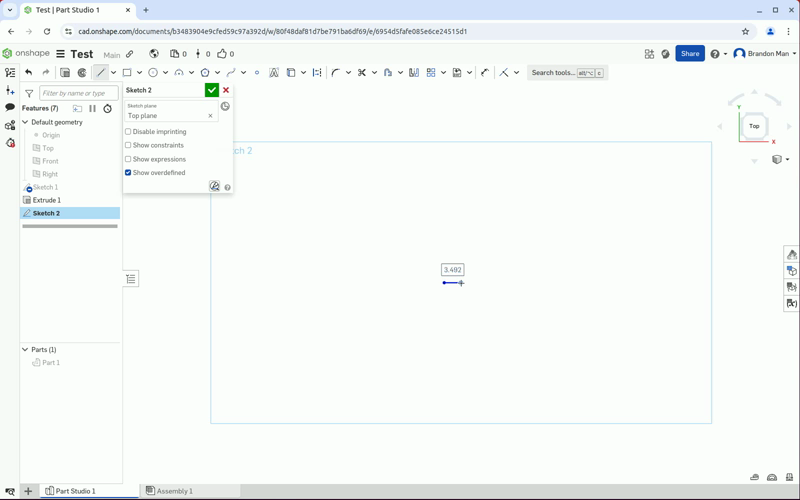
mouse_move(491, 282)
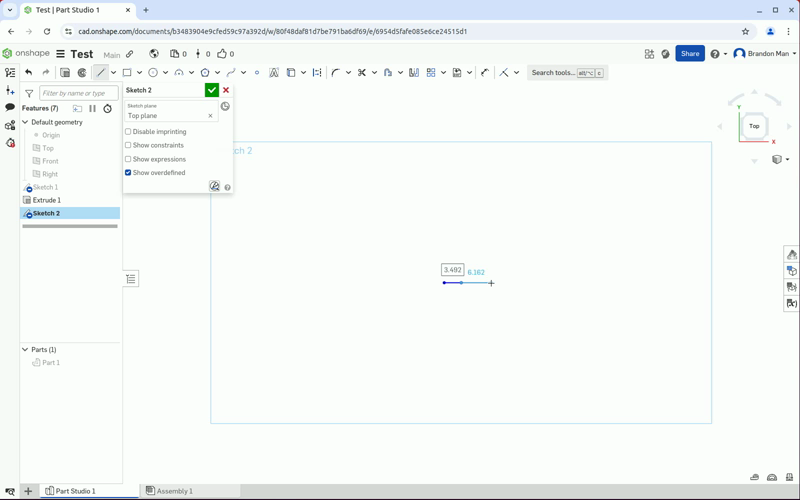
mouse_move(461, 254)
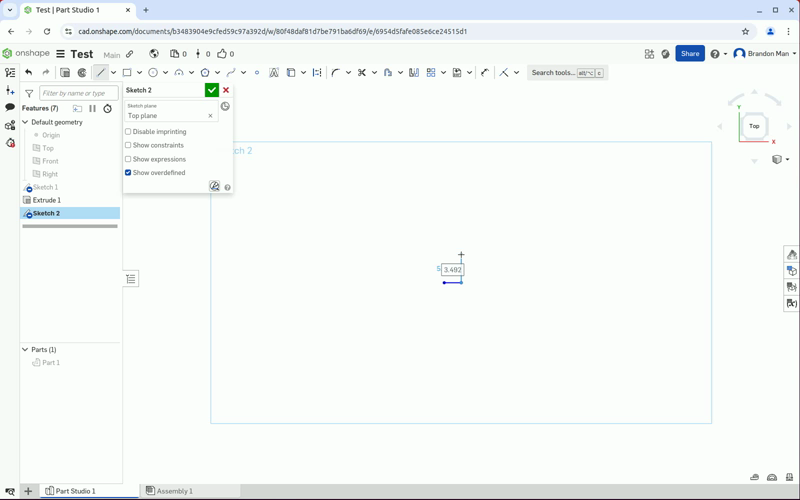
click(461, 254)
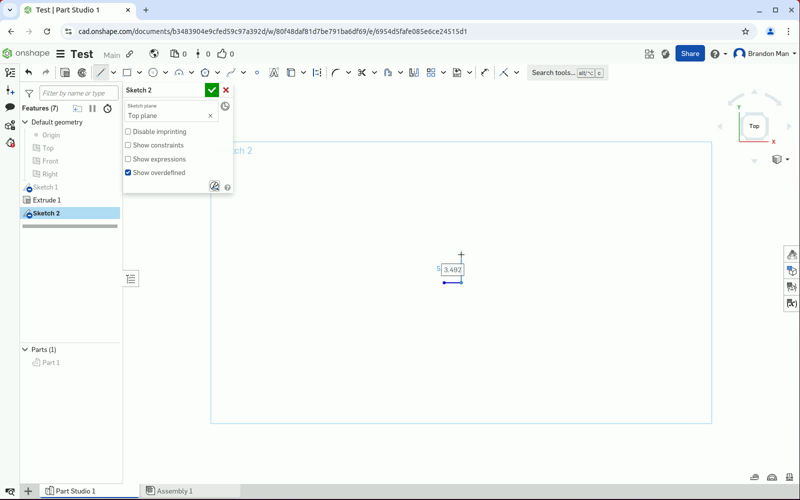
key_up(shift)
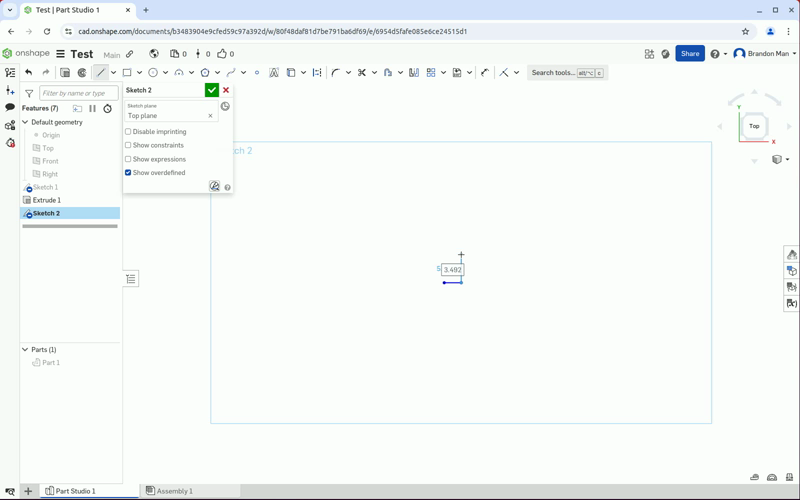
key_down(shift)
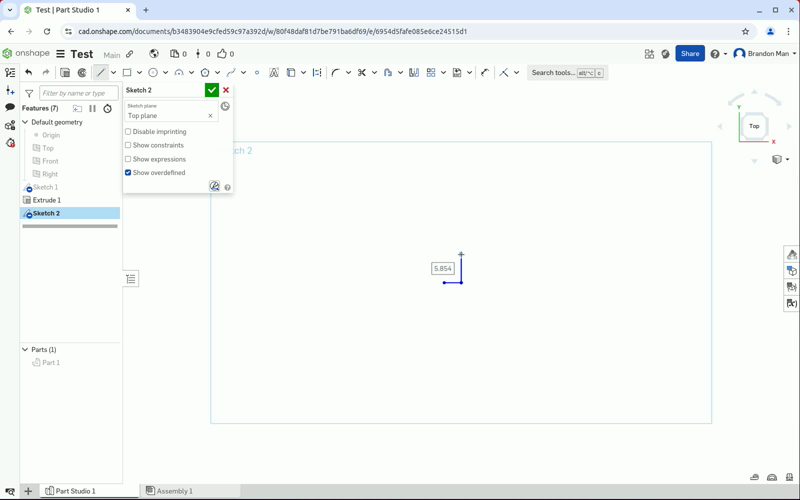
mouse_move(491, 254)
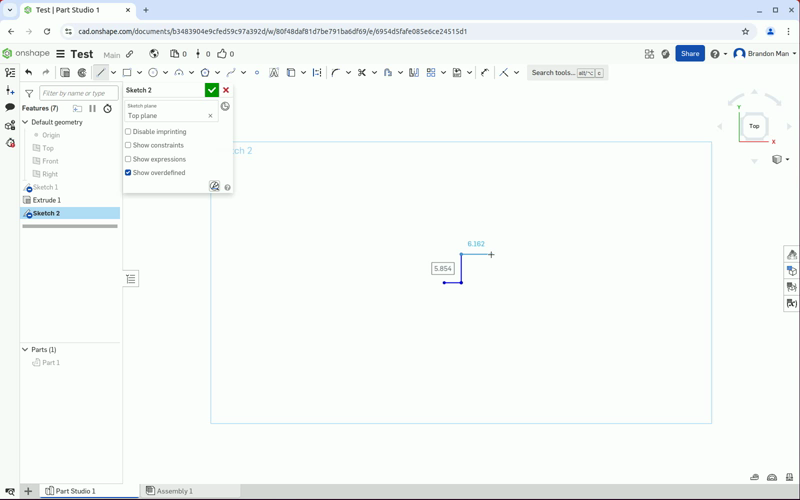
mouse_move(461, 227)
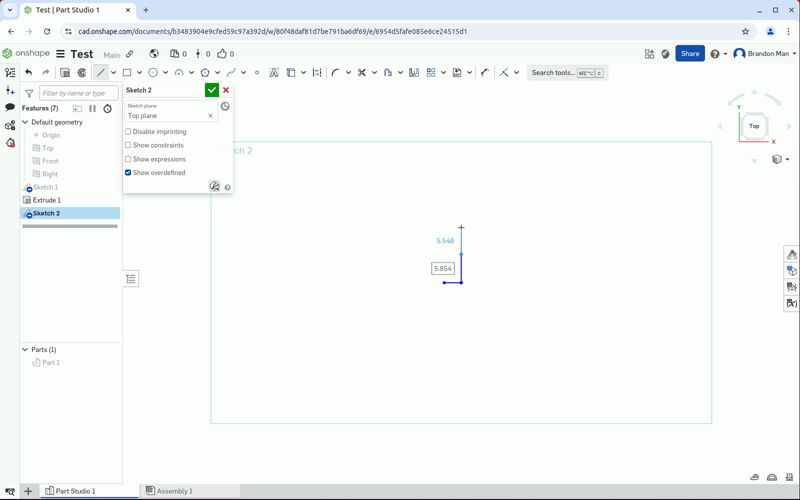
click(461, 227)
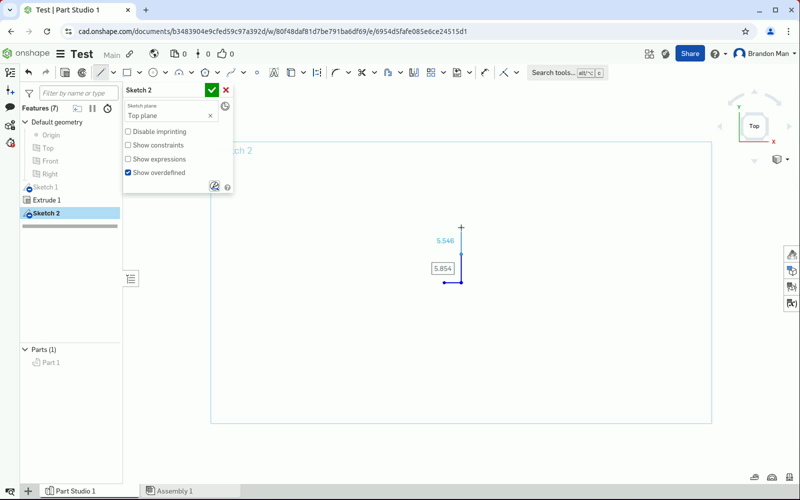
key_up(shift)
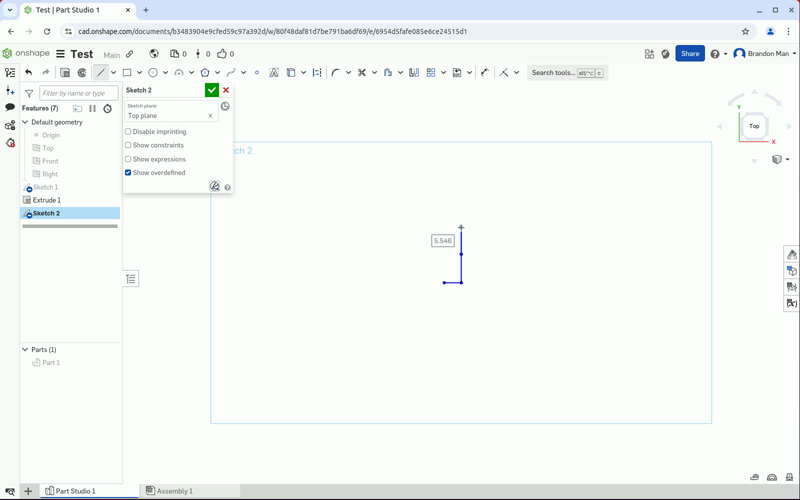
key_down(shift)
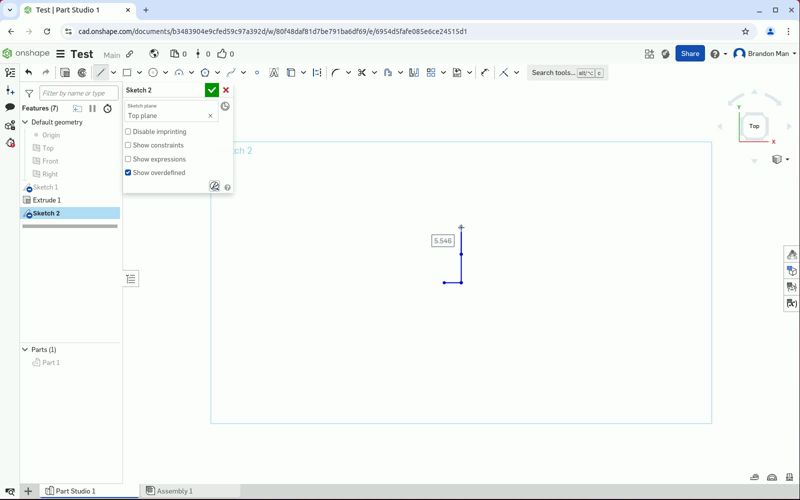
mouse_move(491, 227)
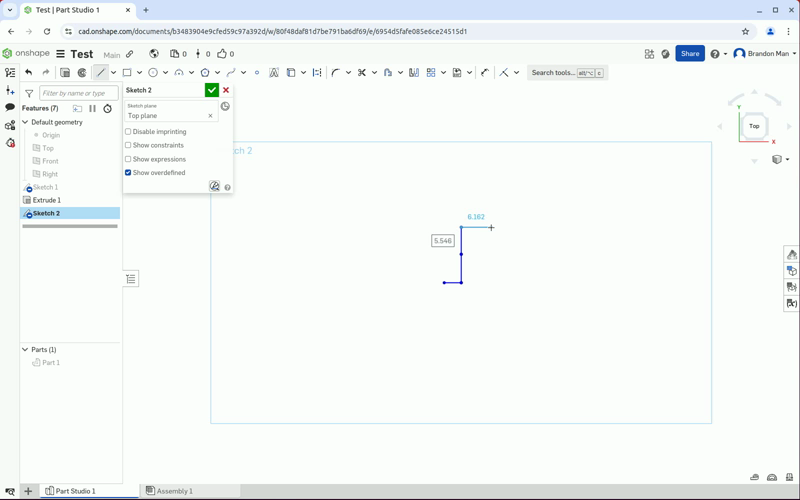
mouse_move(461, 198)
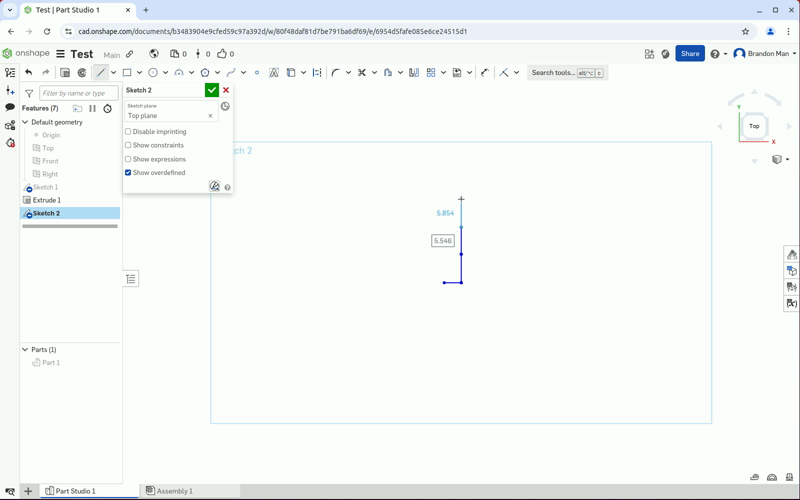
click(461, 198)
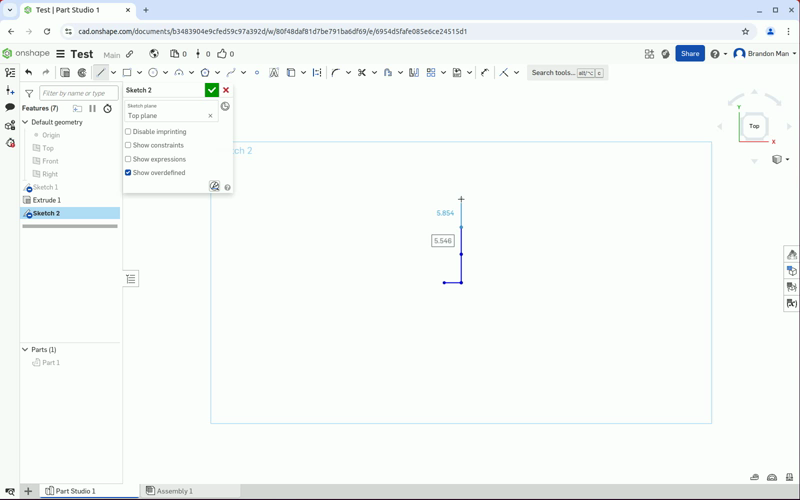
key_up(shift)
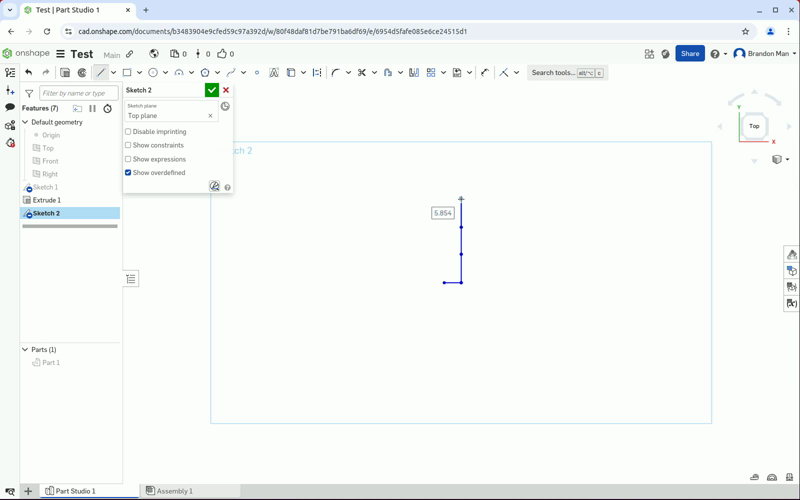
key_down(shift)
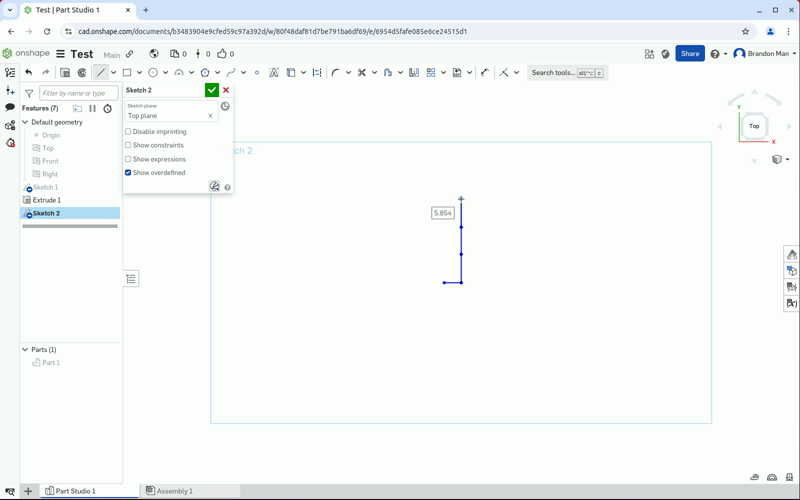
mouse_move(491, 198)
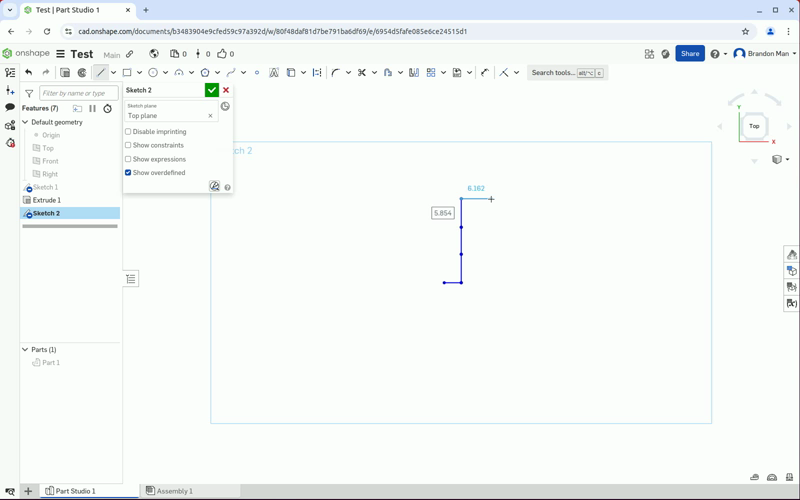
mouse_move(461, 170)
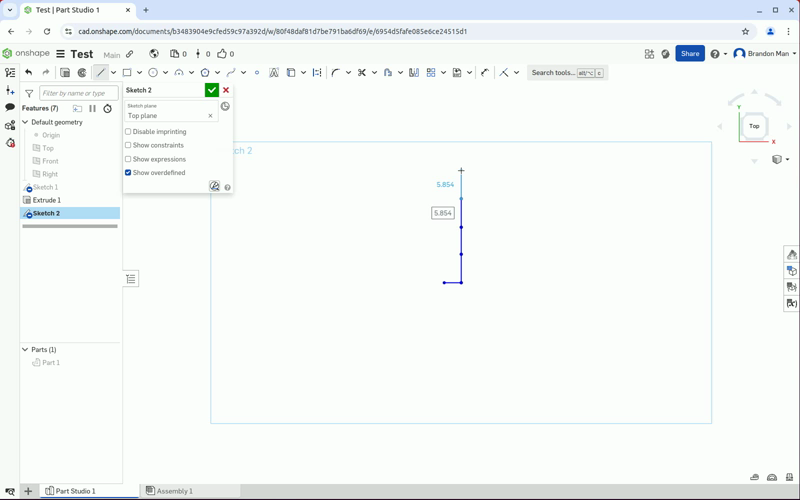
click(461, 170)
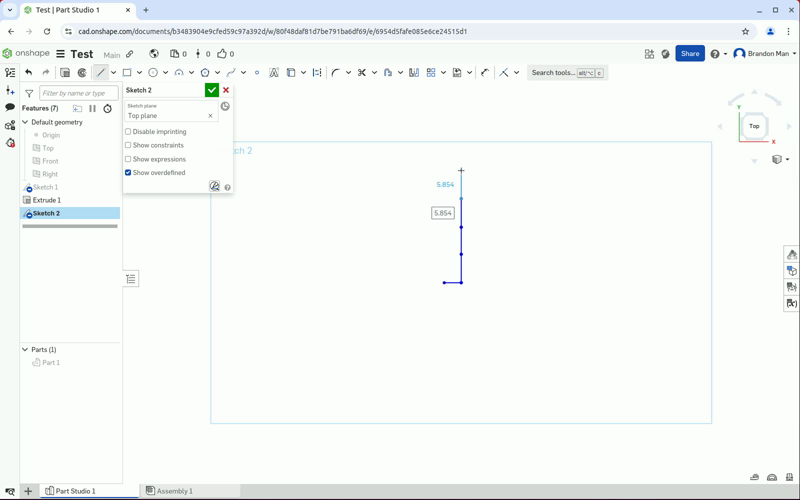
key_up(shift)
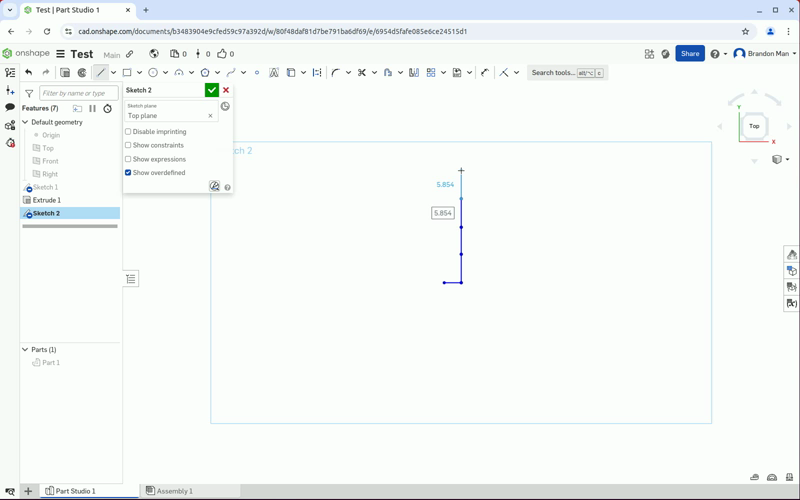
key_down(shift)
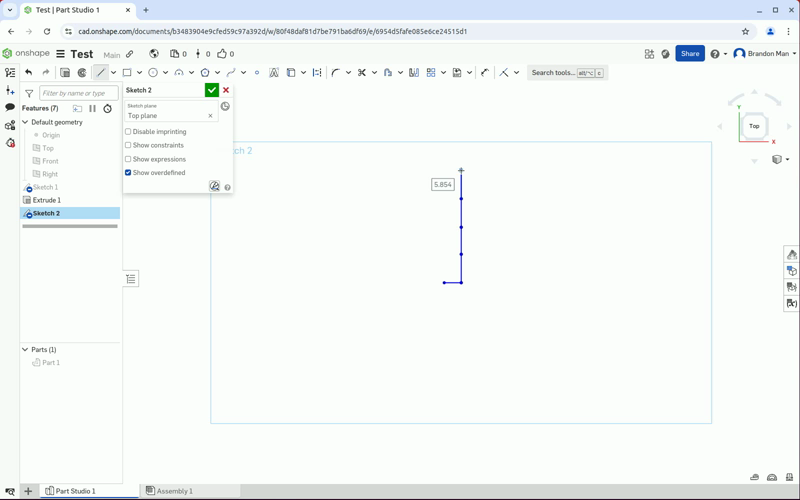
mouse_move(491, 170)
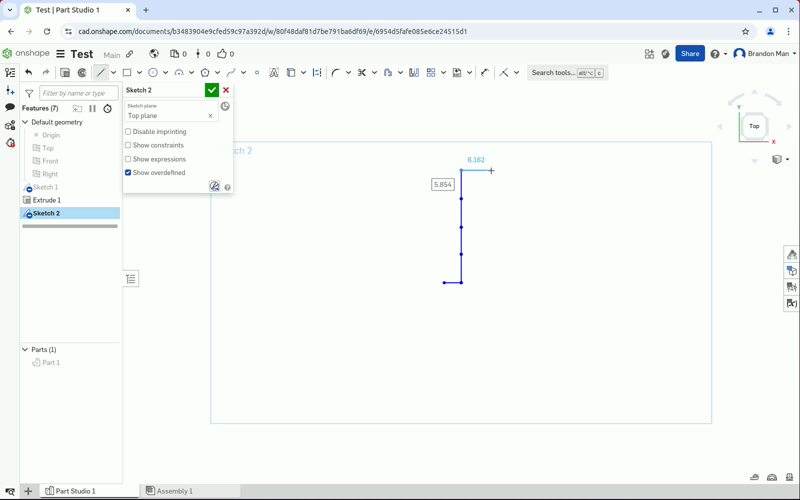
mouse_move(444, 170)
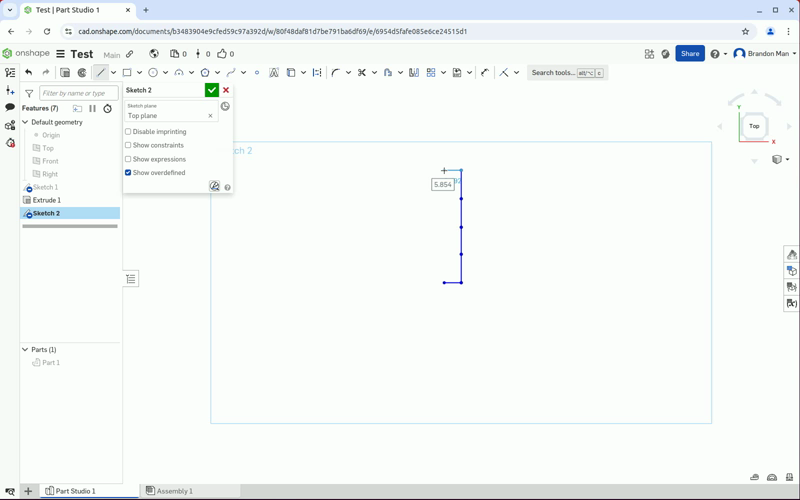
click(444, 170)
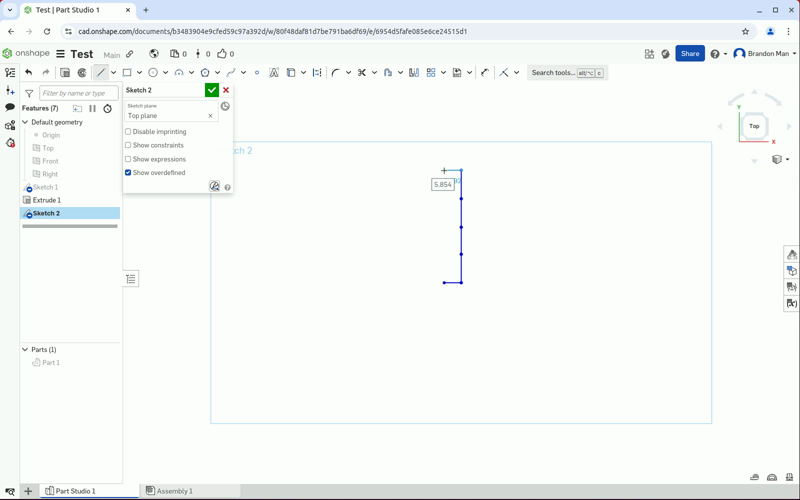
key_up(shift)
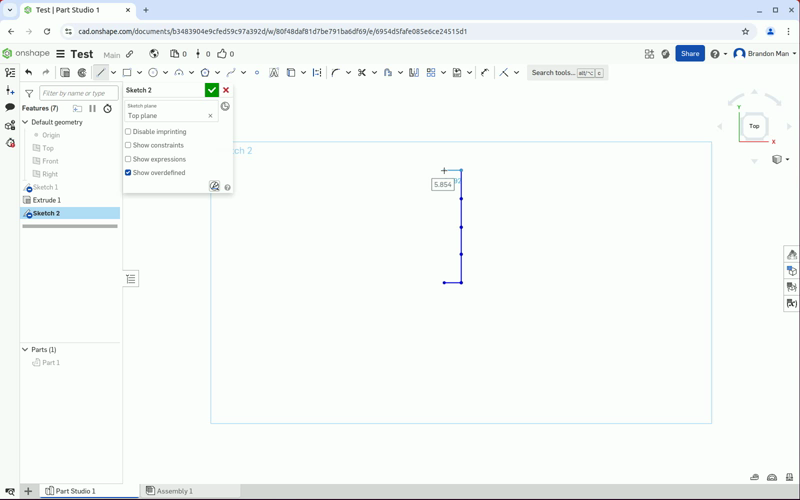
key_down(shift)
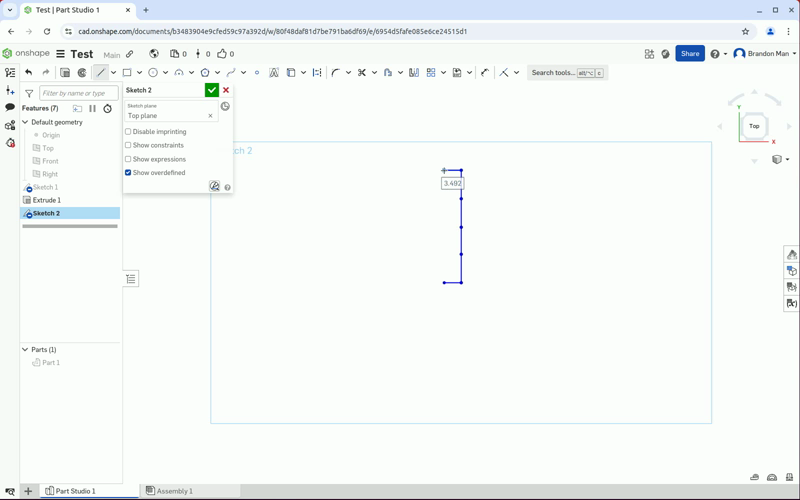
mouse_move(444, 282)
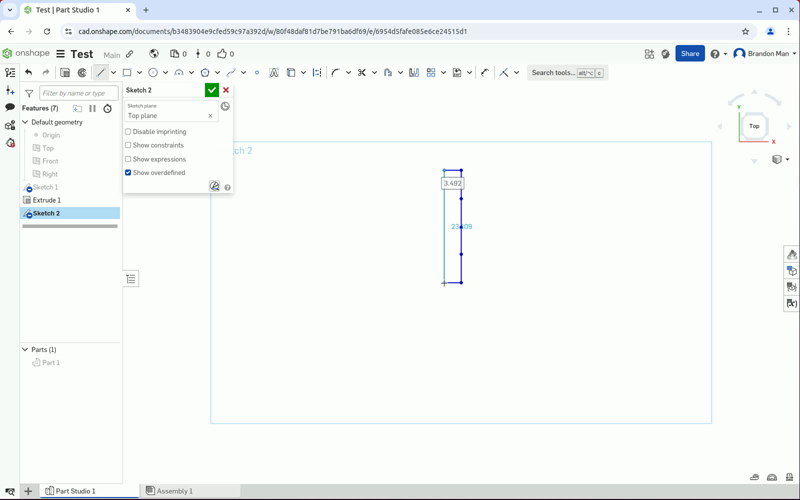
key_up(shift)
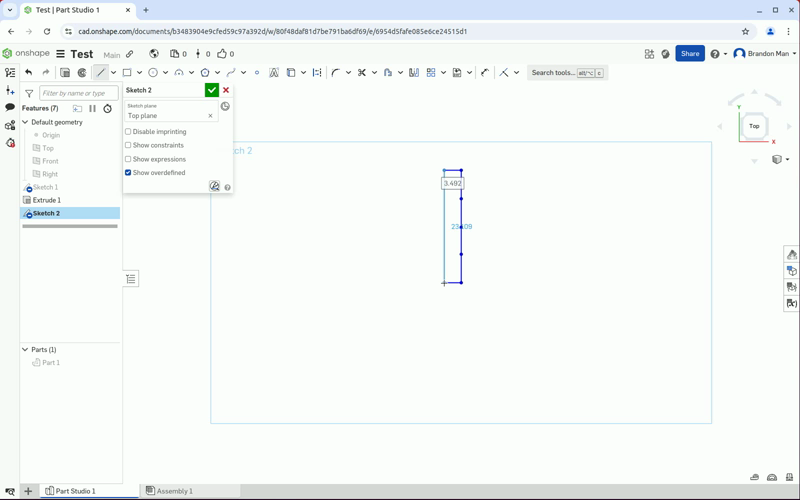
click(444, 282)
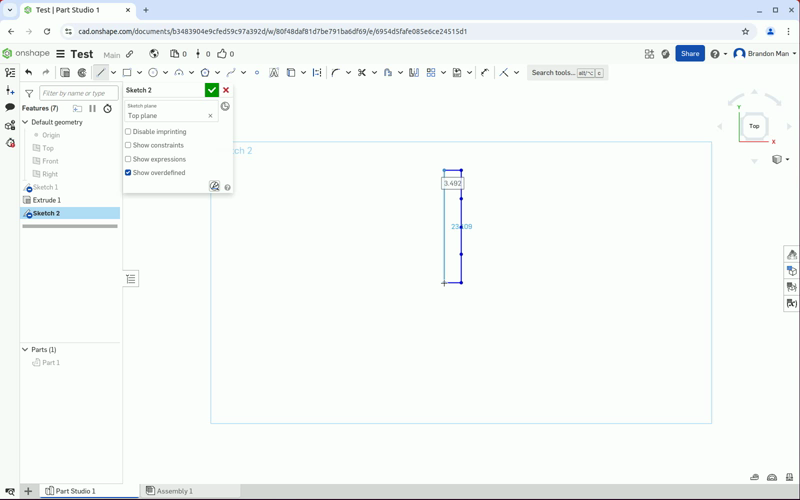
key(esc)
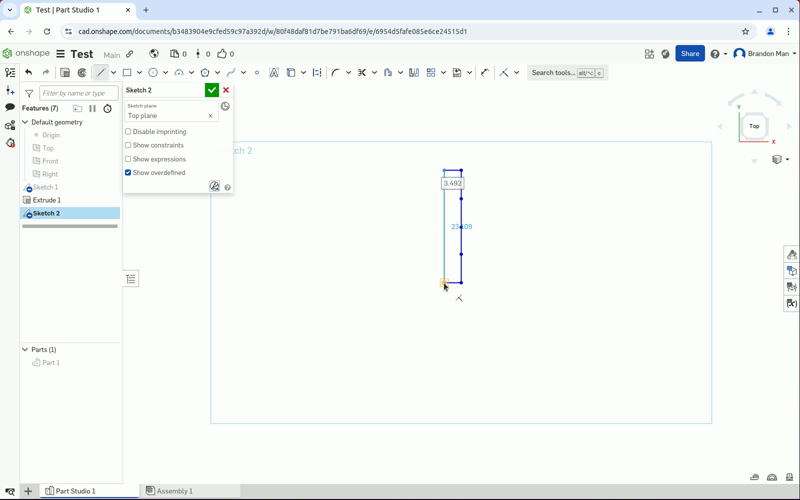
mouse_move(449, 207)
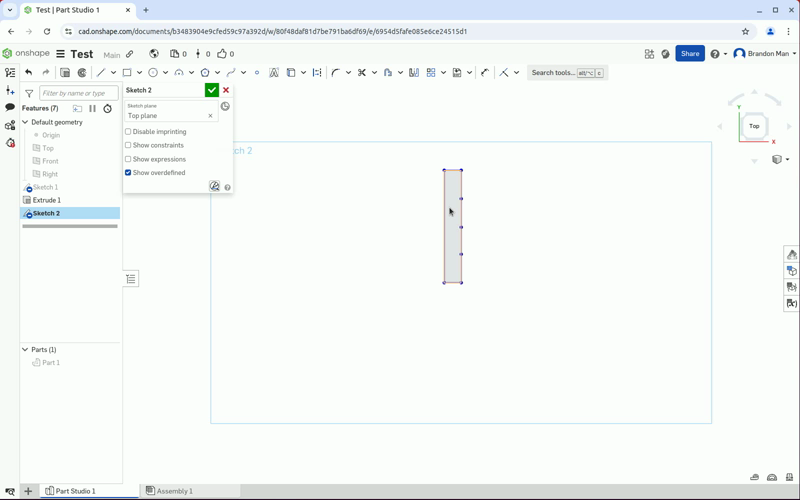
click(449, 207)
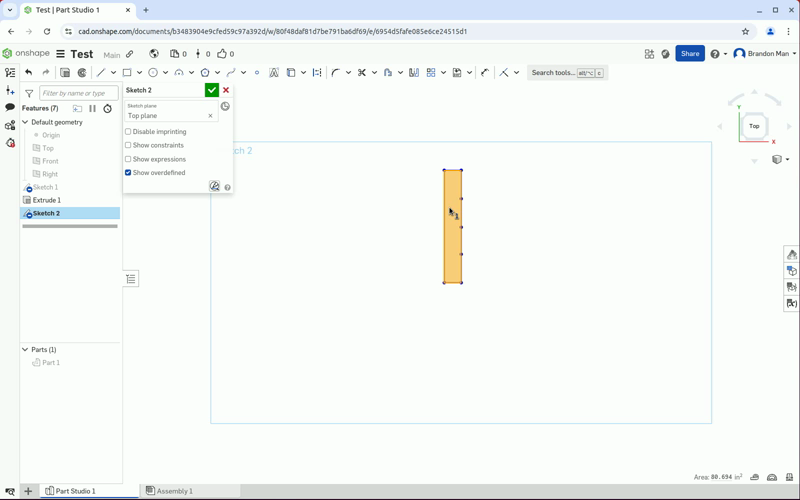
mouse_move(73, 352)
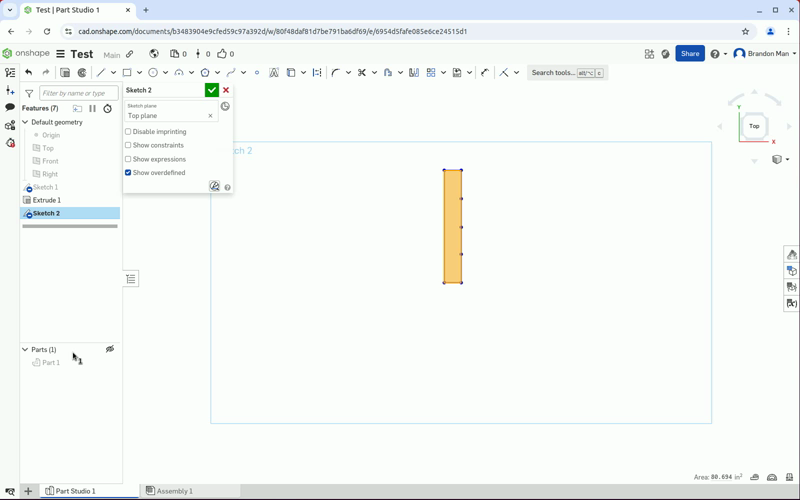
key(shift+y)
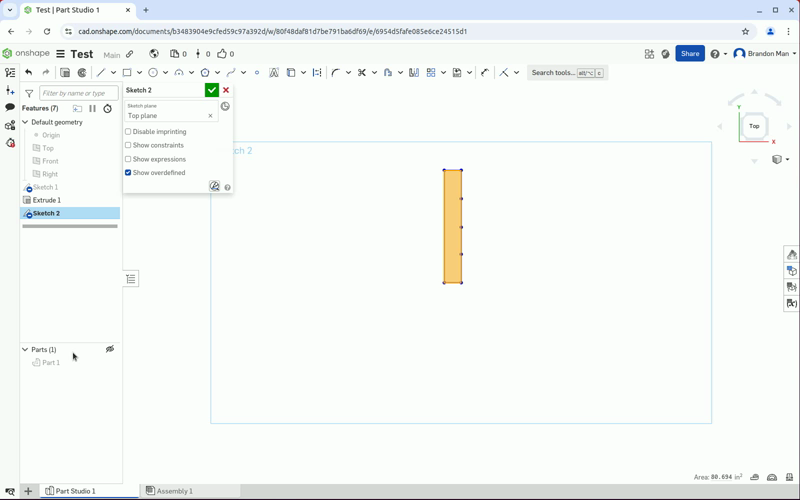
key(shift+e)
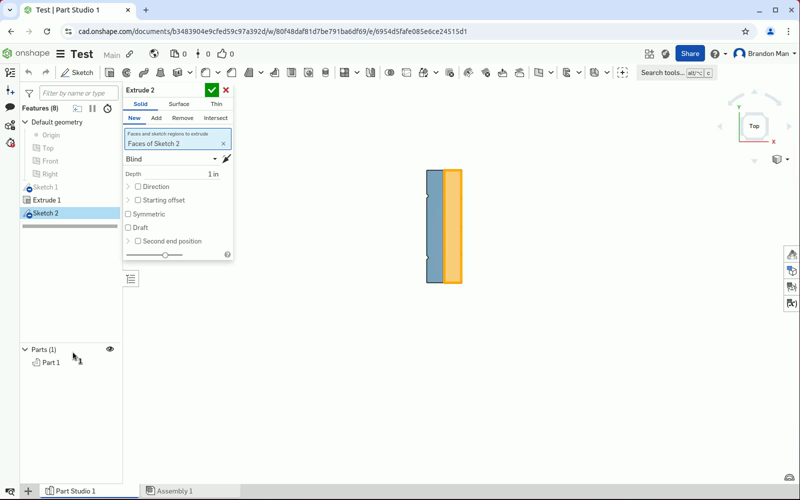
mouse_move(143, 106)
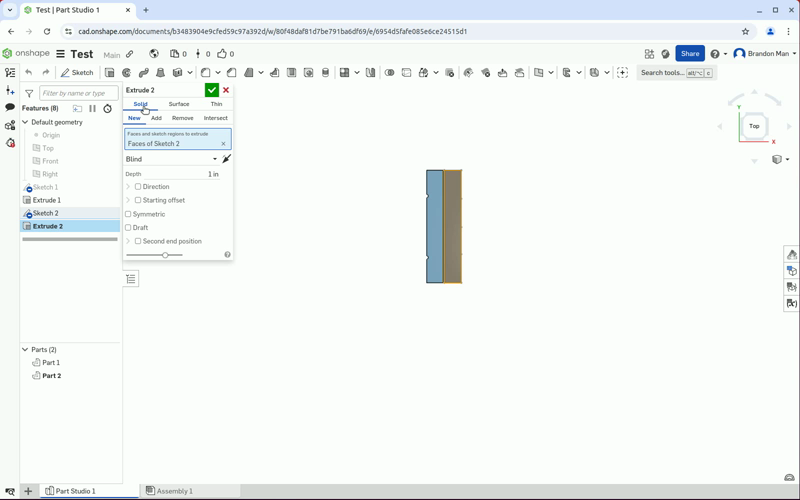
click(143, 106)
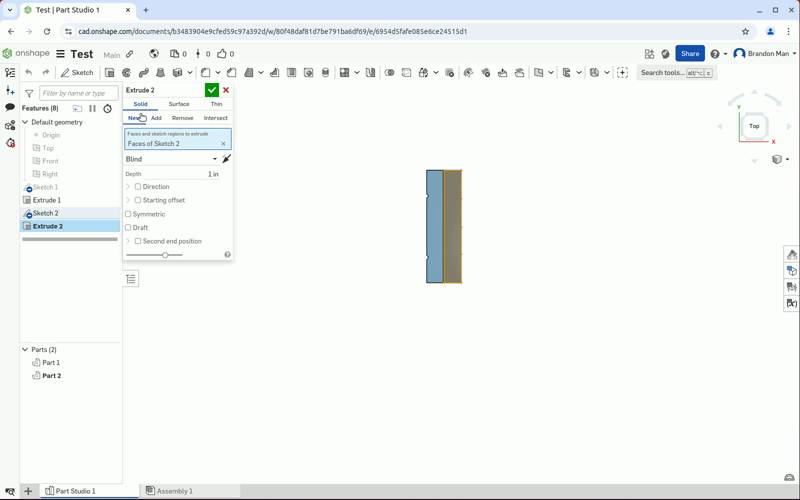
mouse_move(137, 120)
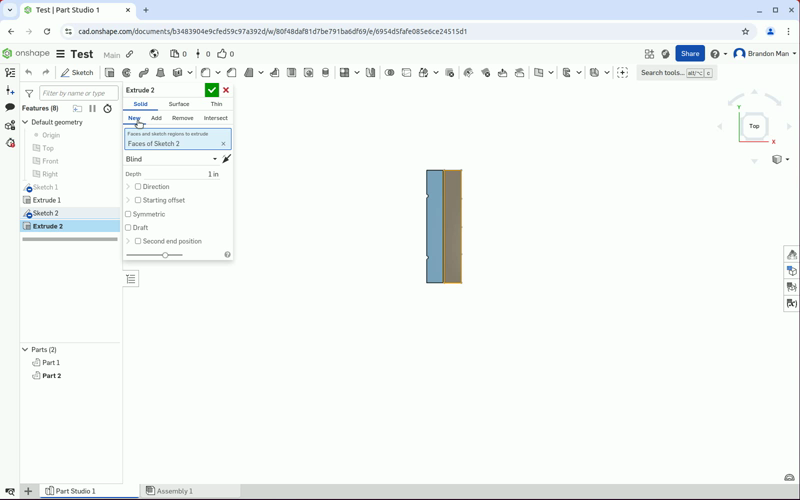
click(137, 120)
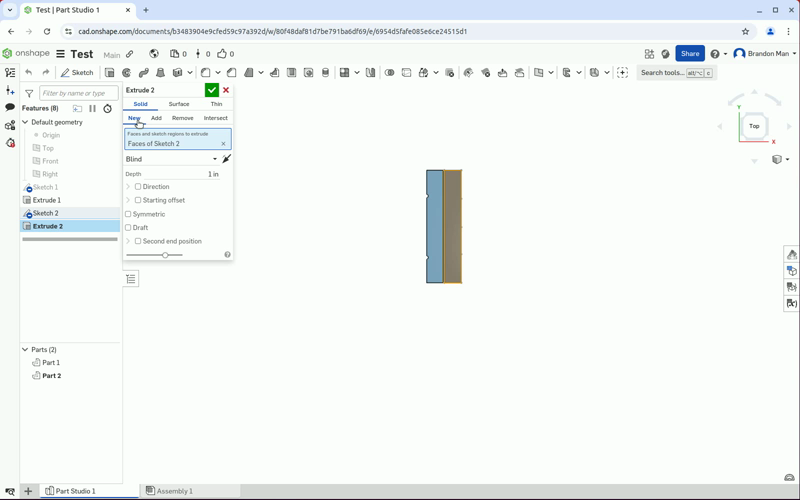
key(tab, 4)
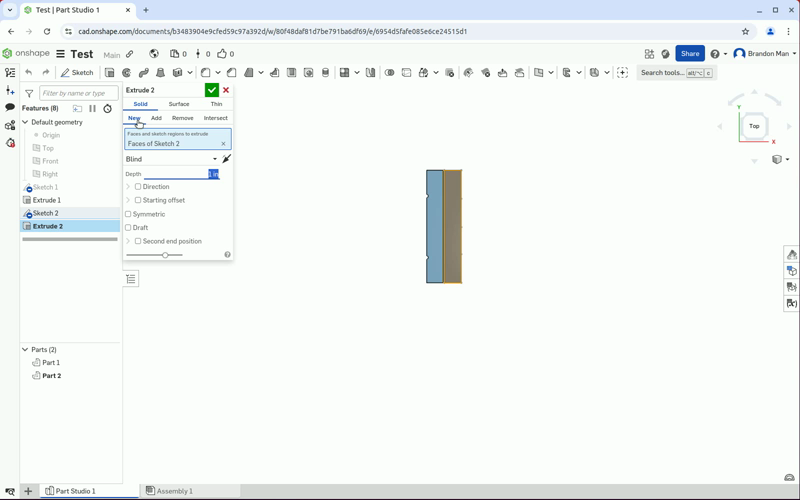
text(0.963)
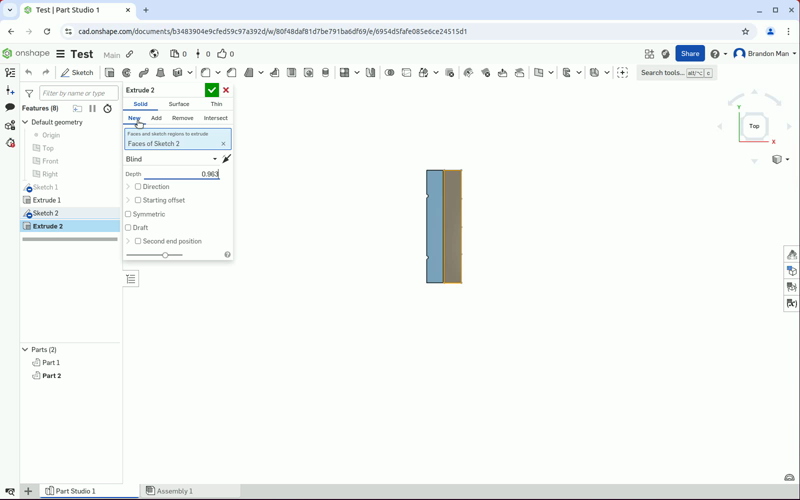
key(enter)
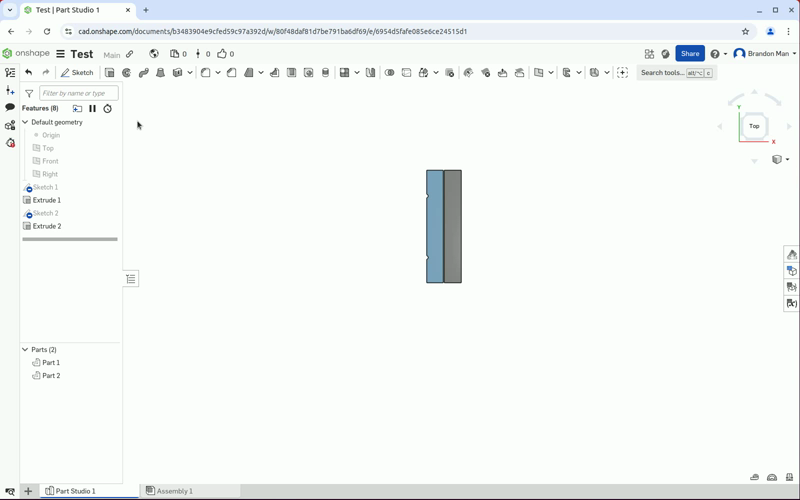
key(shift+h)
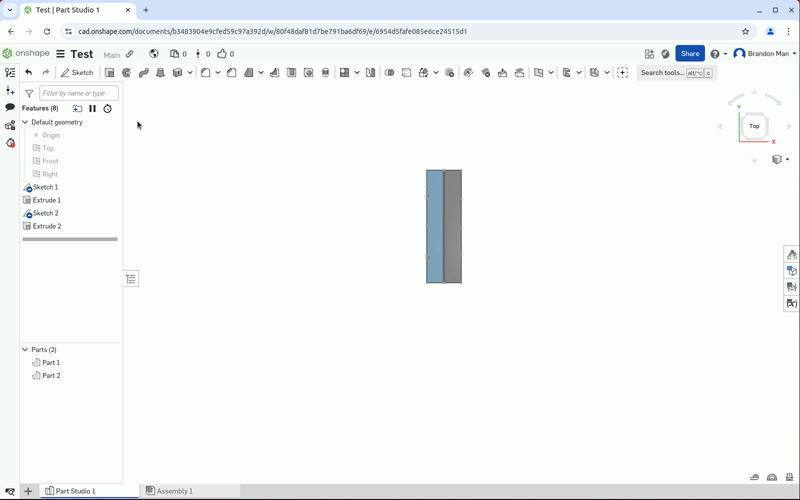
key(shift+h)
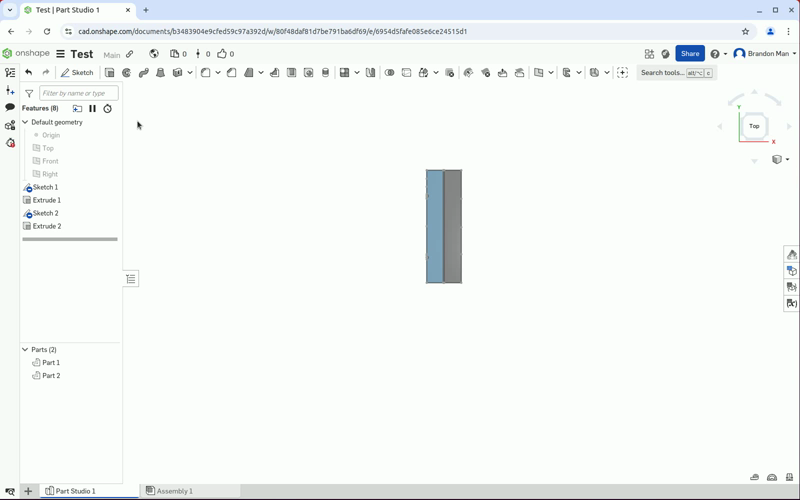
key(shift+7)
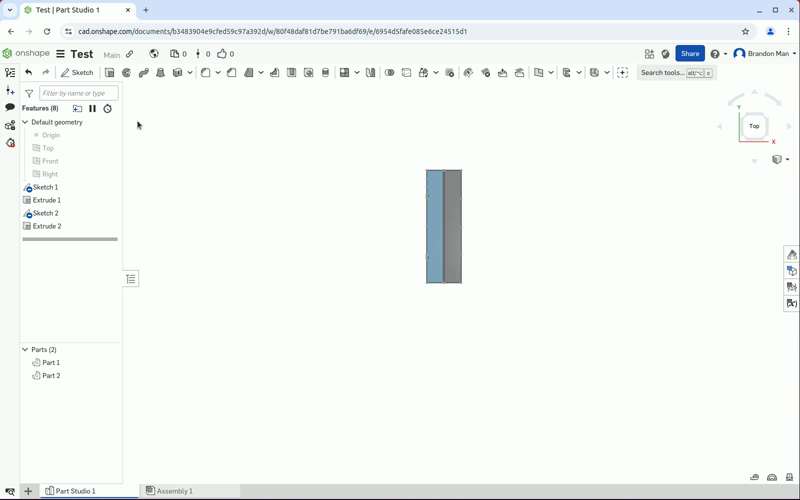
key(up, 3)
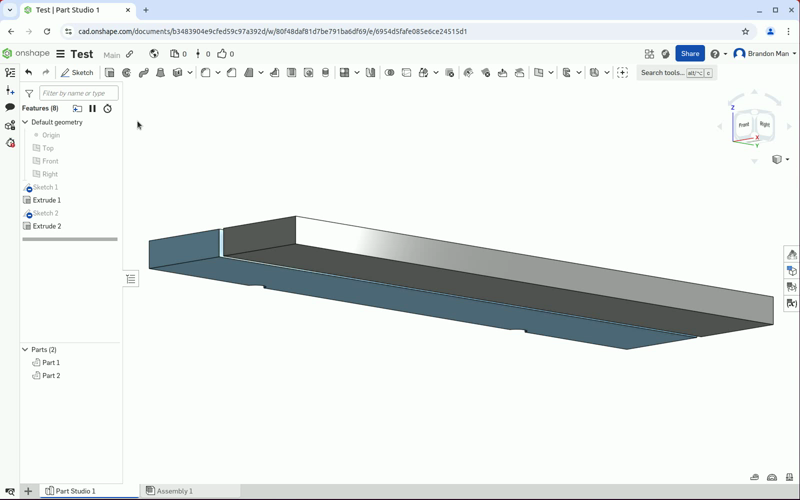
key(left, 3)
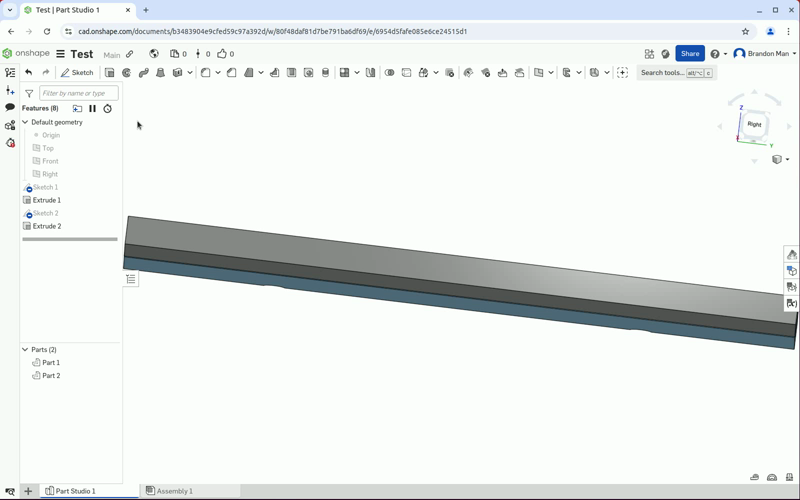
key(right, 3)
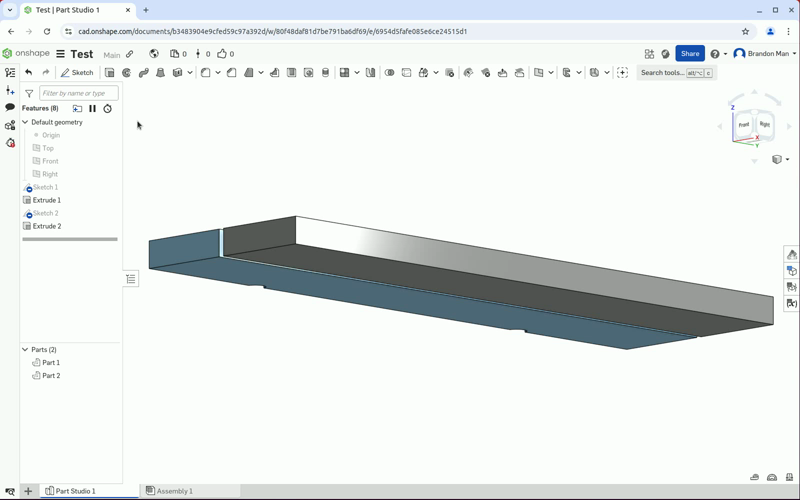
key(down, 3)
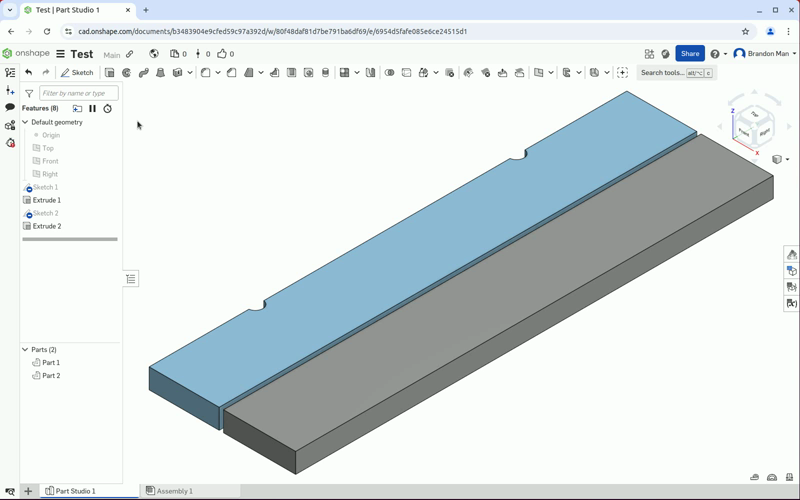
mouse_move(73, 189)
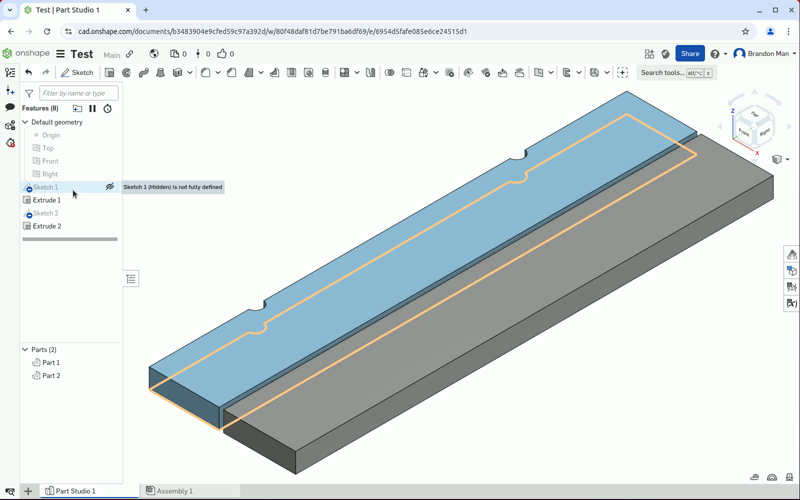
click(73, 189)